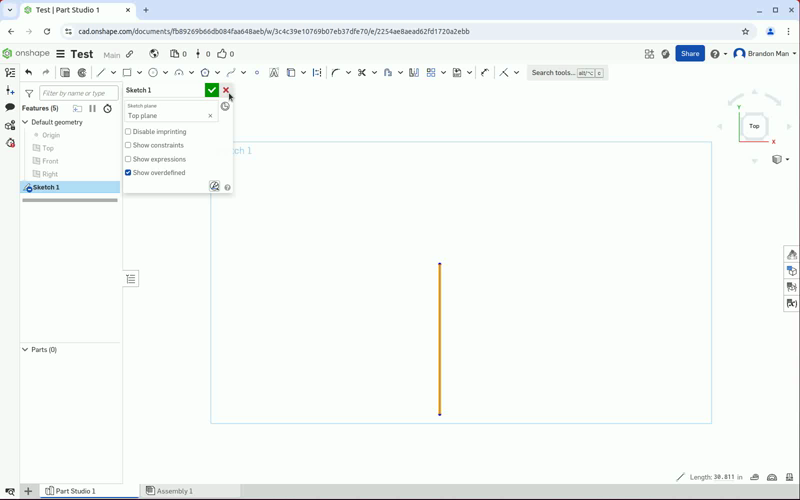
key(shift+h)
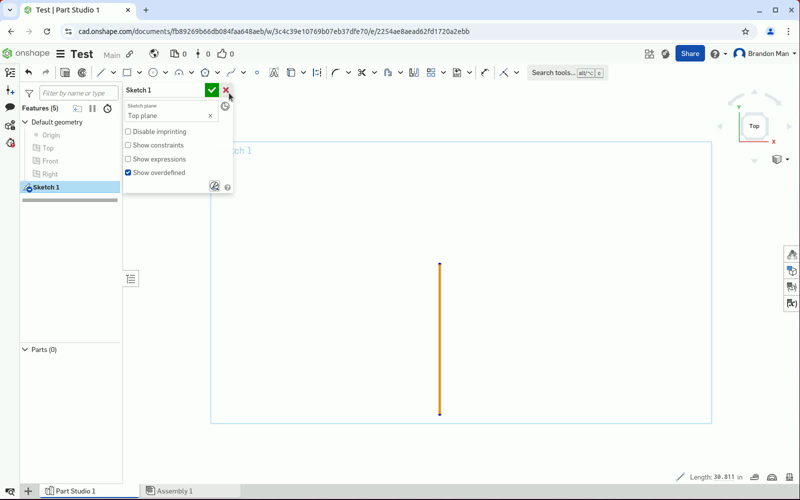
key(shift+s)
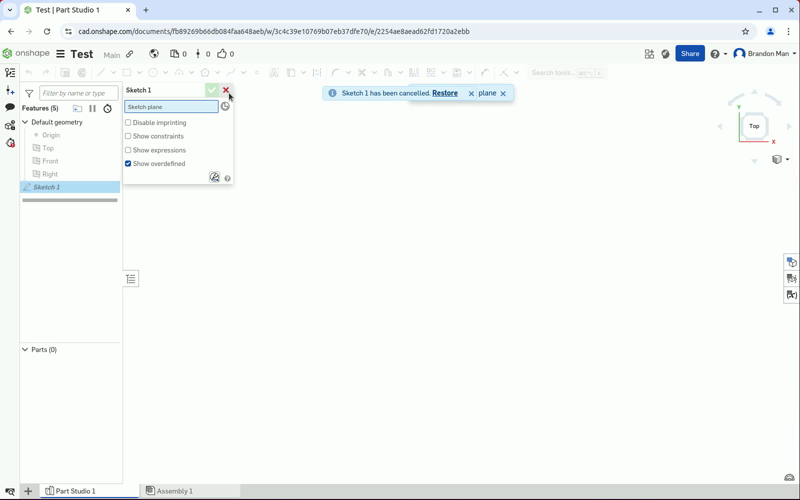
mouse_move(73, 150)
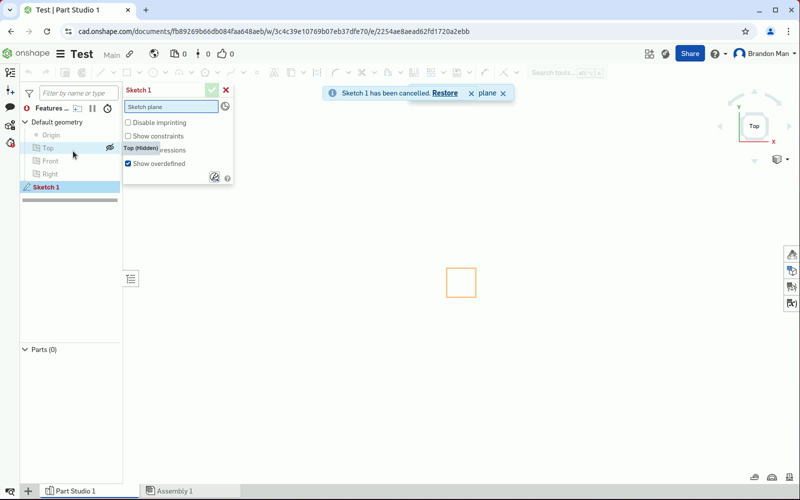
click(73, 150)
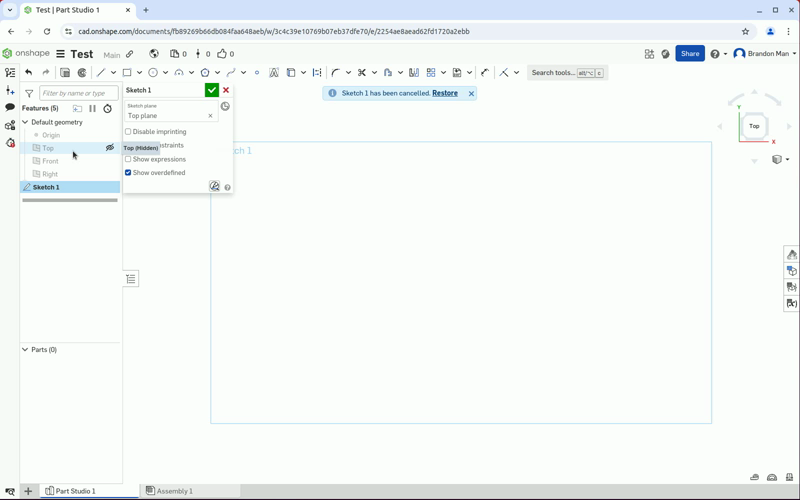
mouse_move(73, 352)
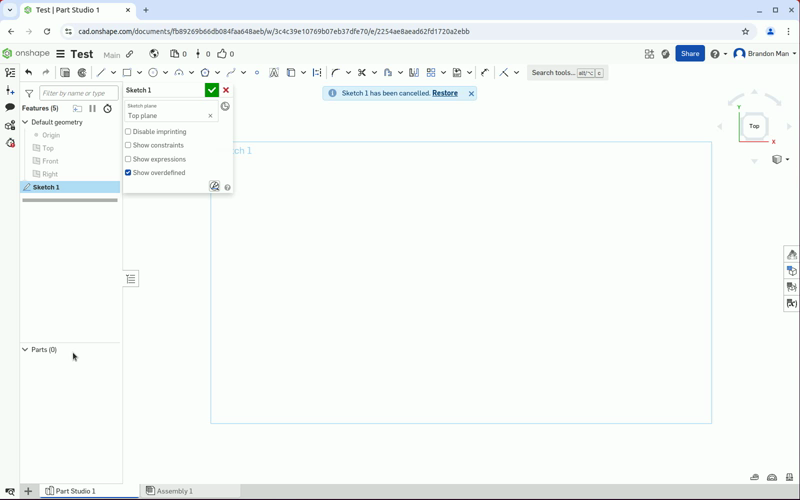
key(y)
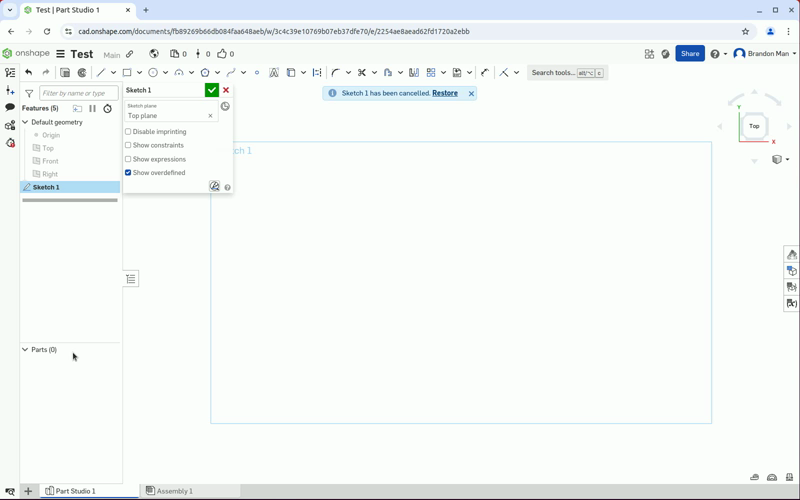
key(a)
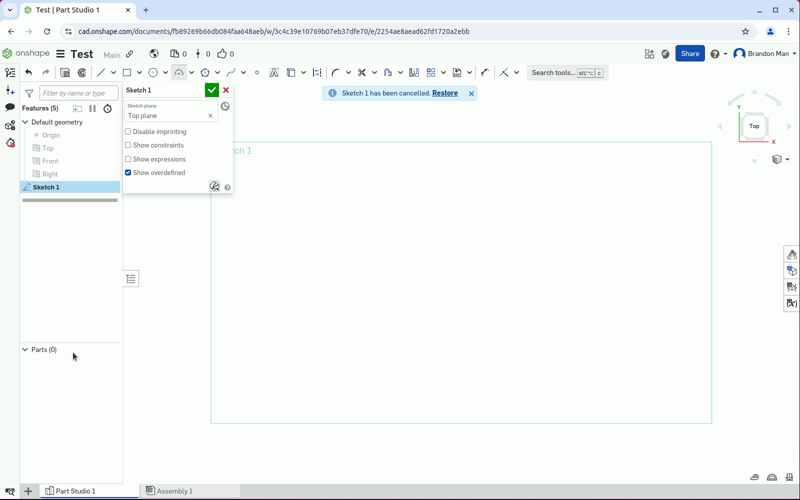
key_down(shift)
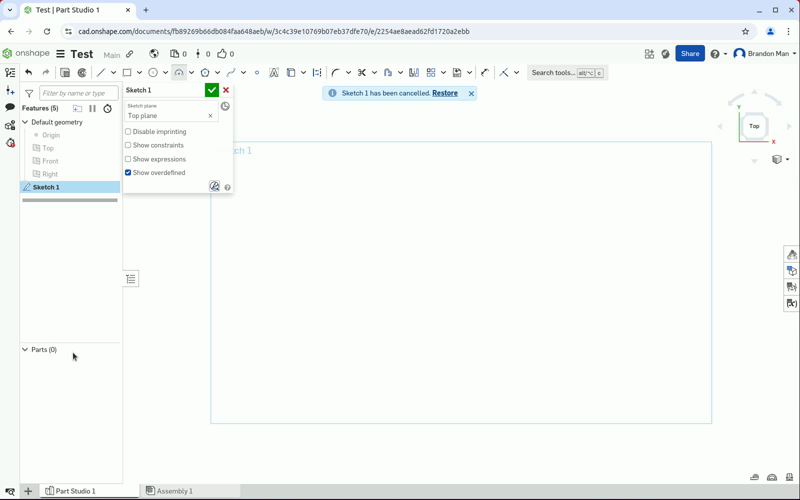
mouse_move(391, 330)
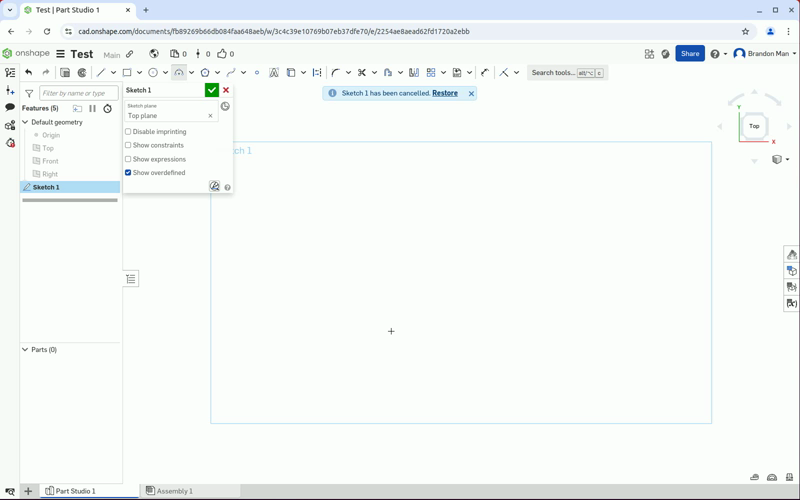
click(391, 330)
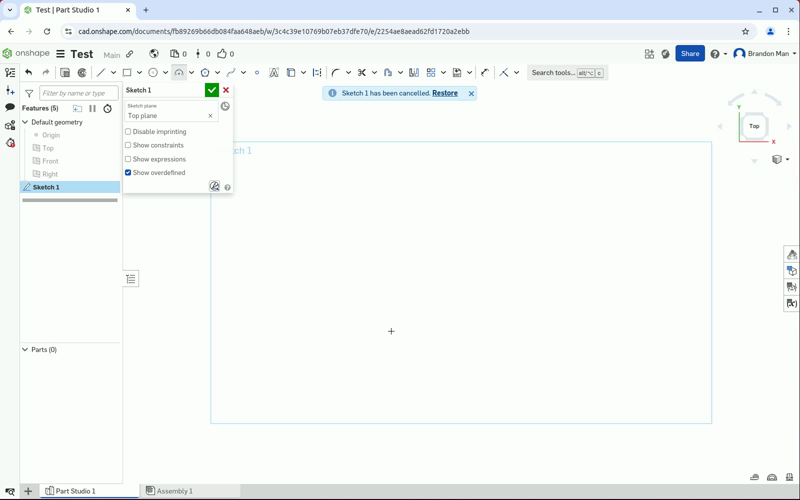
key_up(shift)
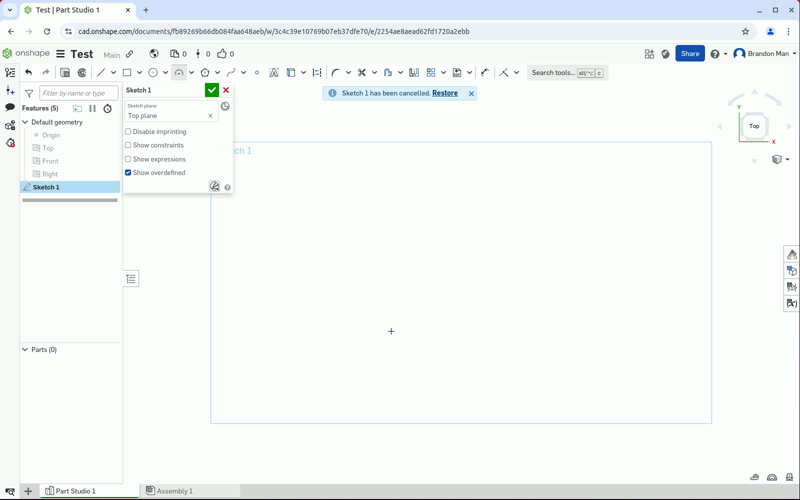
key_down(shift)
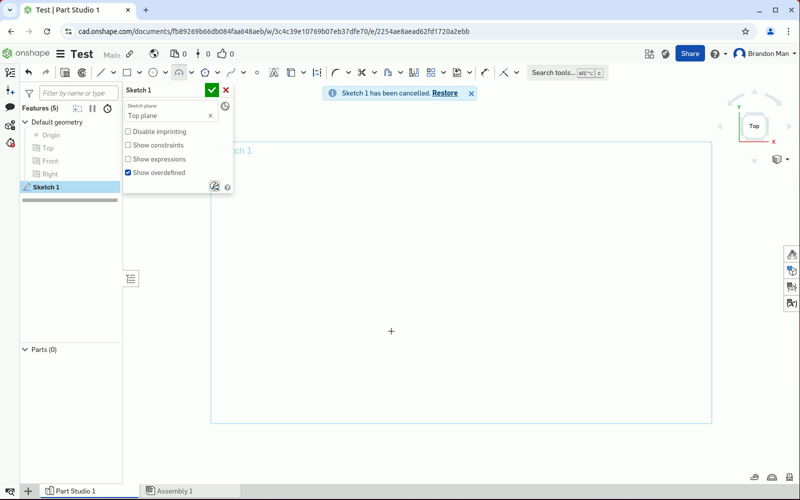
mouse_move(414, 354)
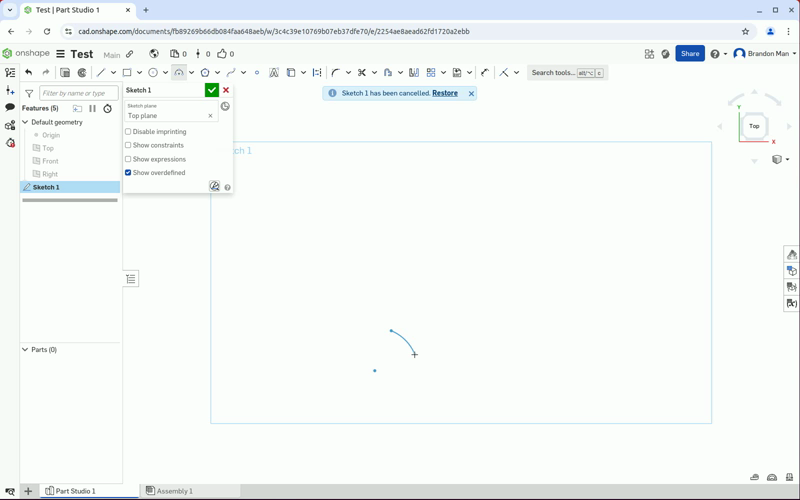
click(414, 354)
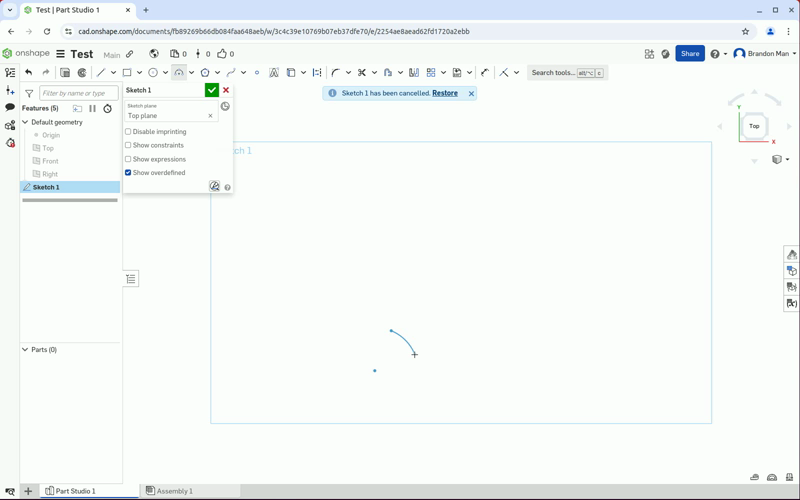
mouse_move(398, 347)
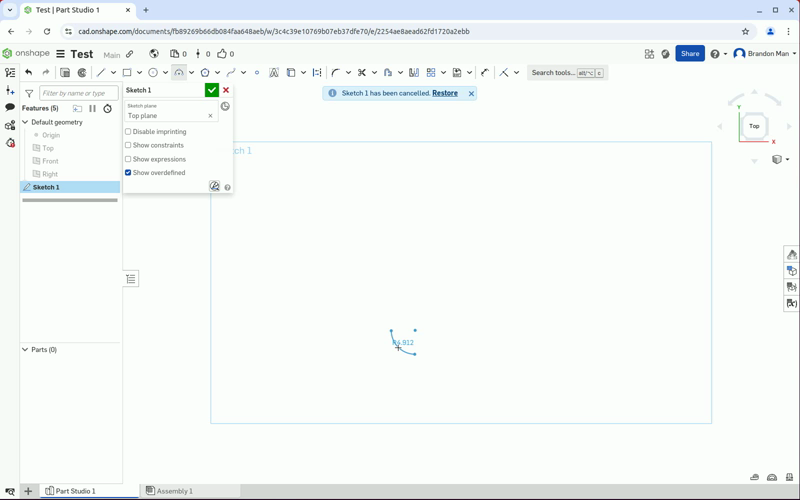
click(398, 347)
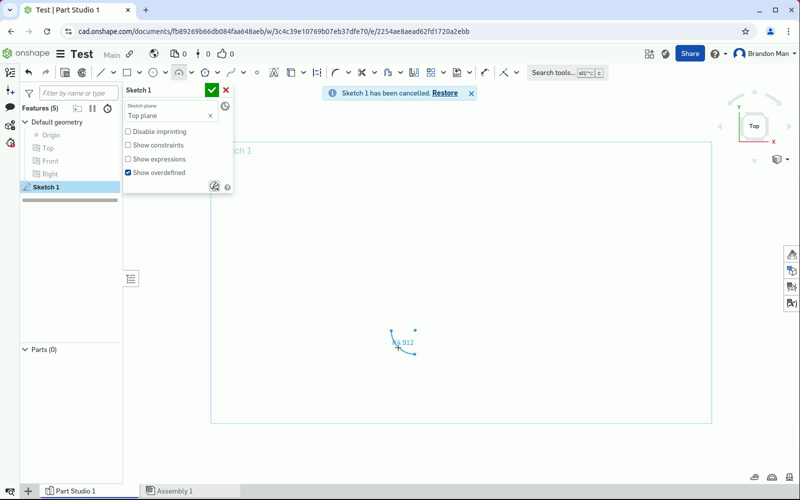
key_up(shift)
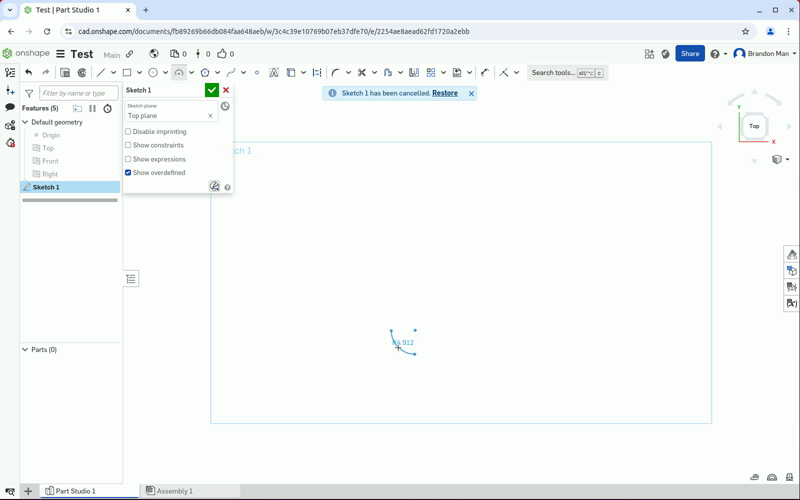
key(esc)
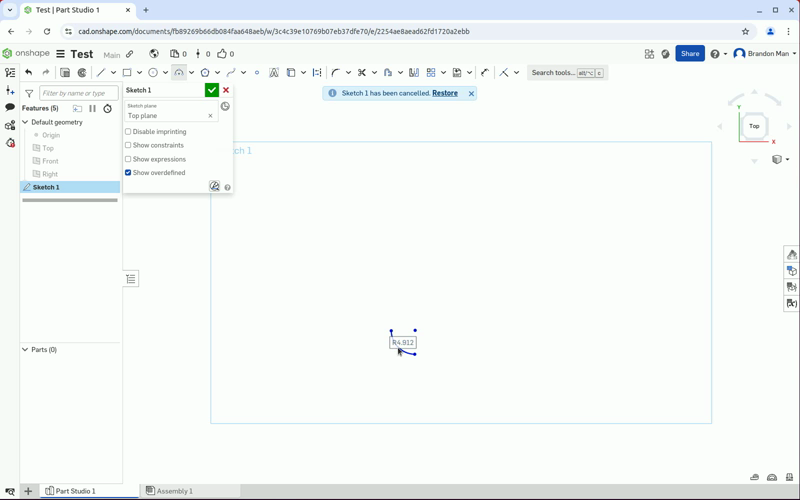
key(l)
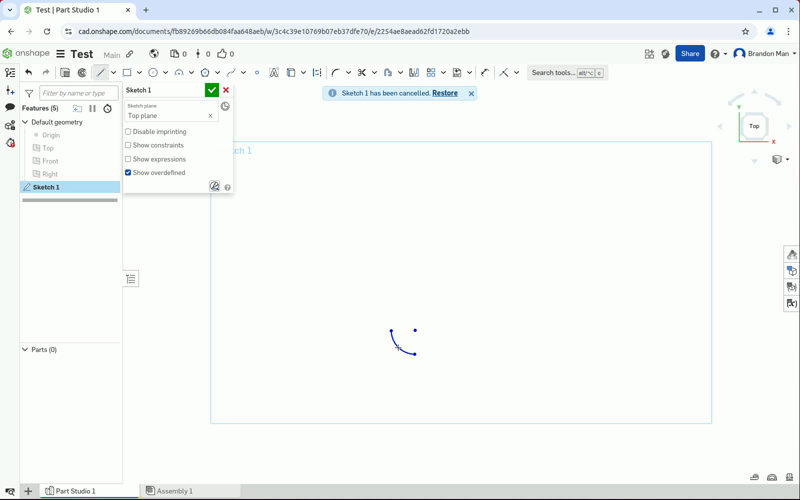
mouse_move(414, 354)
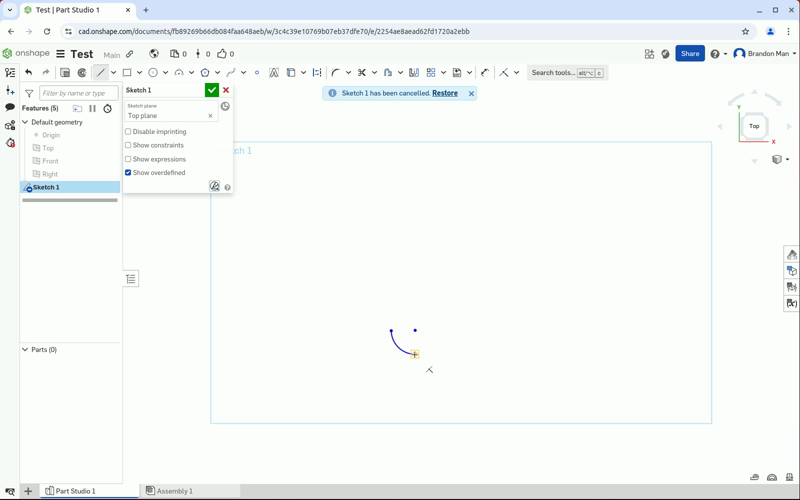
click(414, 354)
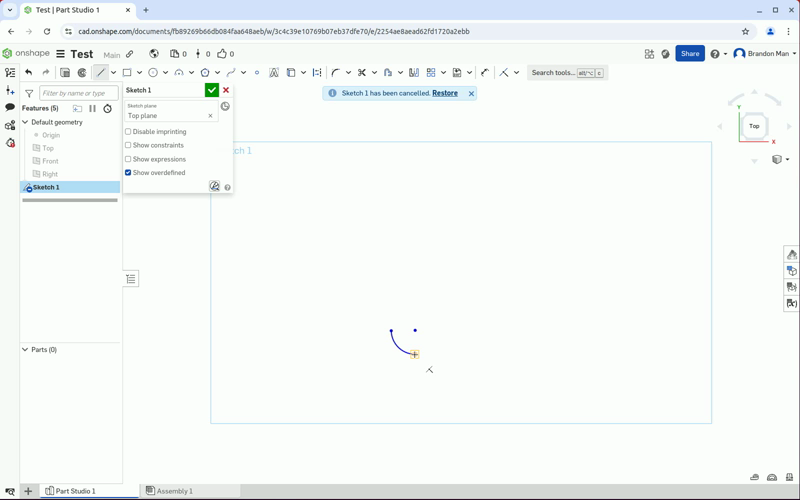
key_down(shift)
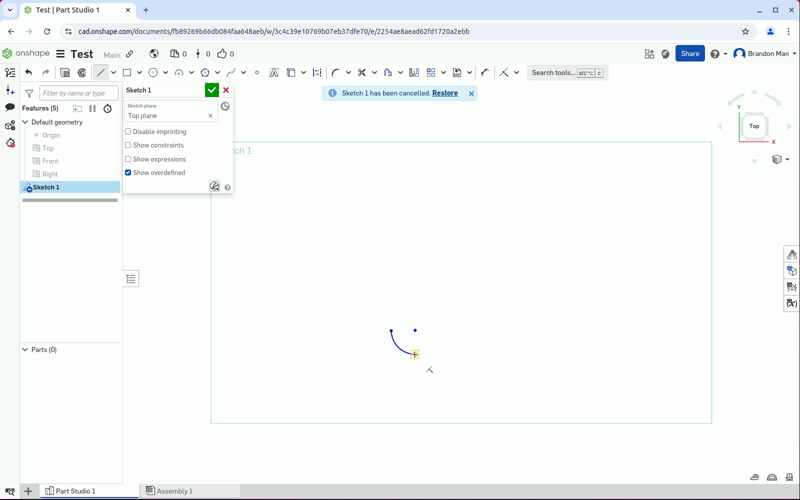
mouse_move(498, 354)
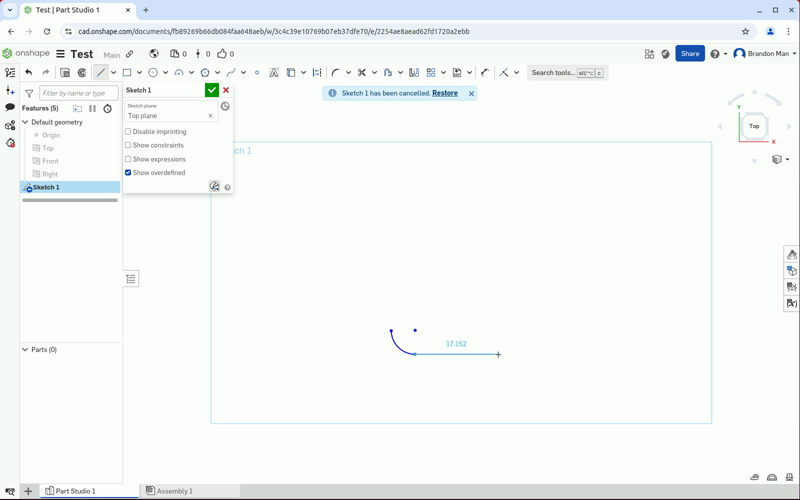
click(498, 354)
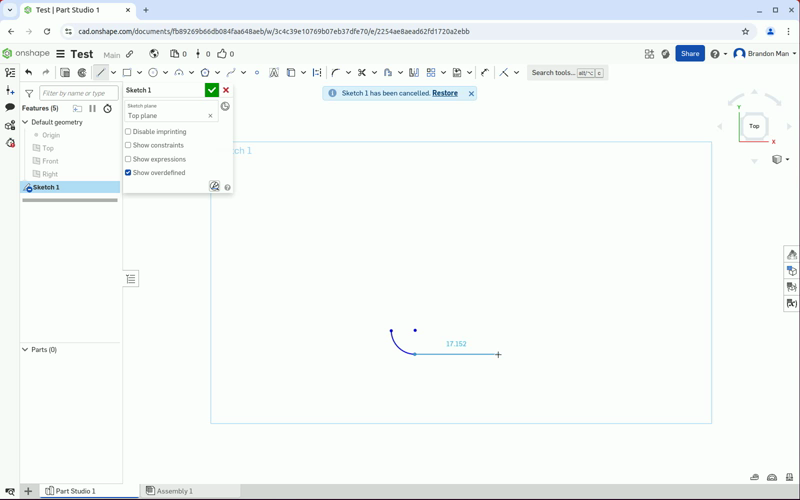
key_up(shift)
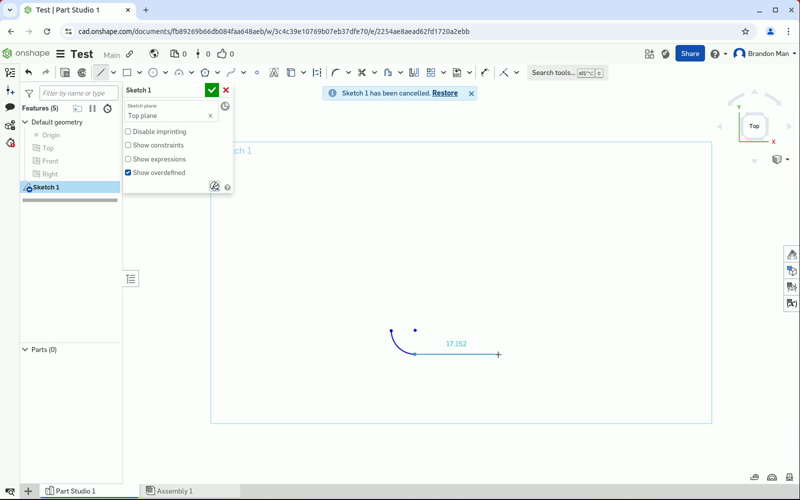
key(esc)
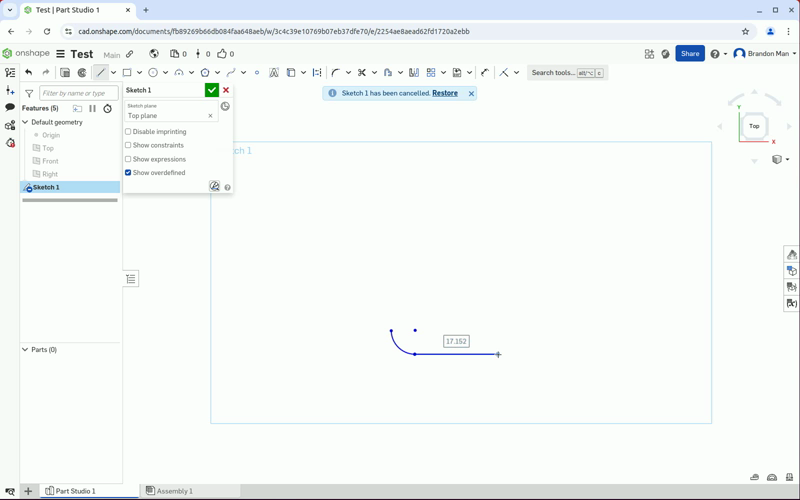
key(a)
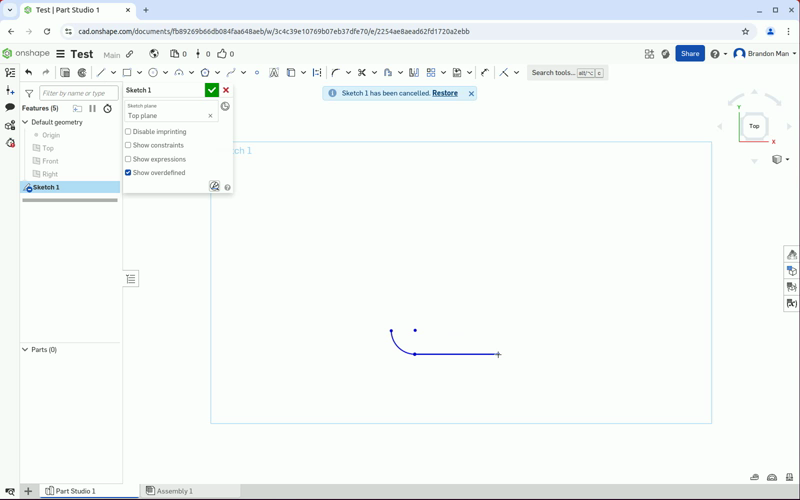
mouse_move(498, 354)
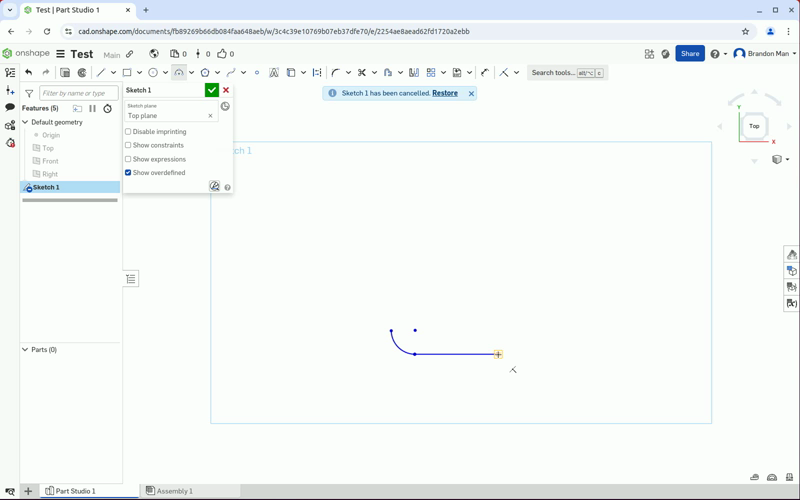
click(498, 354)
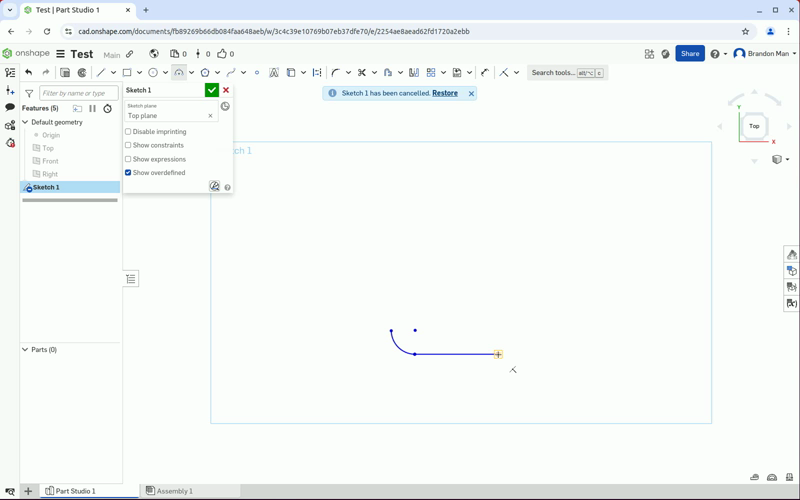
key_down(shift)
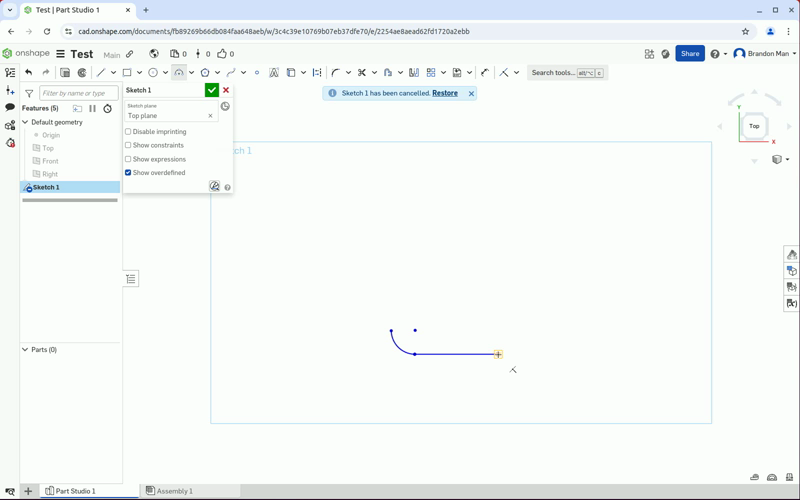
mouse_move(521, 330)
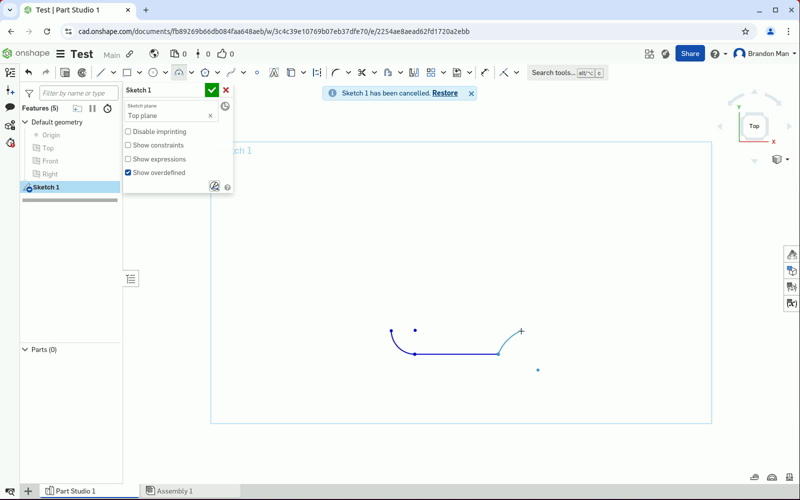
click(521, 330)
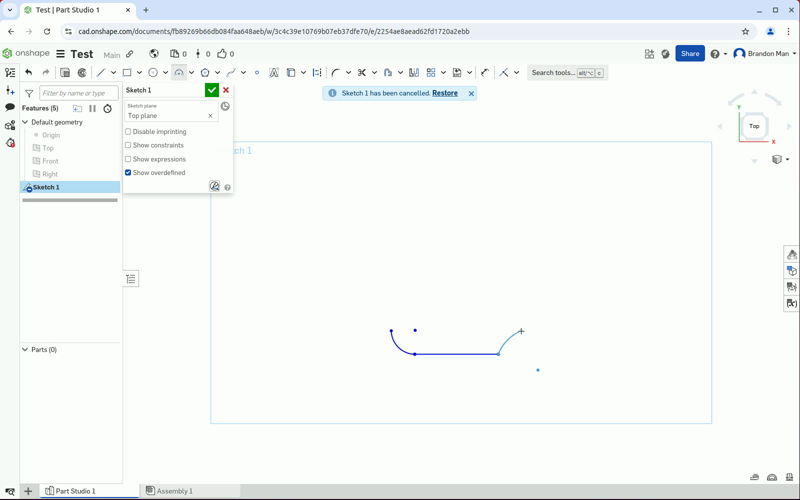
mouse_move(514, 347)
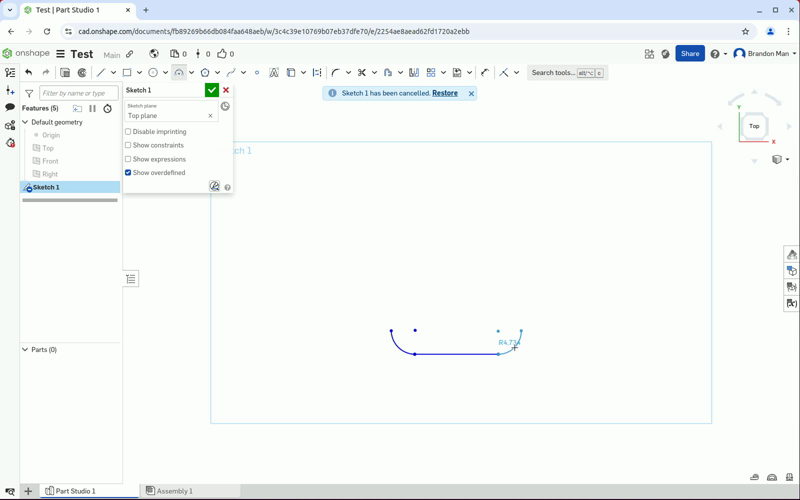
click(514, 347)
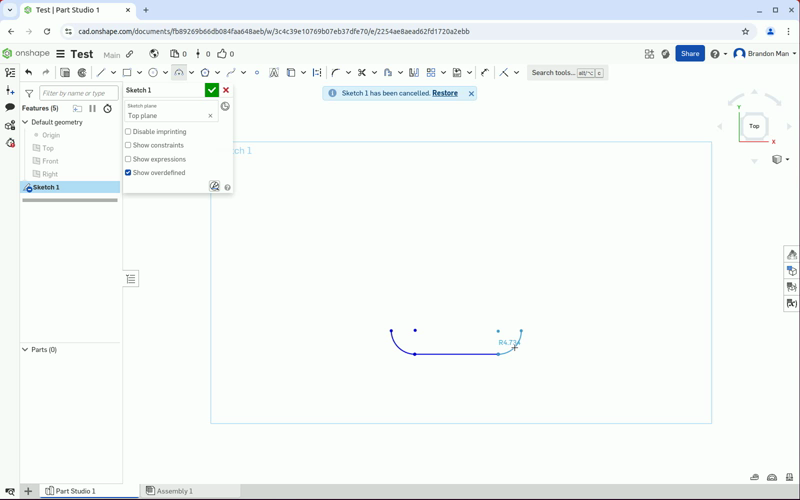
key_up(shift)
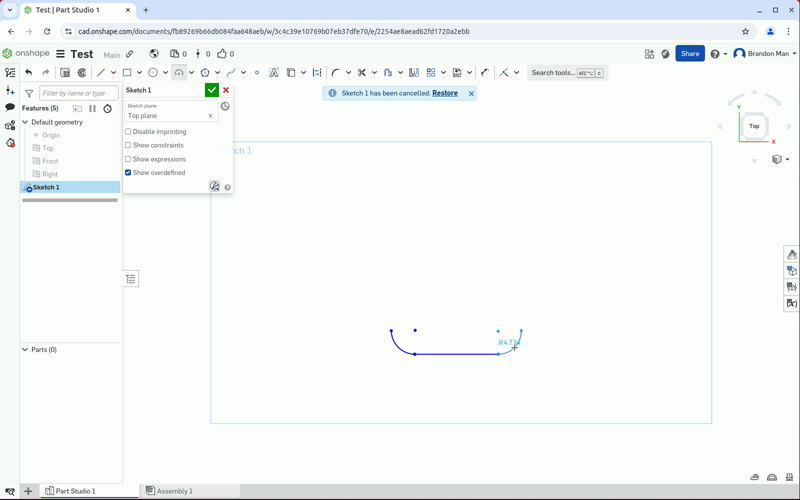
key(esc)
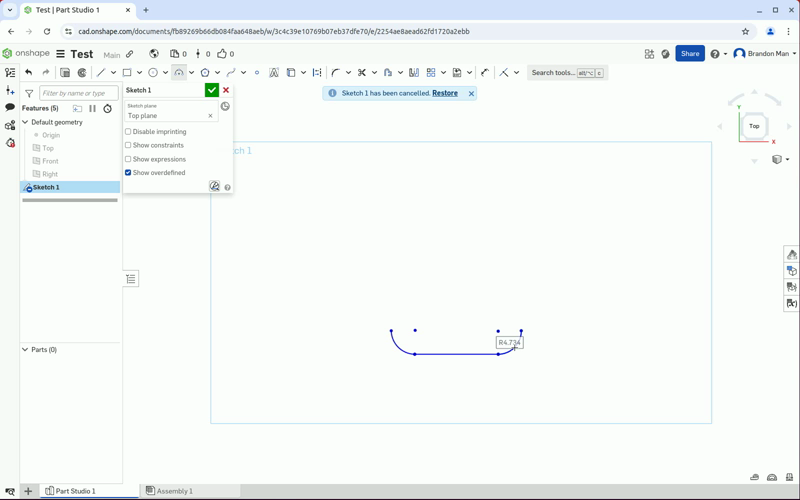
key(l)
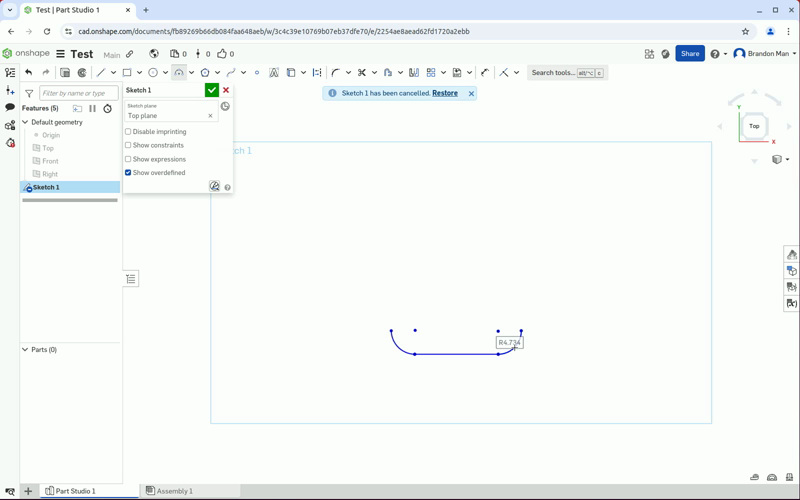
mouse_move(521, 330)
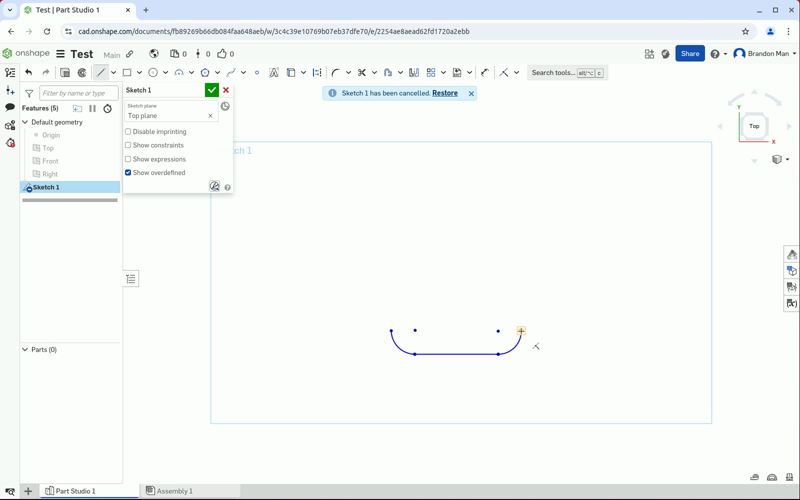
click(521, 330)
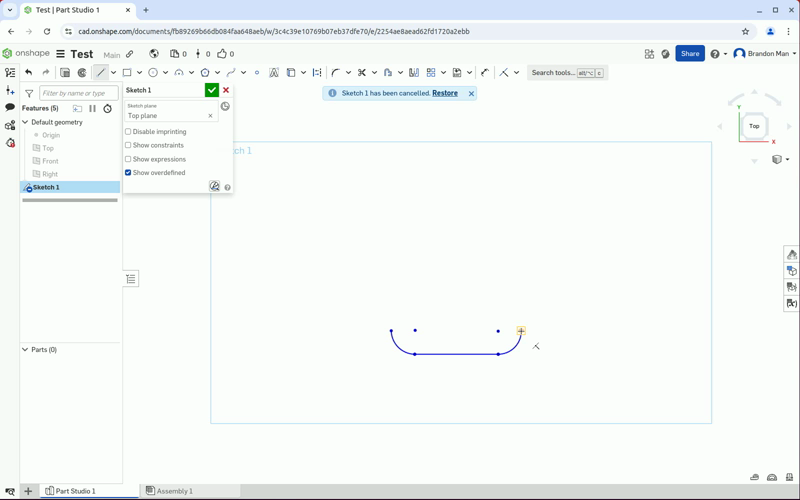
key_down(shift)
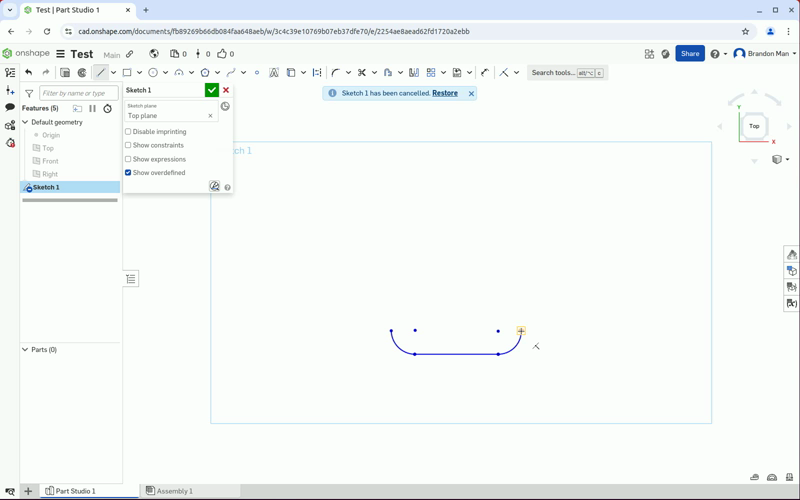
mouse_move(521, 250)
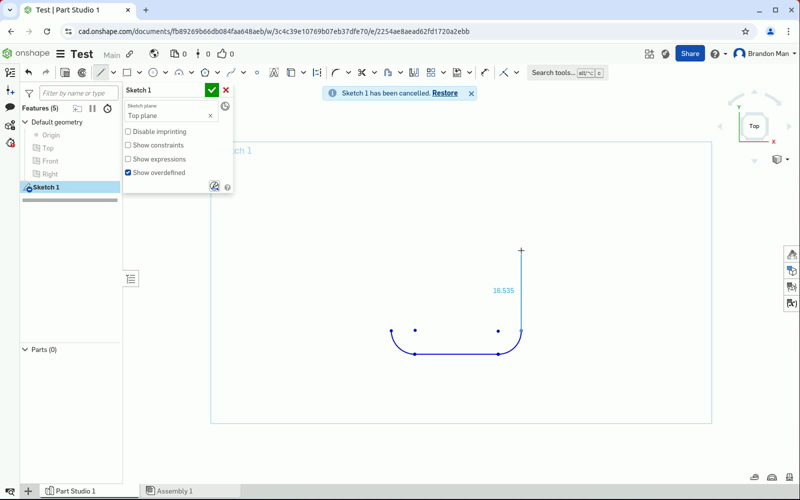
click(521, 250)
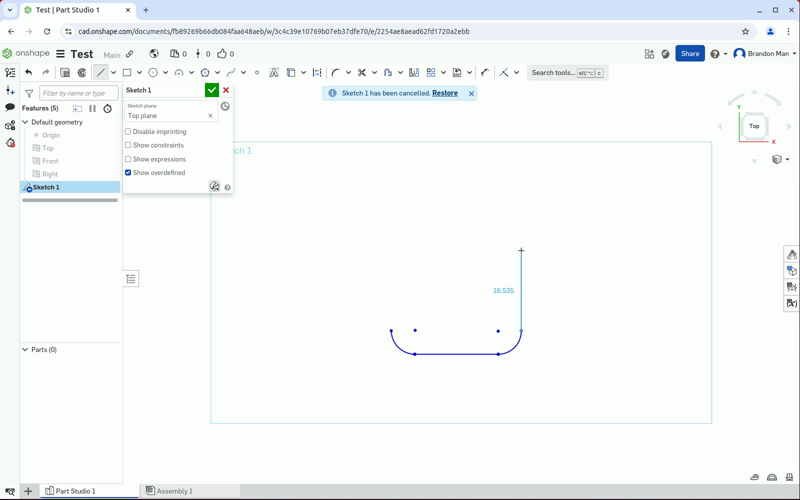
key_up(shift)
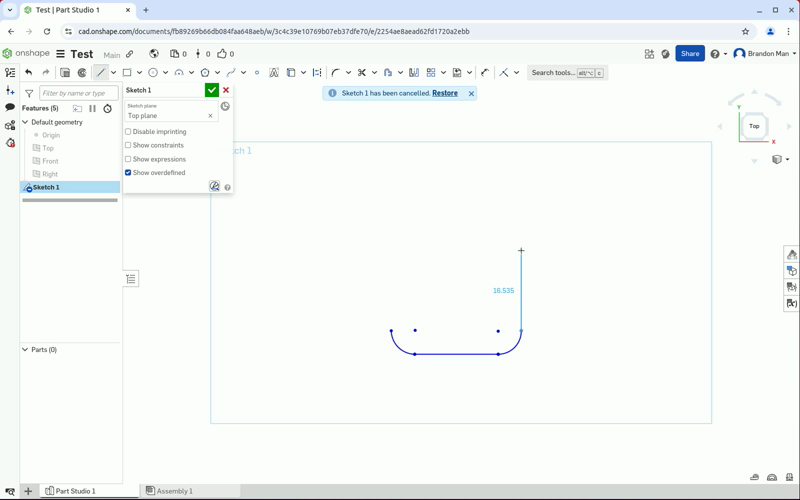
key(esc)
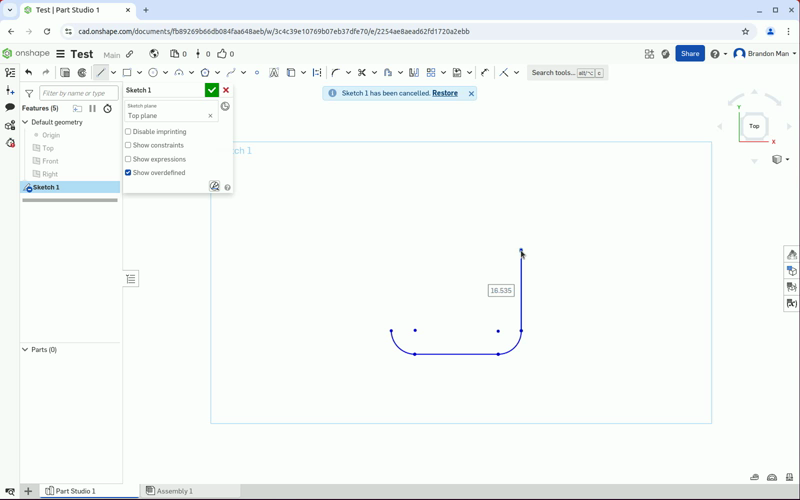
key(a)
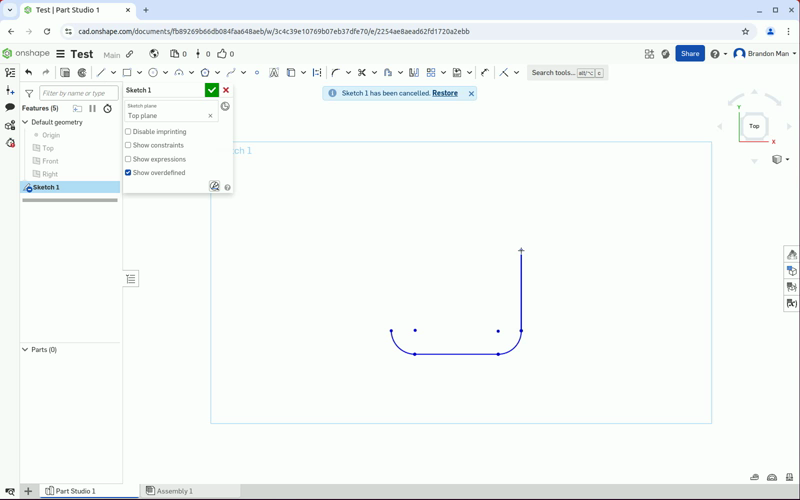
mouse_move(521, 250)
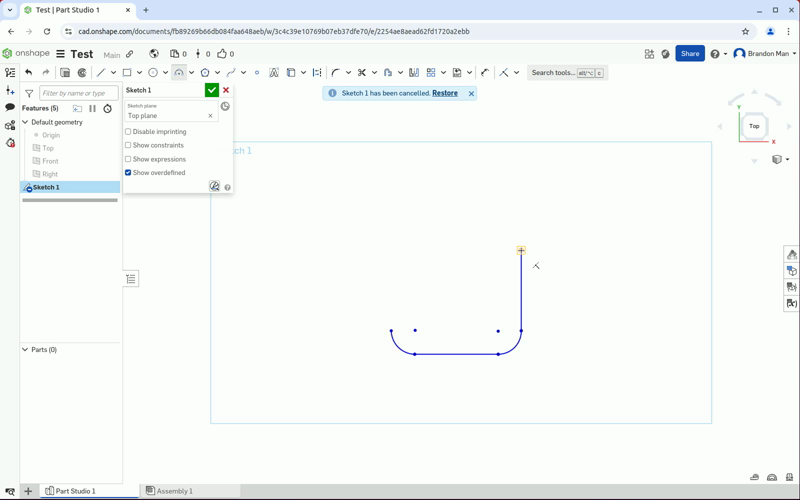
click(521, 250)
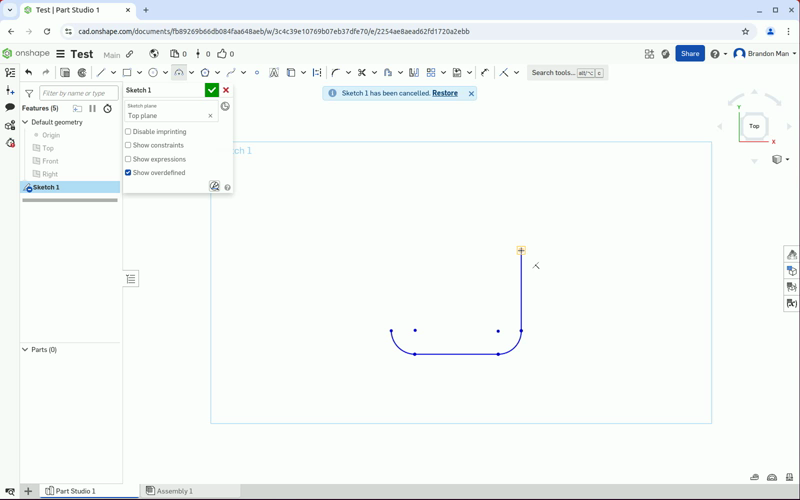
key_down(shift)
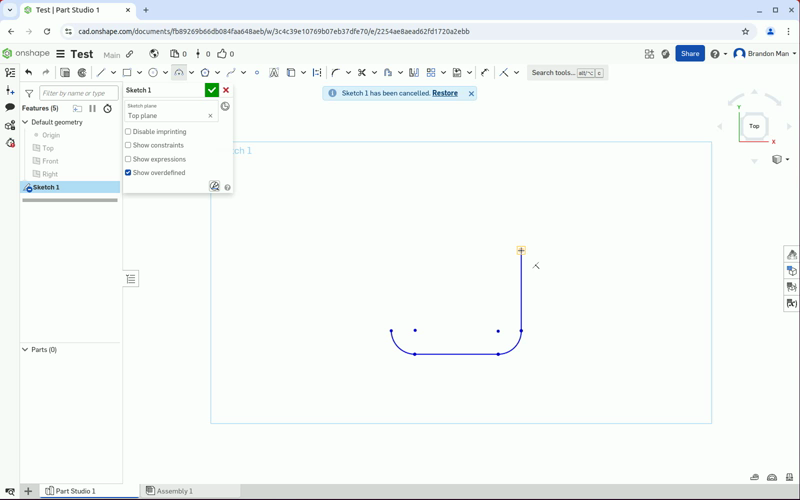
mouse_move(498, 225)
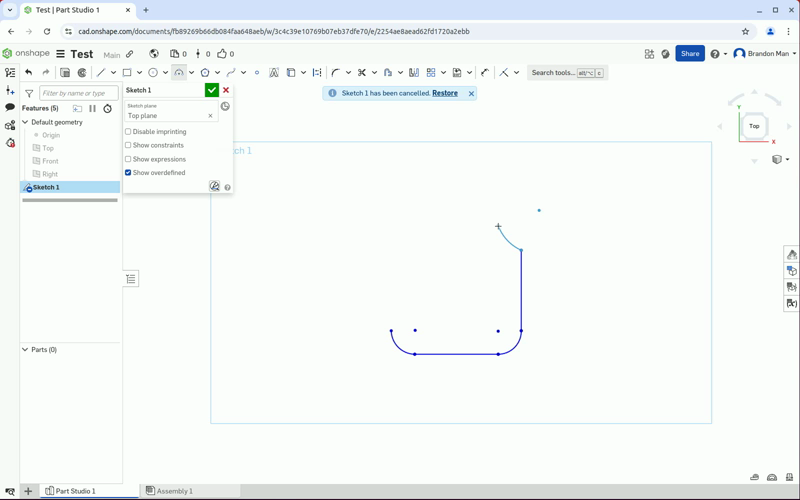
click(498, 225)
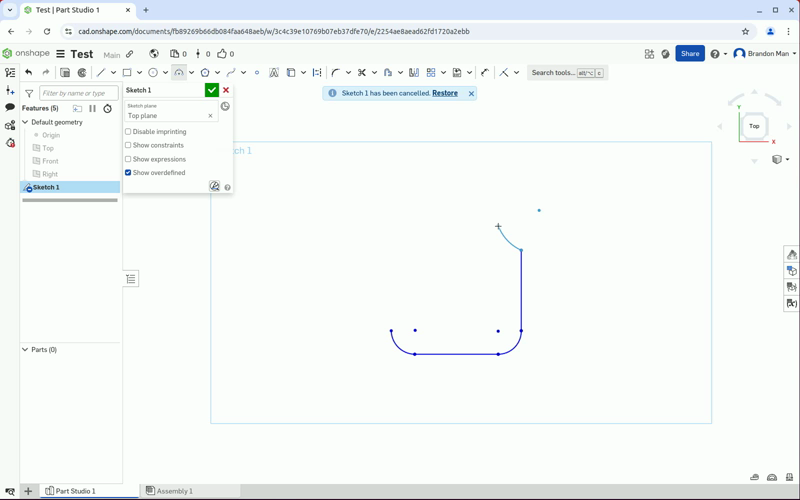
mouse_move(515, 233)
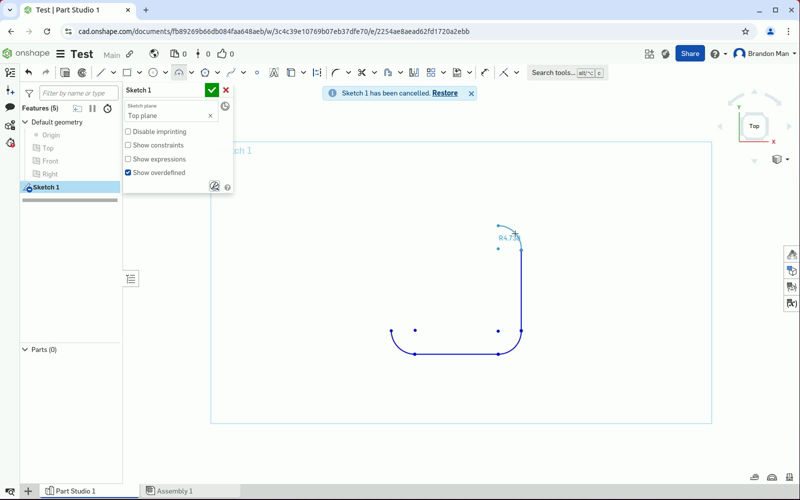
click(515, 233)
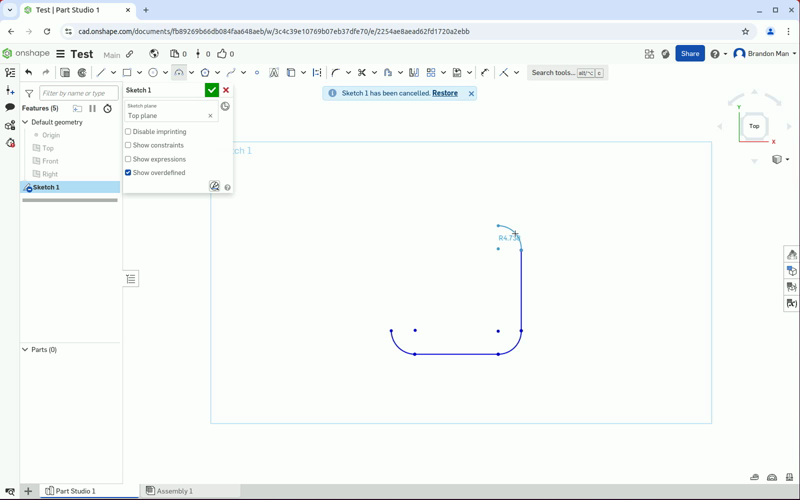
key_up(shift)
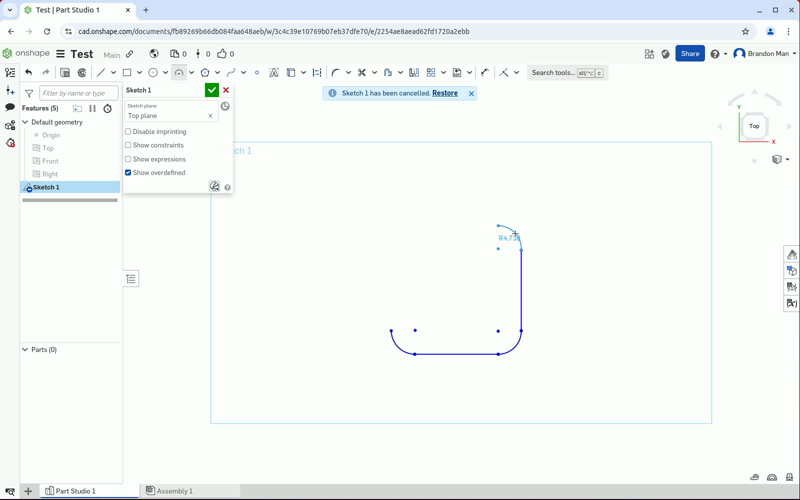
key(esc)
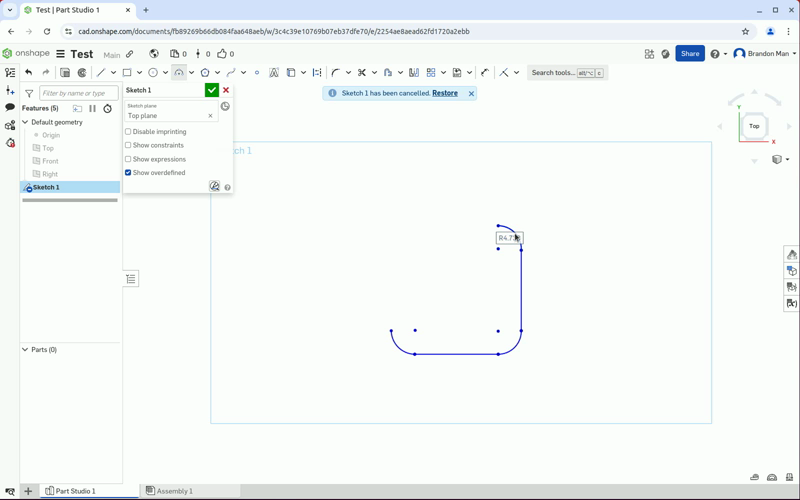
key(l)
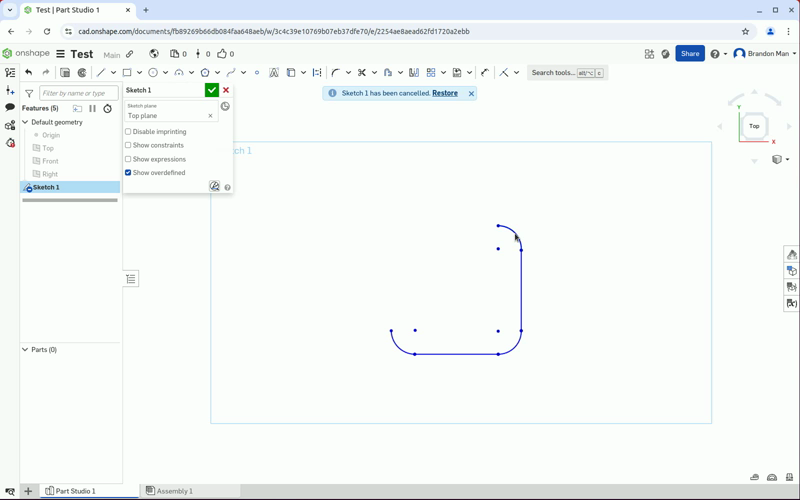
mouse_move(498, 225)
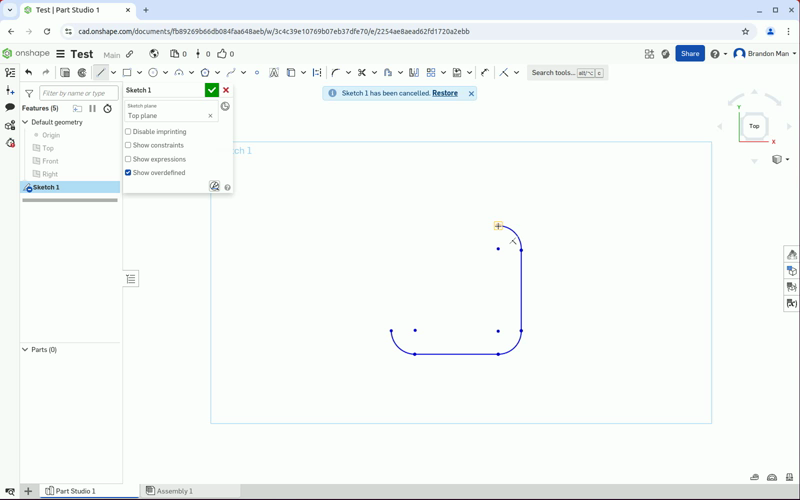
click(498, 225)
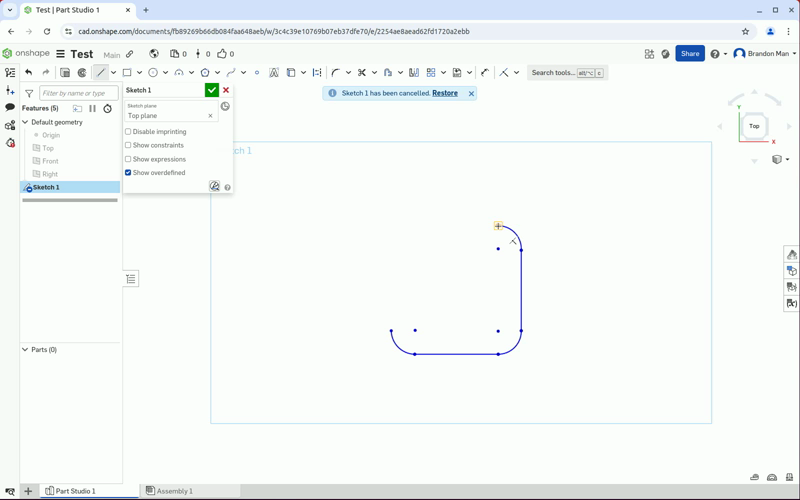
key_down(shift)
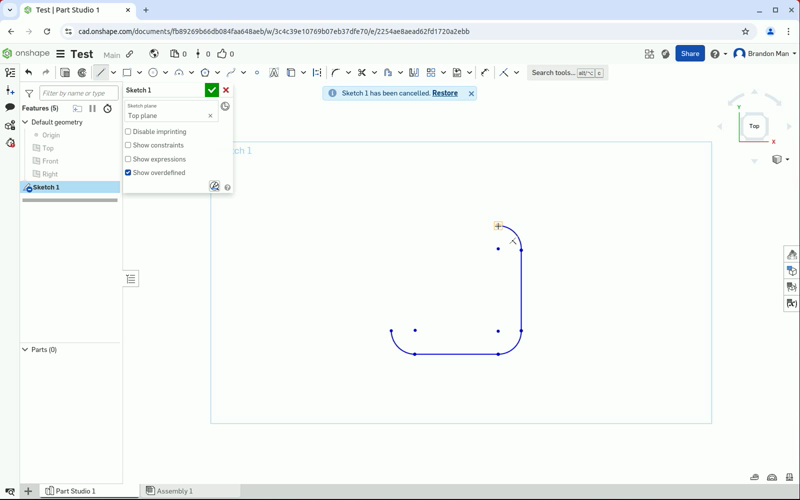
mouse_move(414, 225)
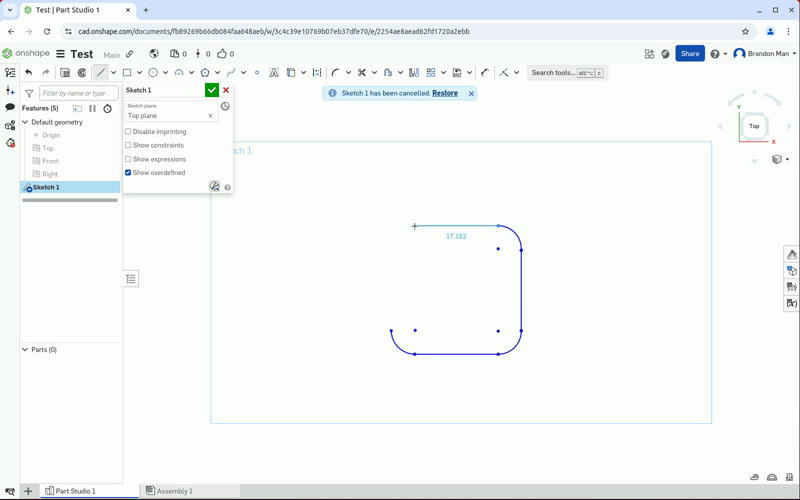
click(414, 225)
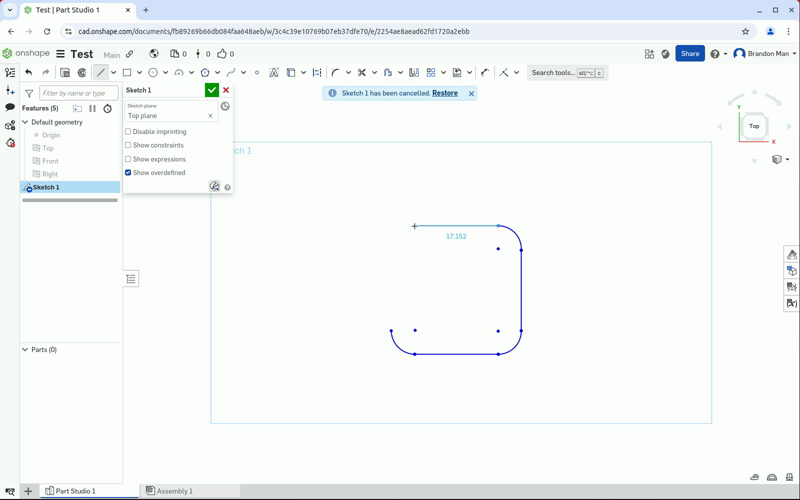
key_up(shift)
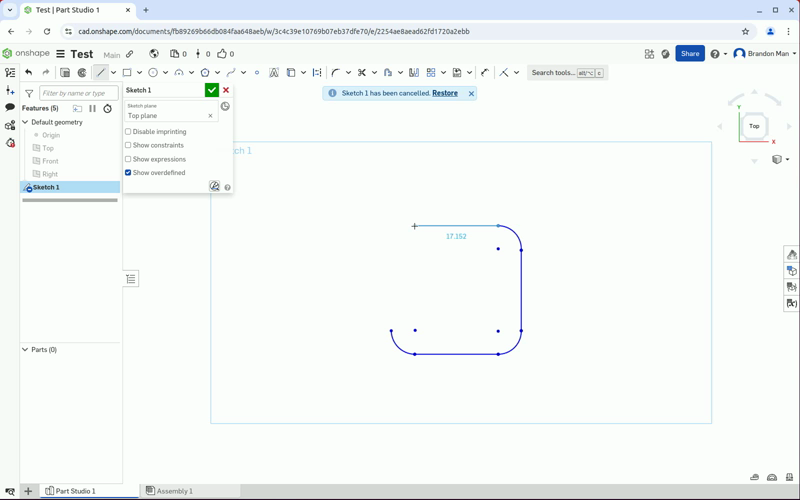
key(esc)
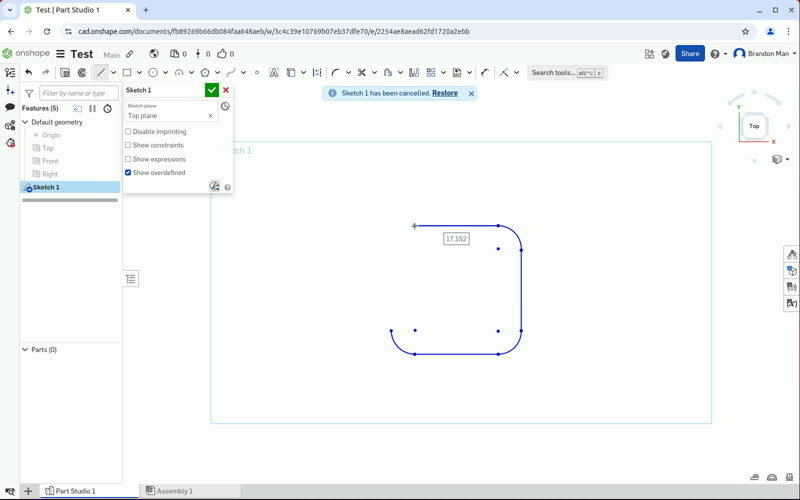
key(a)
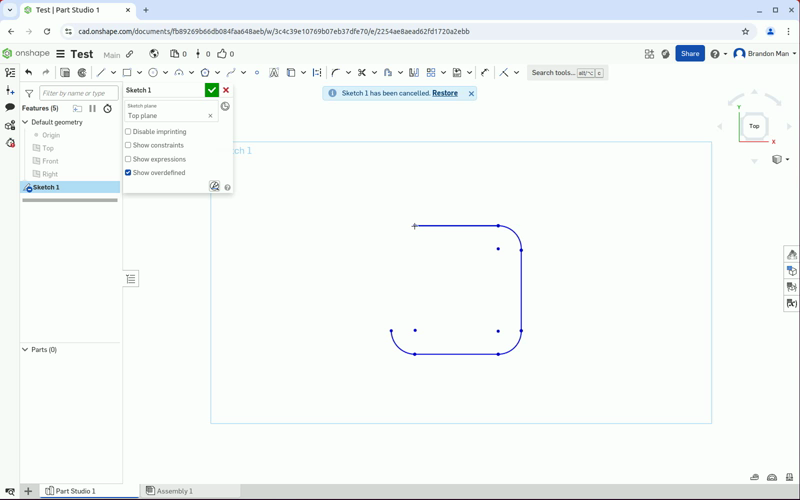
mouse_move(414, 225)
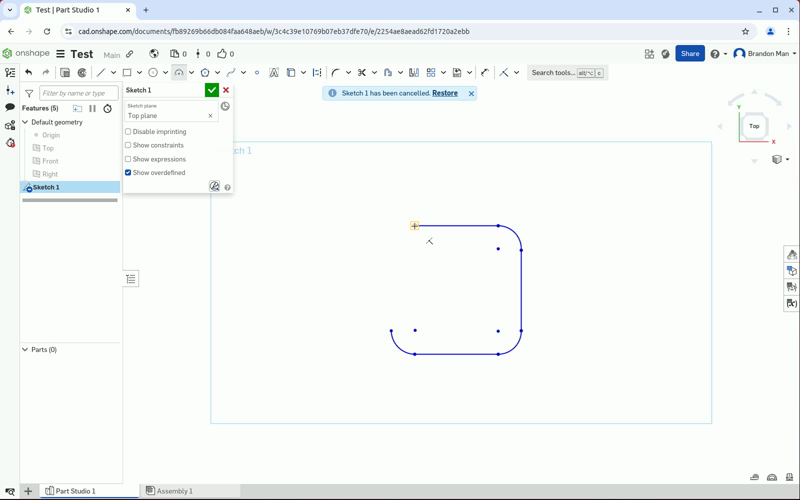
click(414, 225)
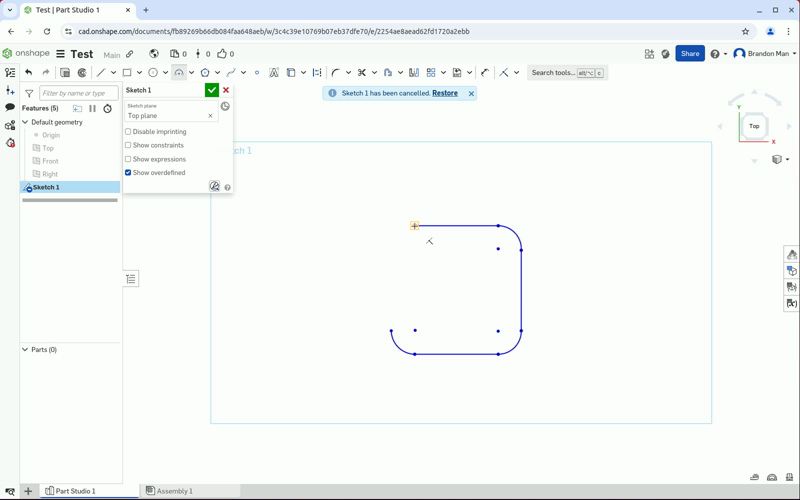
key_down(shift)
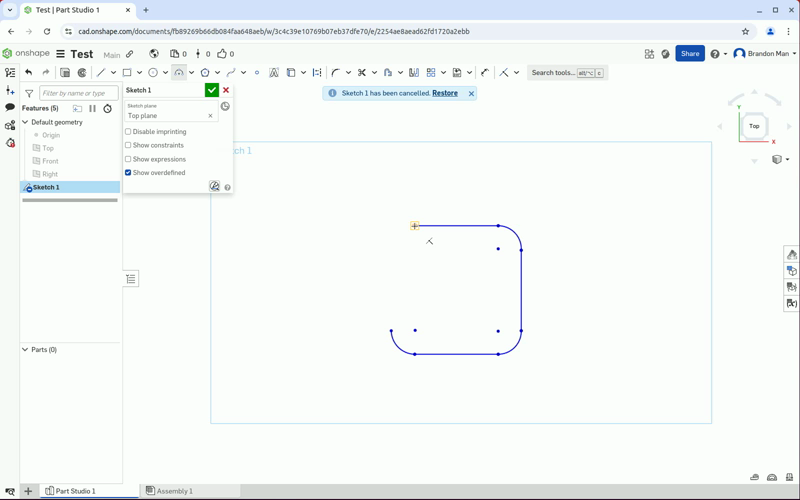
mouse_move(391, 250)
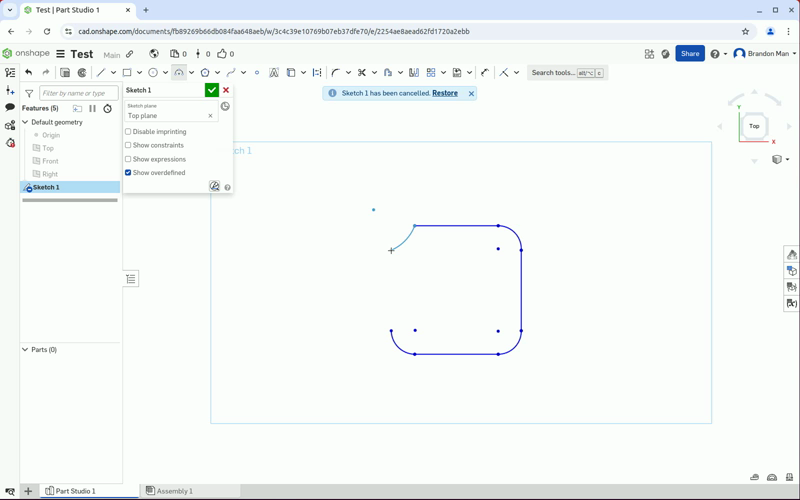
click(391, 250)
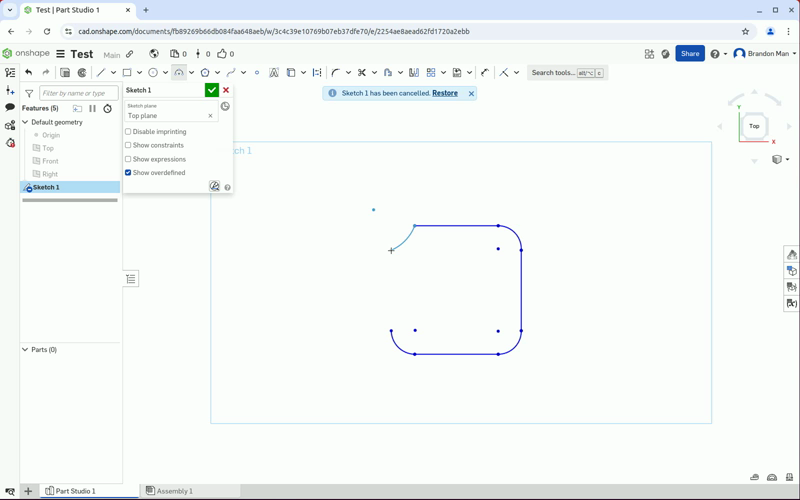
mouse_move(398, 233)
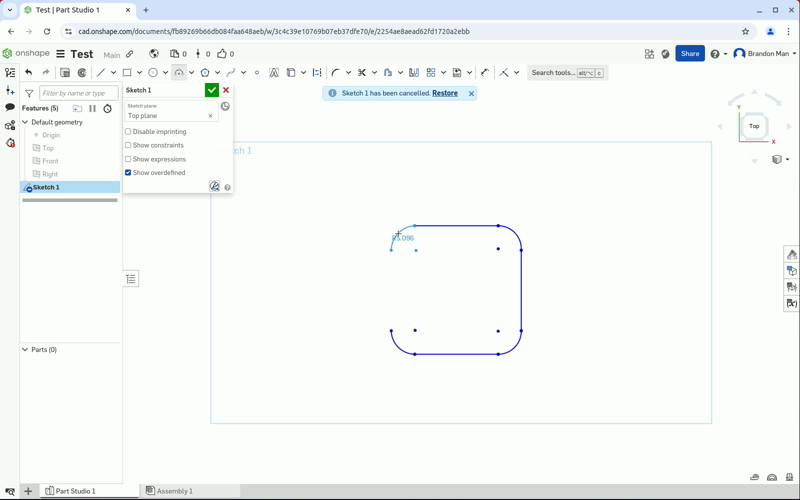
click(398, 233)
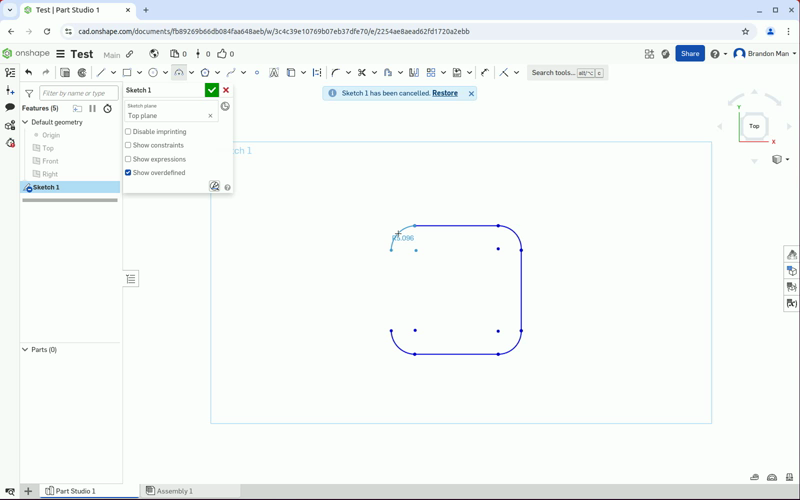
key_up(shift)
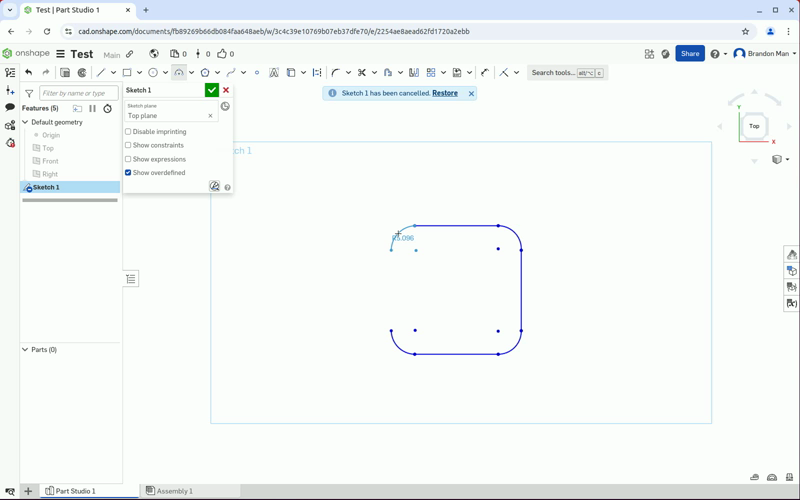
key(esc)
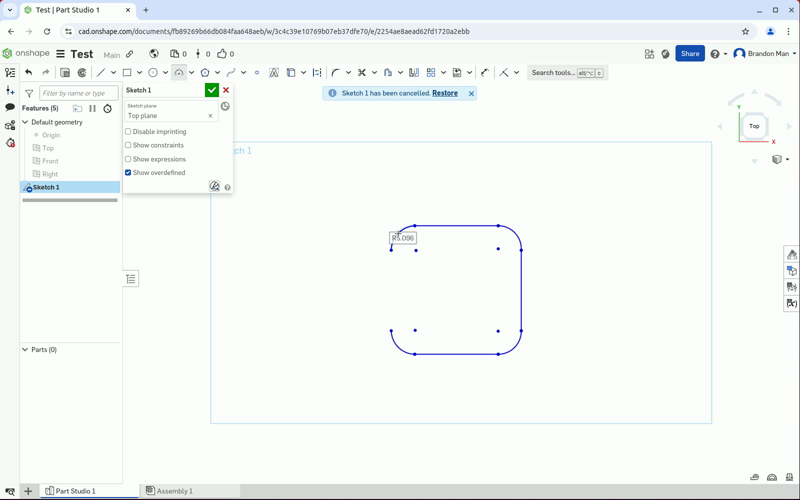
key(l)
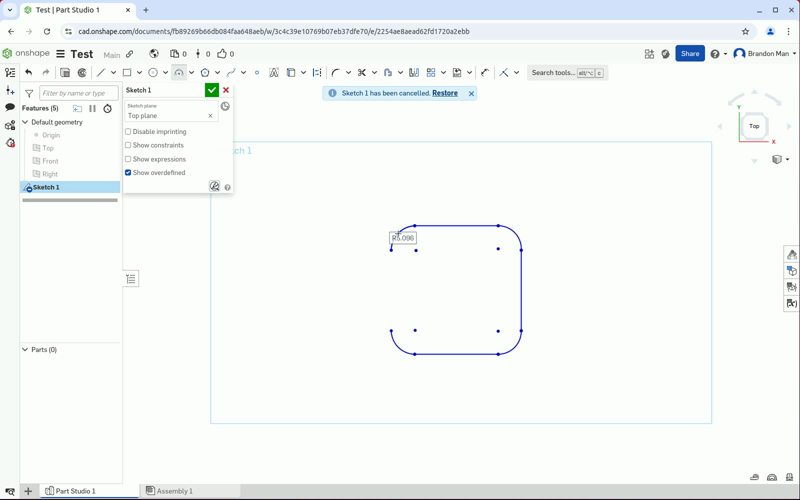
mouse_move(391, 250)
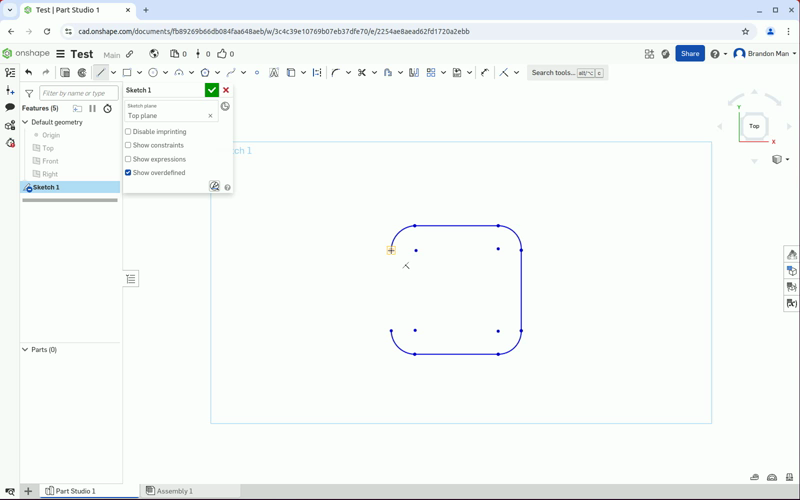
click(391, 250)
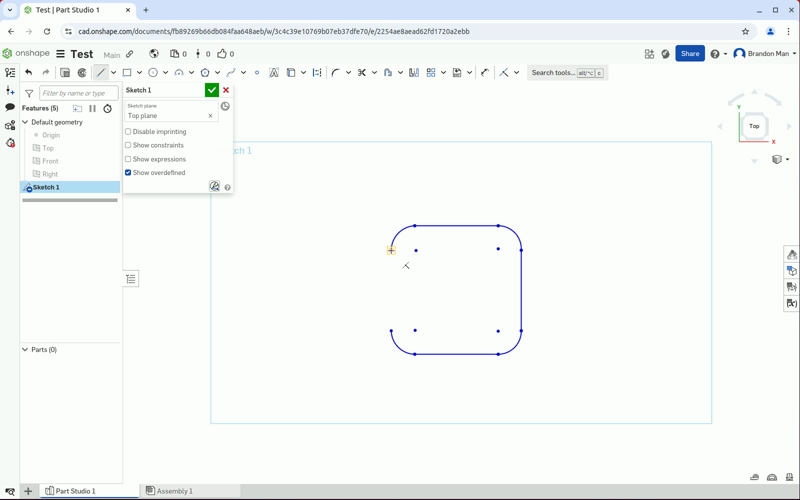
key_down(shift)
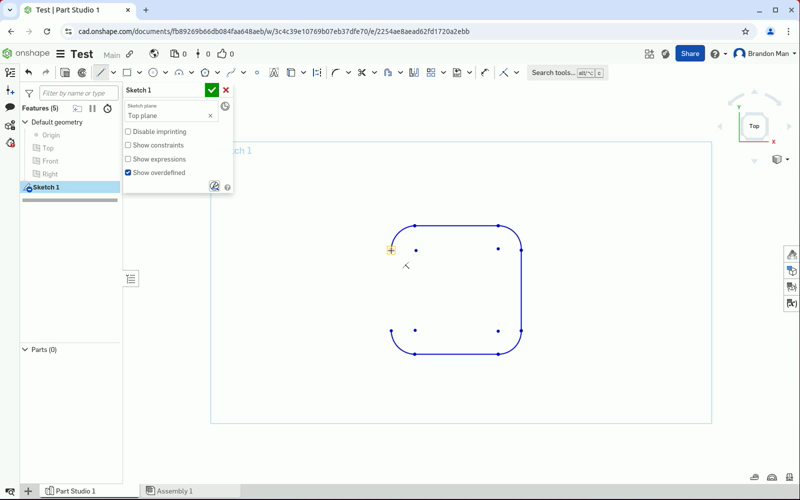
mouse_move(391, 330)
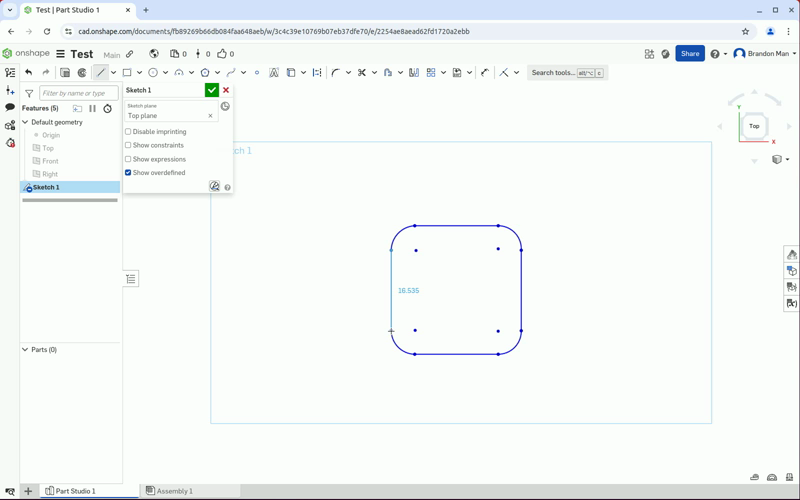
key_up(shift)
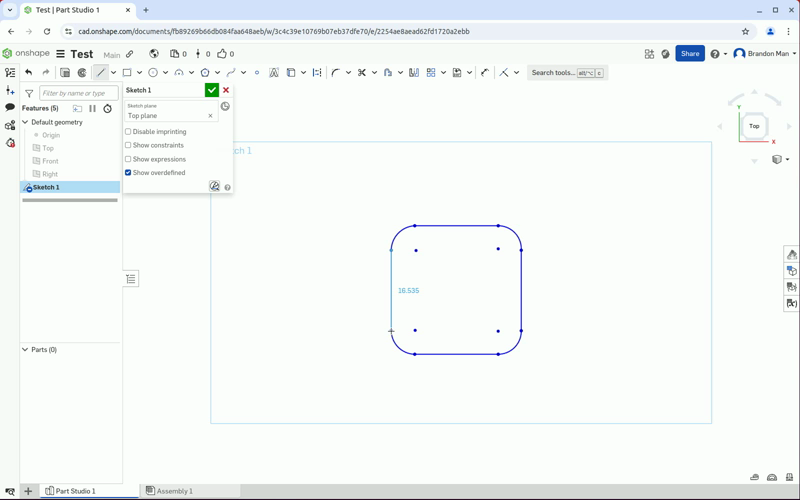
click(391, 330)
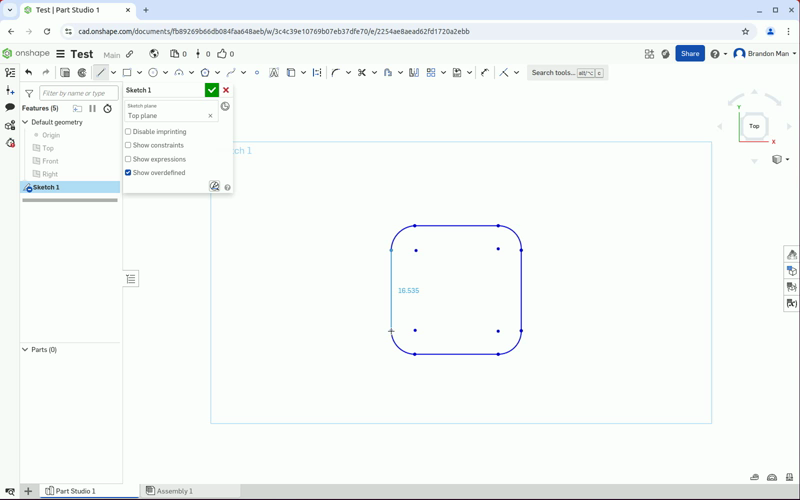
key(esc)
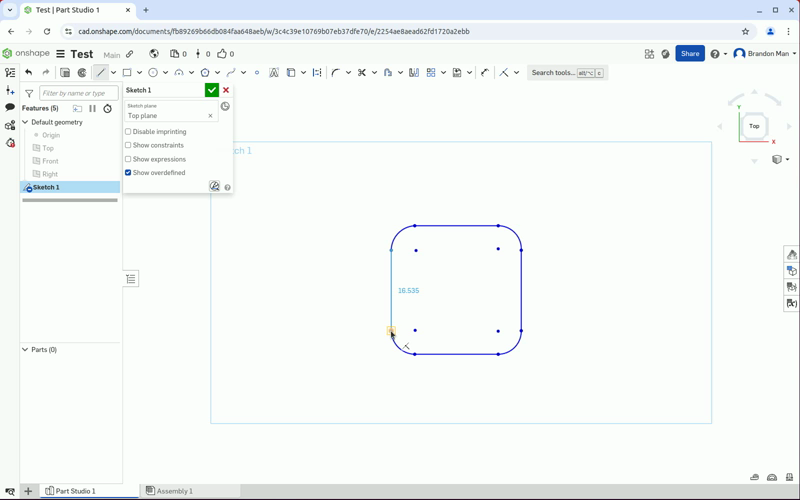
key(a)
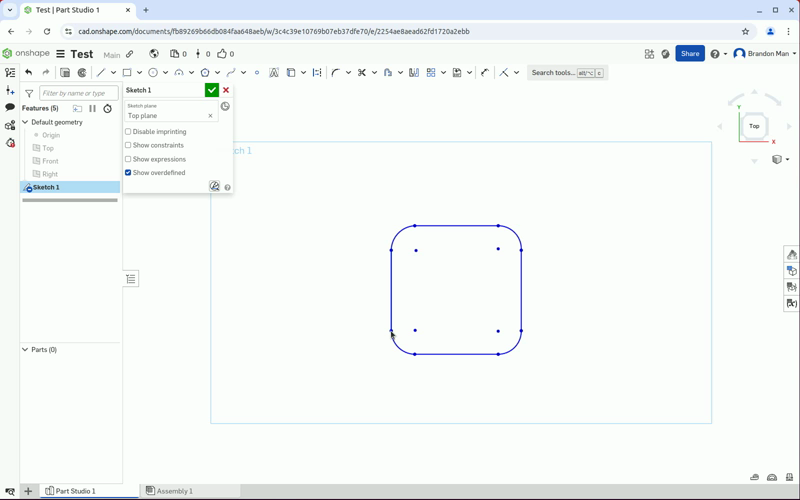
key_down(shift)
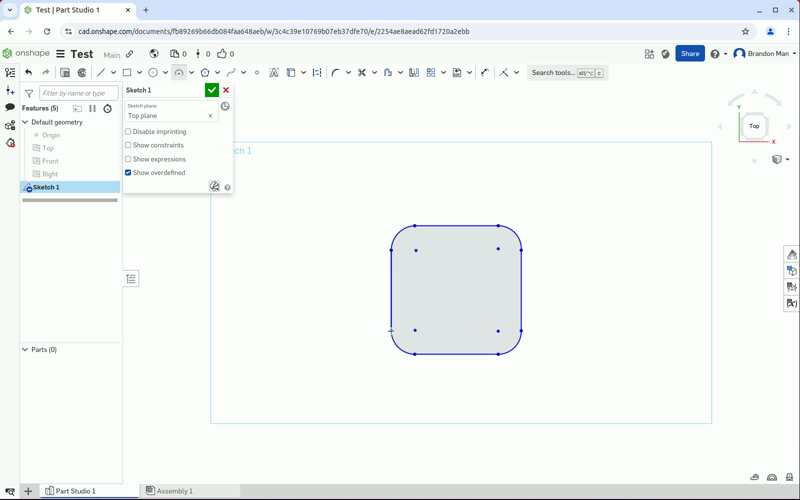
mouse_move(399, 324)
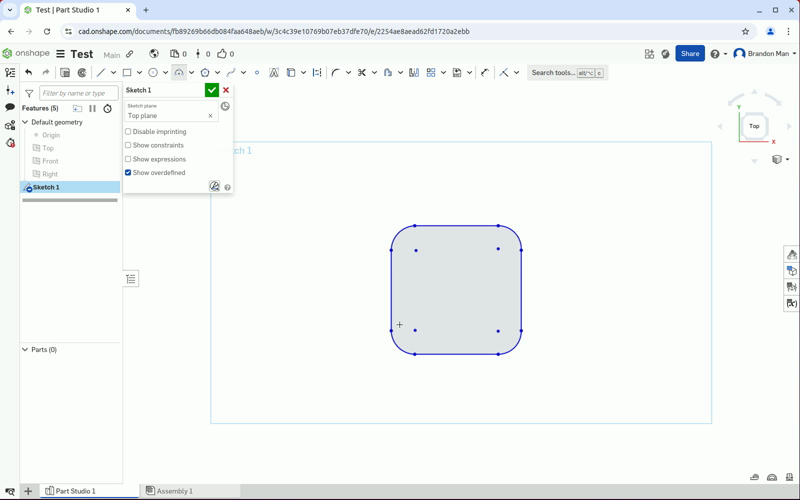
click(399, 324)
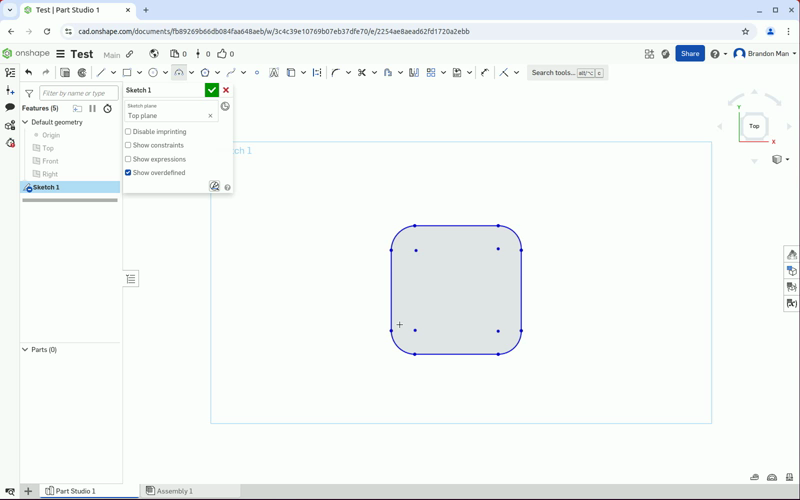
key_up(shift)
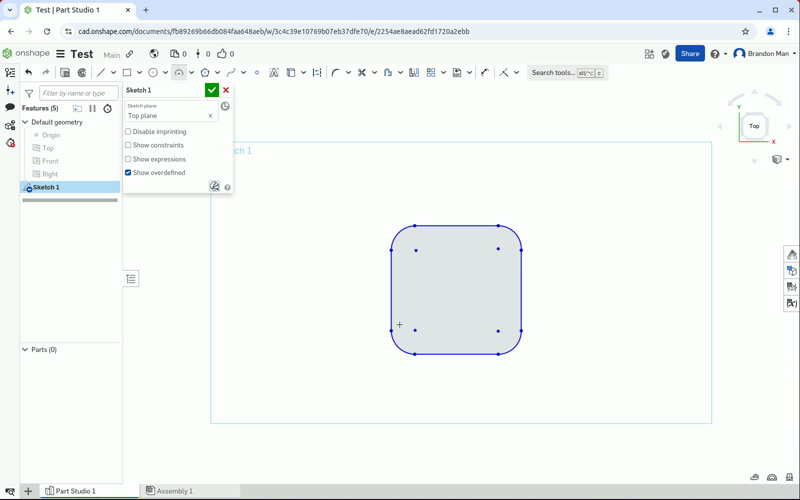
key_down(shift)
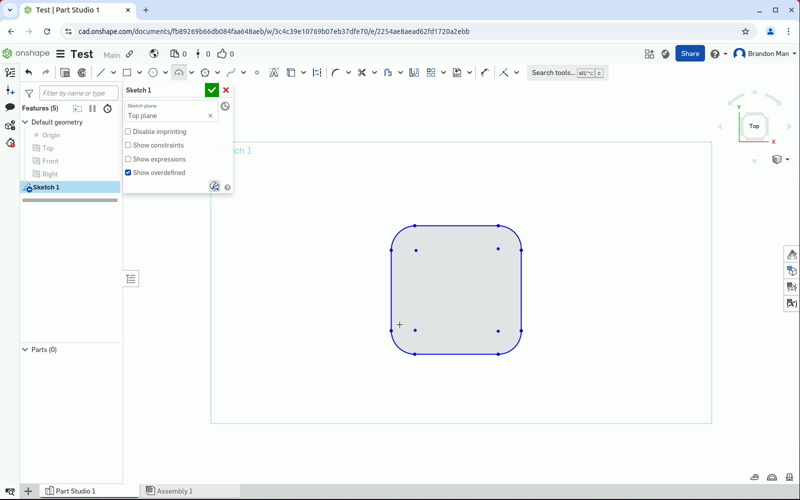
mouse_move(424, 347)
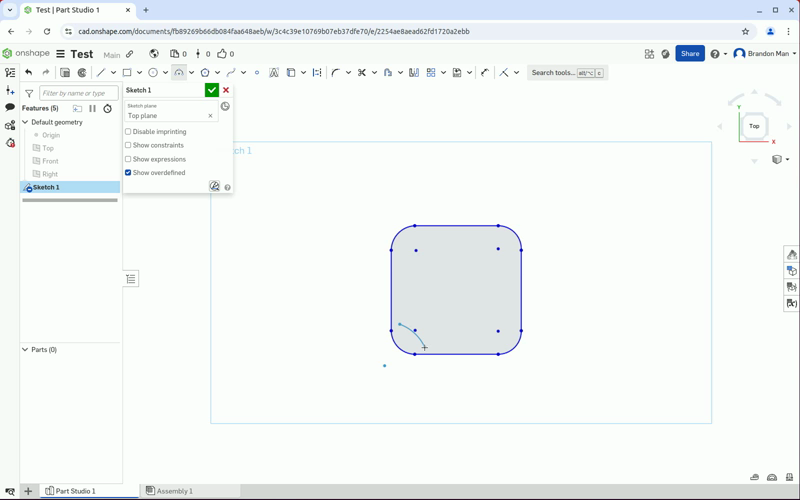
click(424, 347)
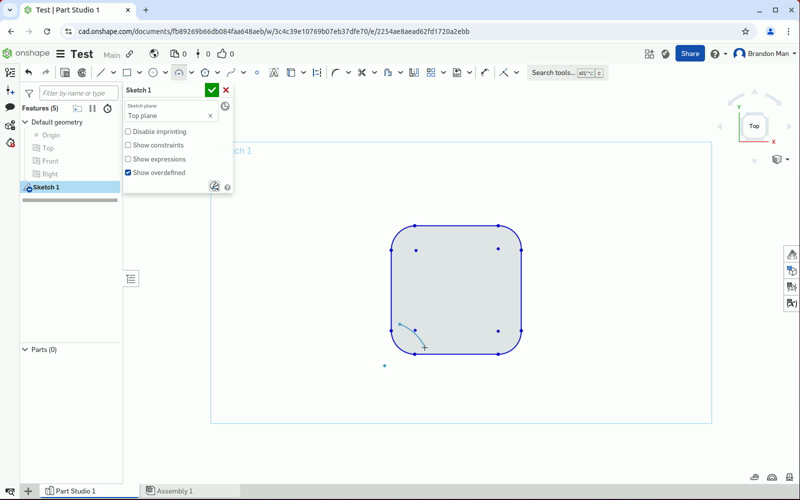
mouse_move(407, 340)
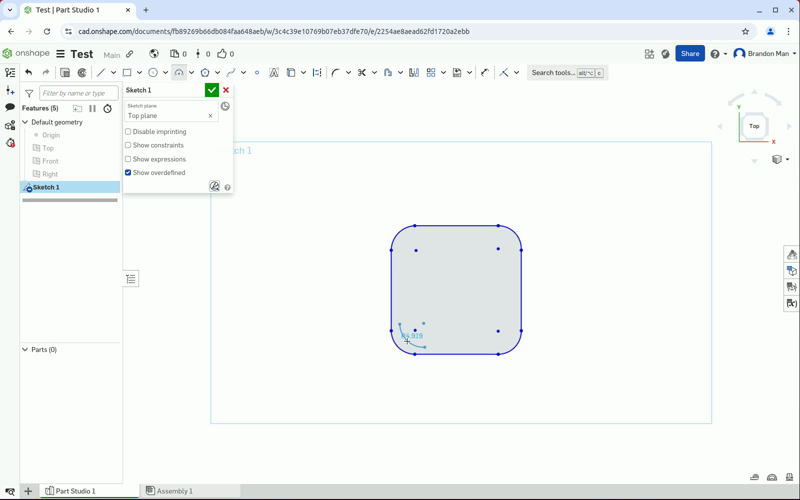
click(407, 340)
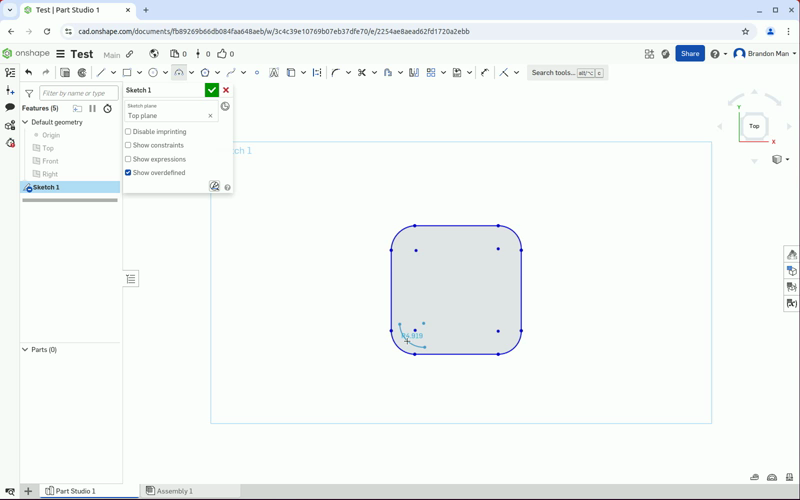
key_up(shift)
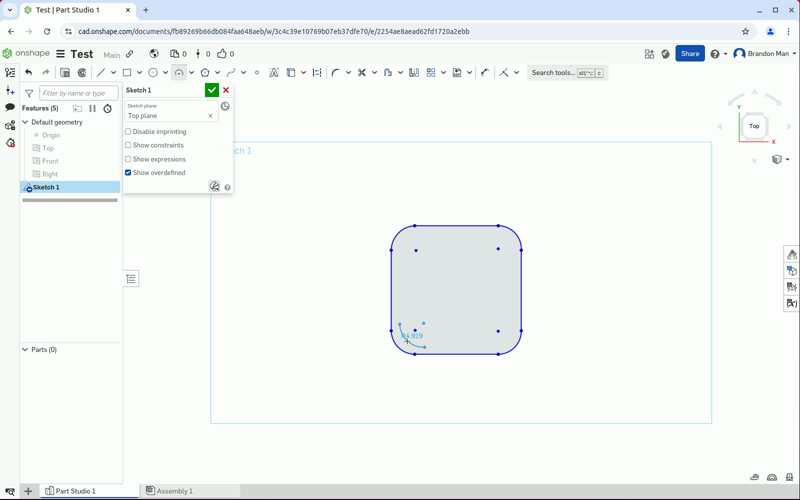
key(esc)
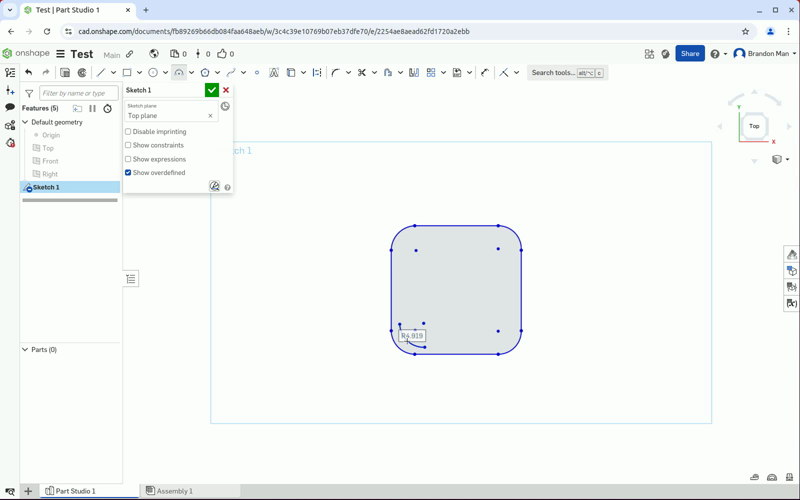
key(l)
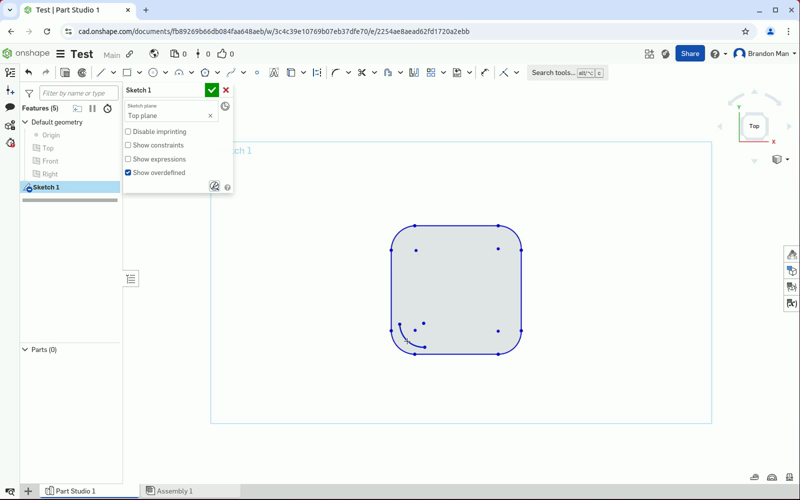
mouse_move(424, 347)
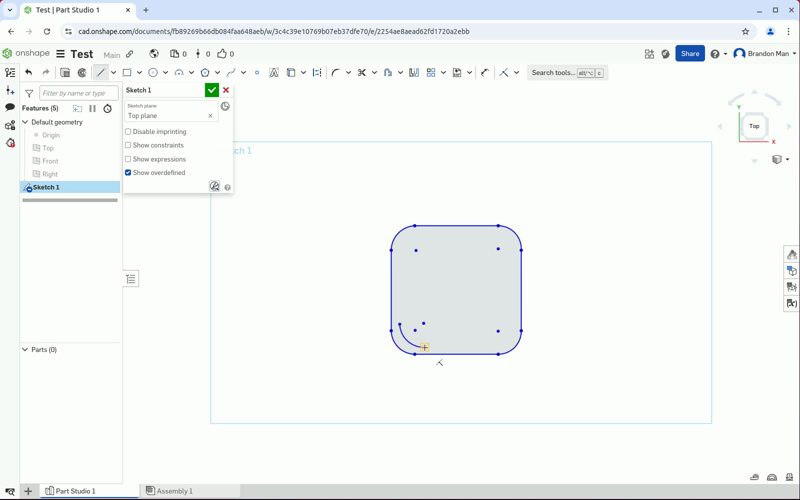
click(424, 347)
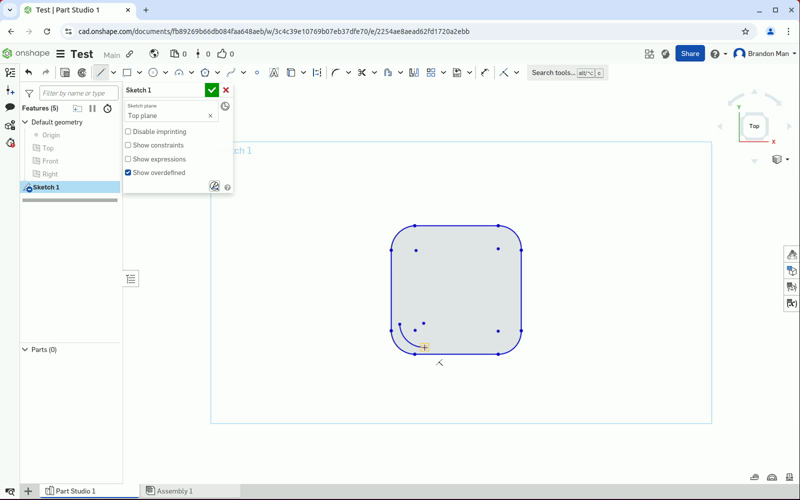
key_down(shift)
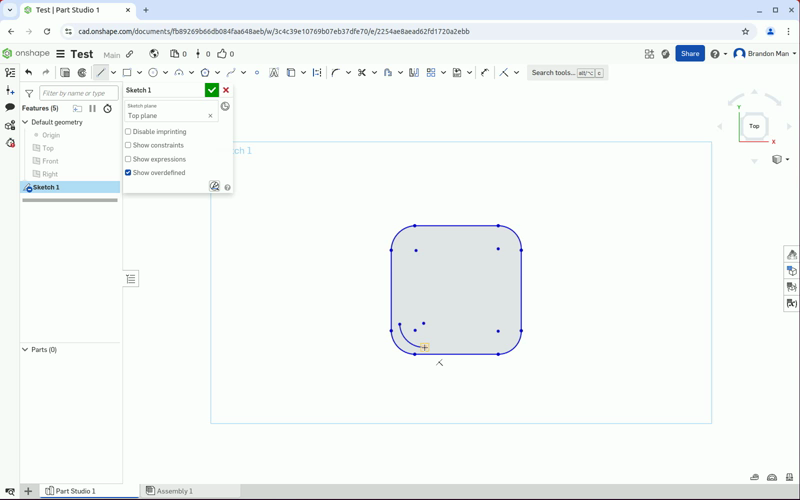
mouse_move(454, 347)
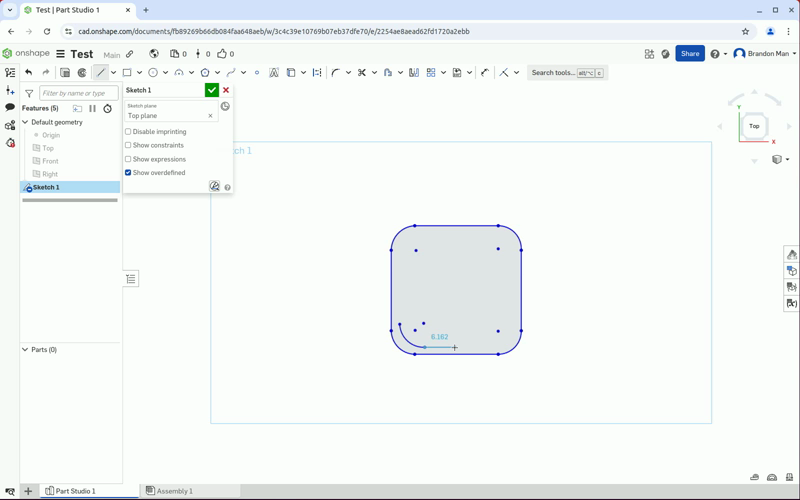
mouse_move(440, 347)
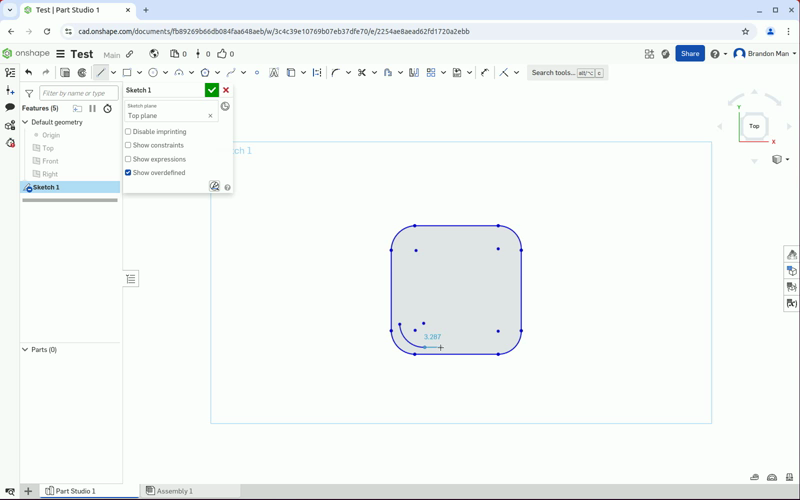
click(440, 347)
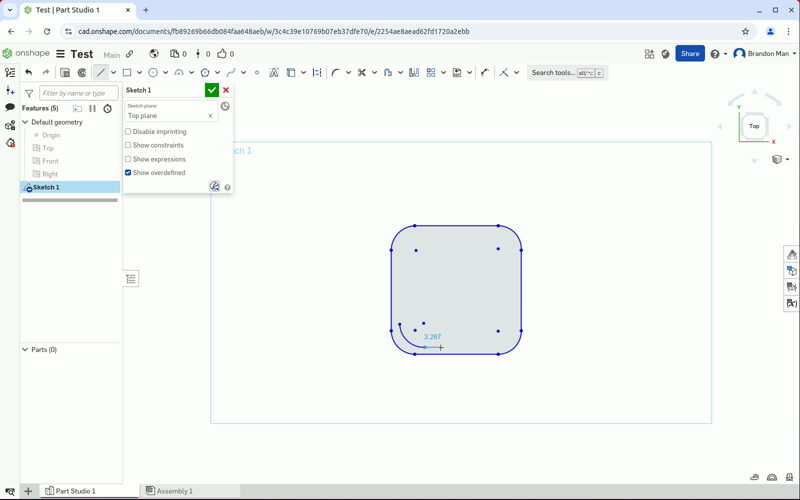
key_up(shift)
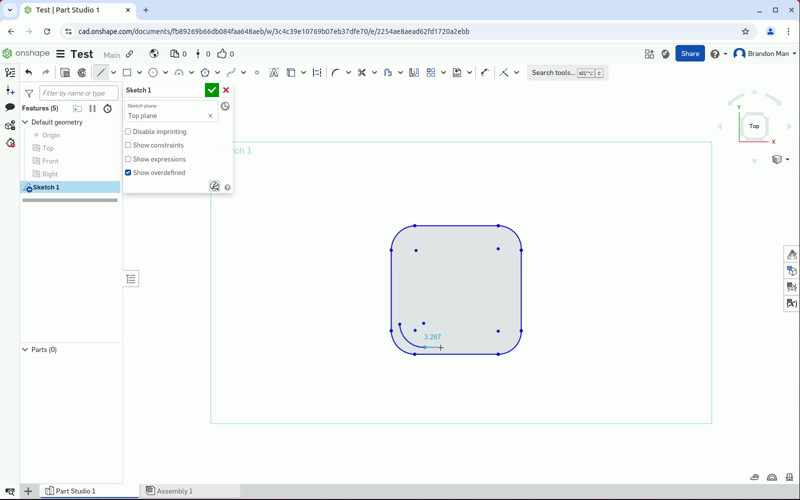
key_down(shift)
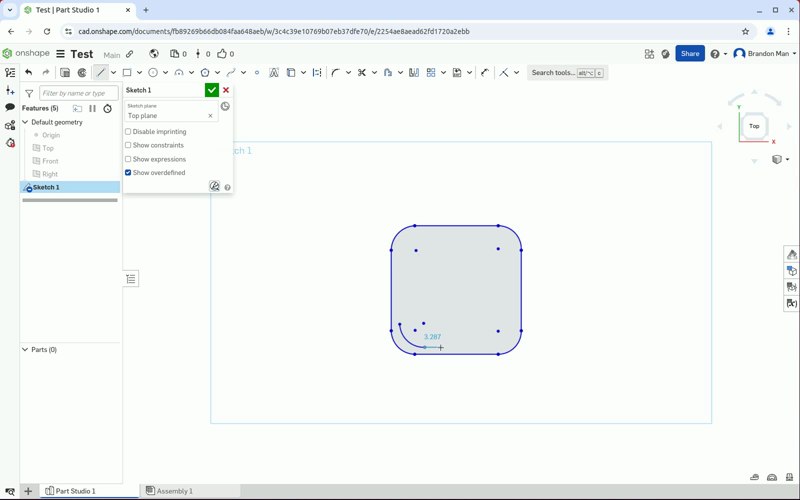
mouse_move(470, 347)
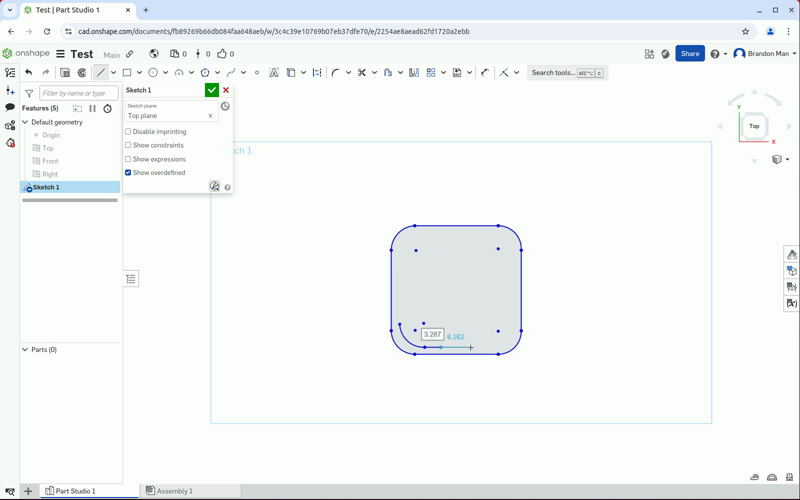
mouse_move(473, 347)
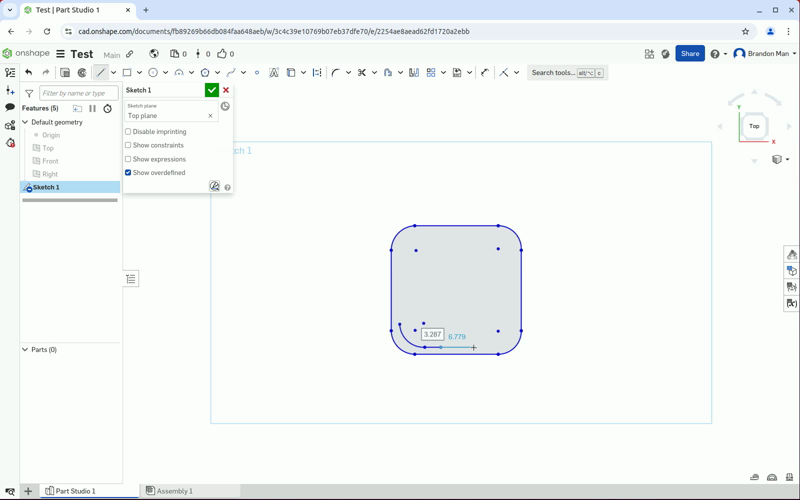
click(473, 347)
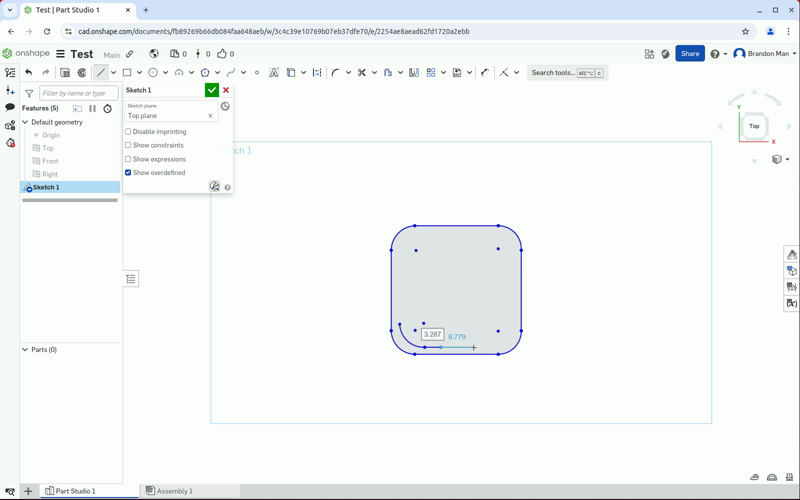
key_up(shift)
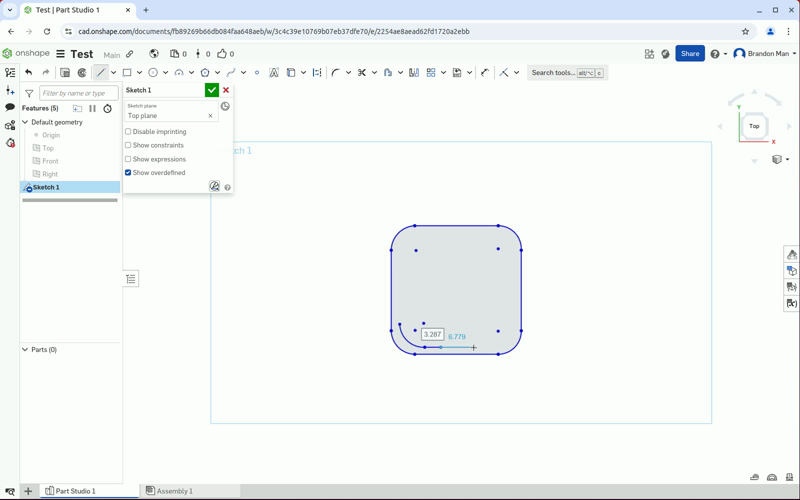
key_down(shift)
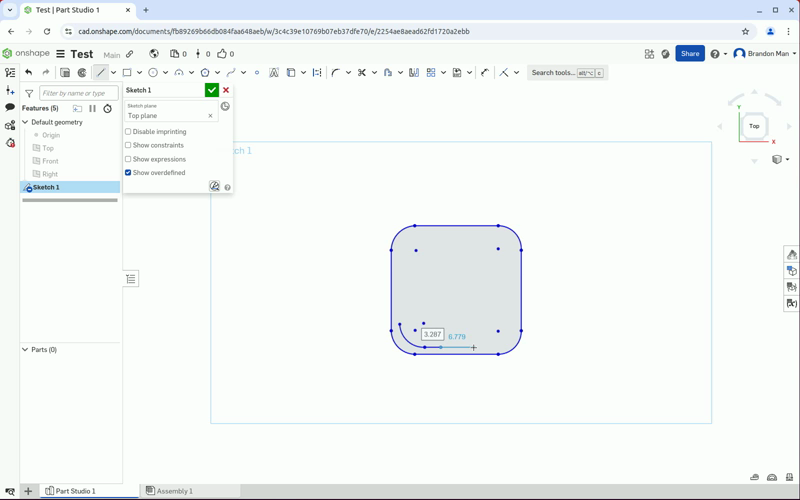
mouse_move(503, 347)
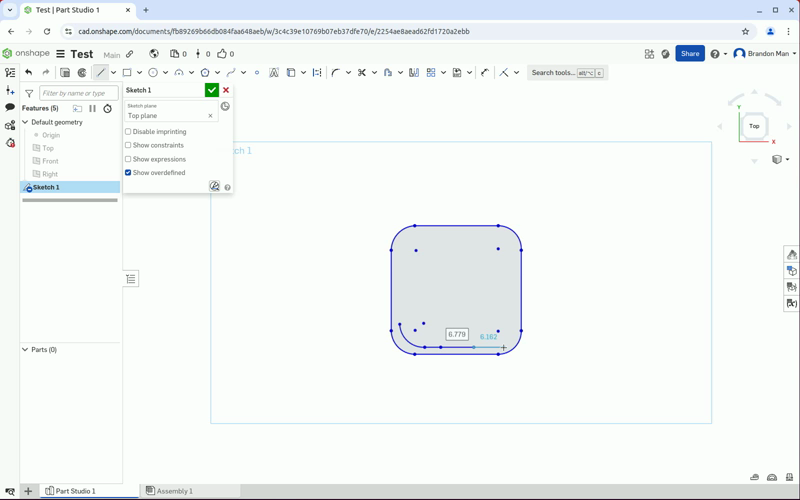
mouse_move(490, 347)
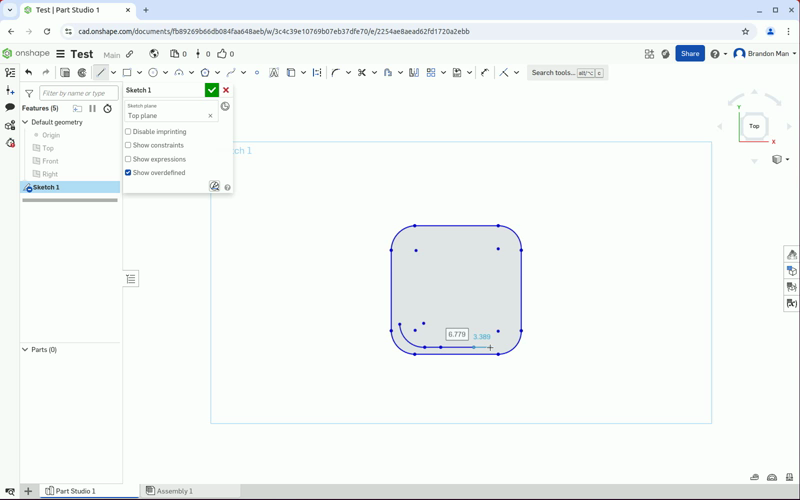
click(490, 347)
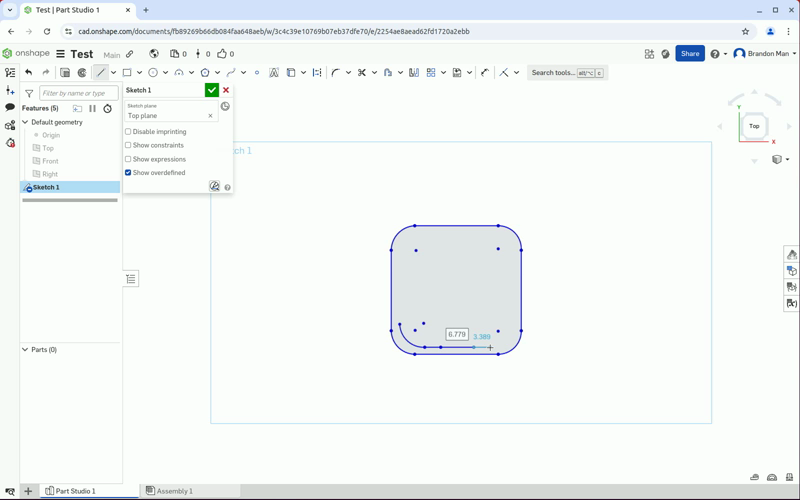
key_up(shift)
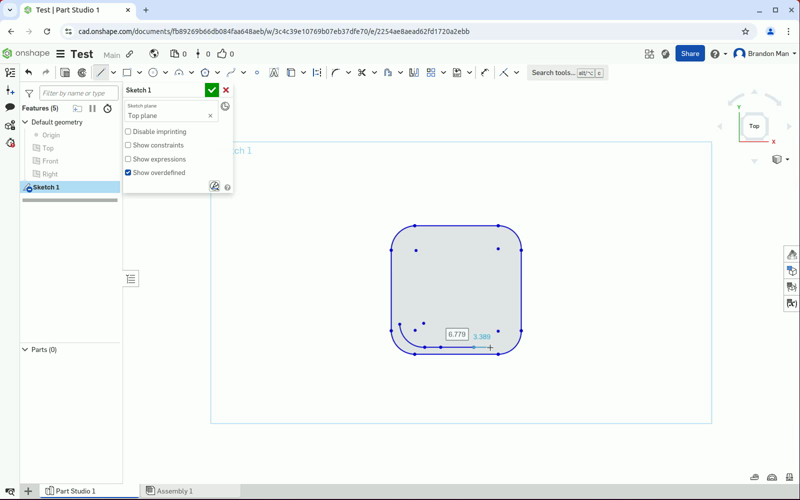
key(esc)
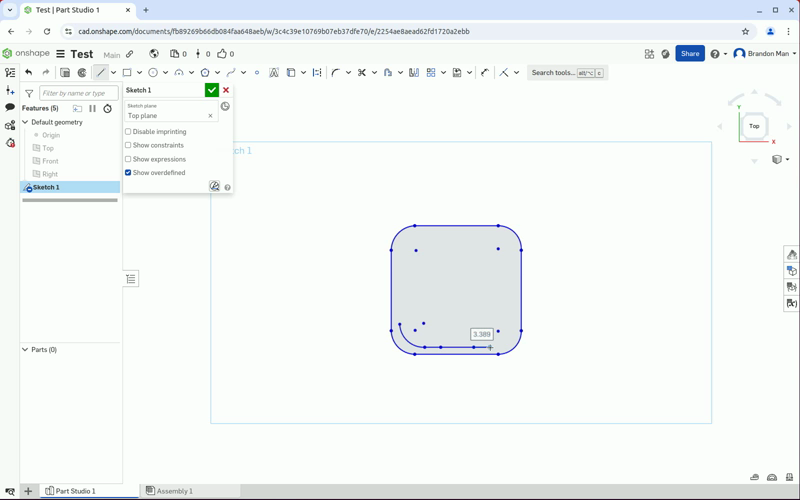
key(a)
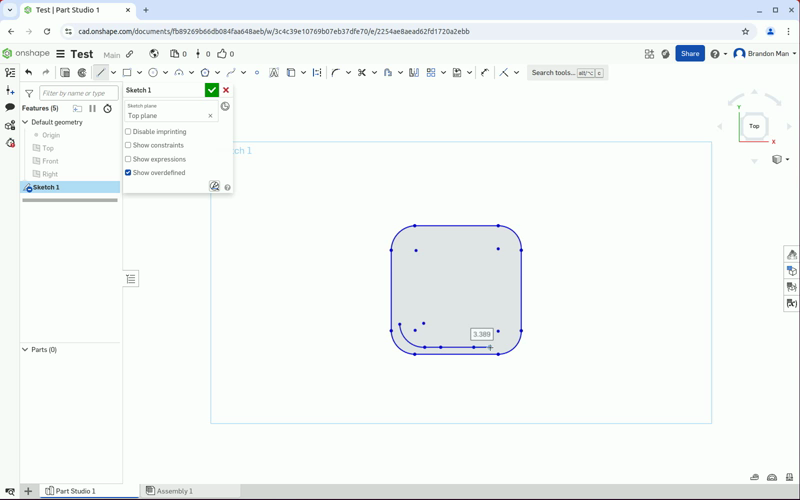
mouse_move(490, 347)
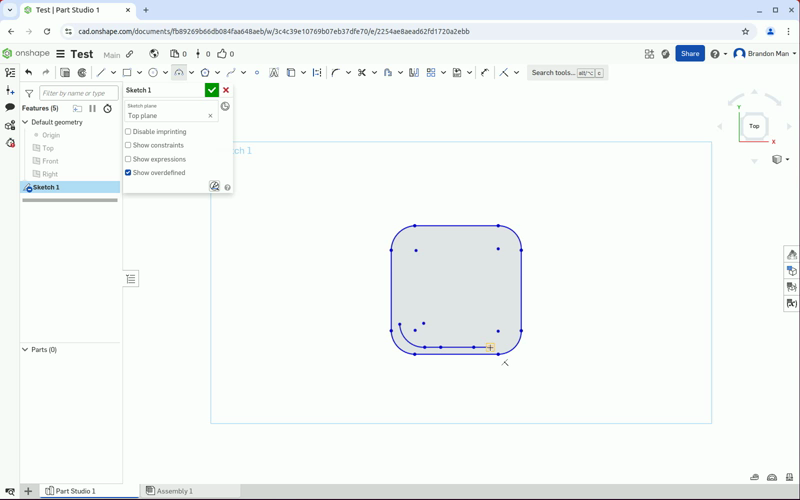
click(490, 347)
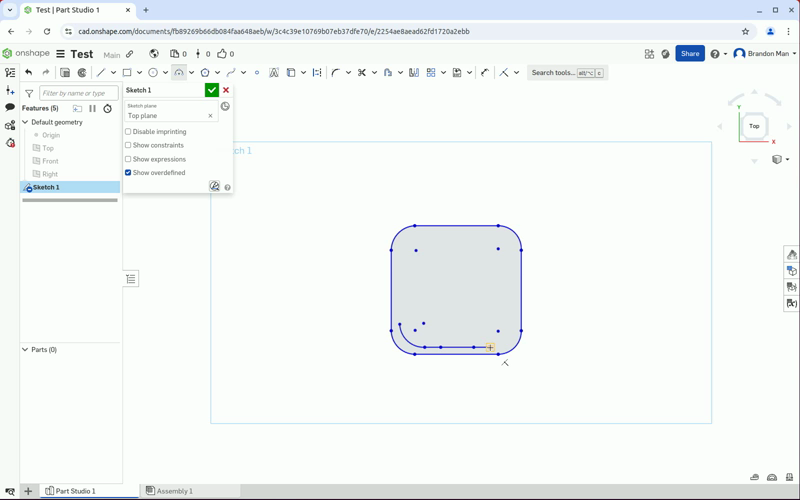
key_down(shift)
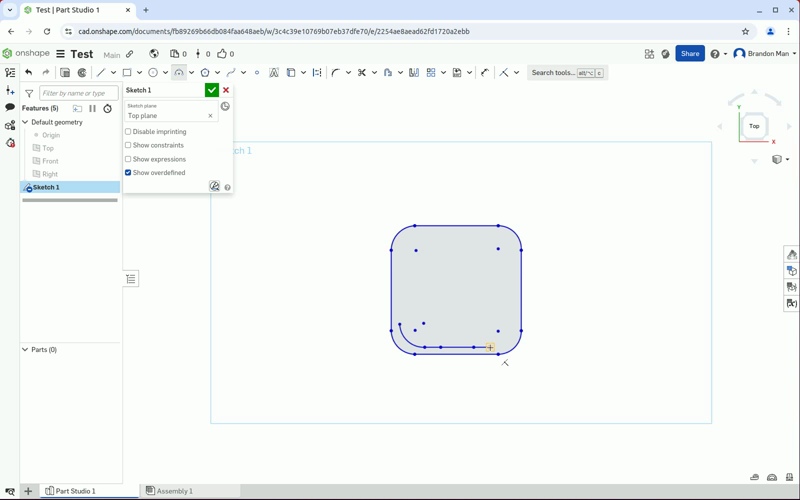
mouse_move(514, 324)
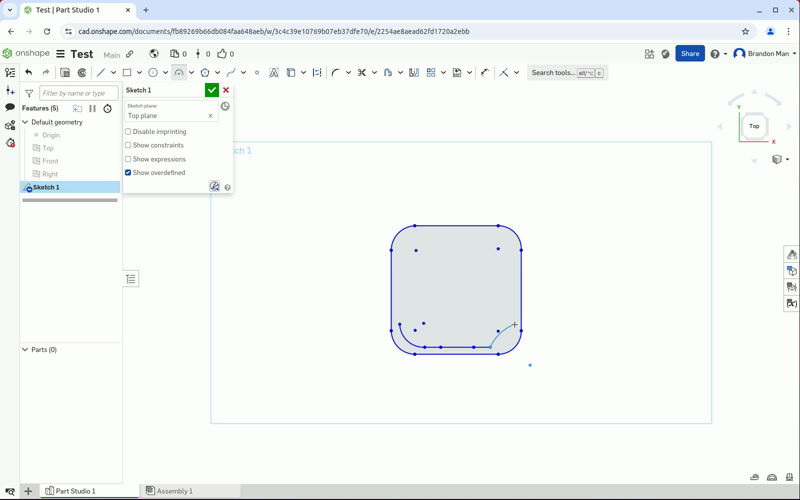
click(514, 324)
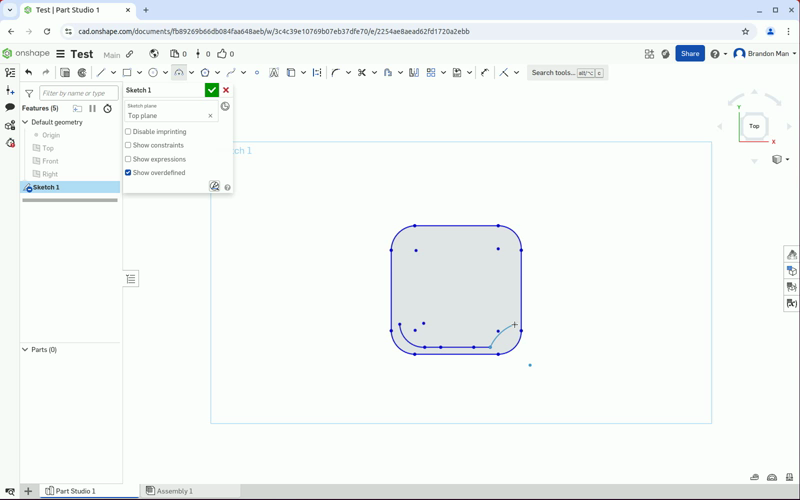
mouse_move(507, 340)
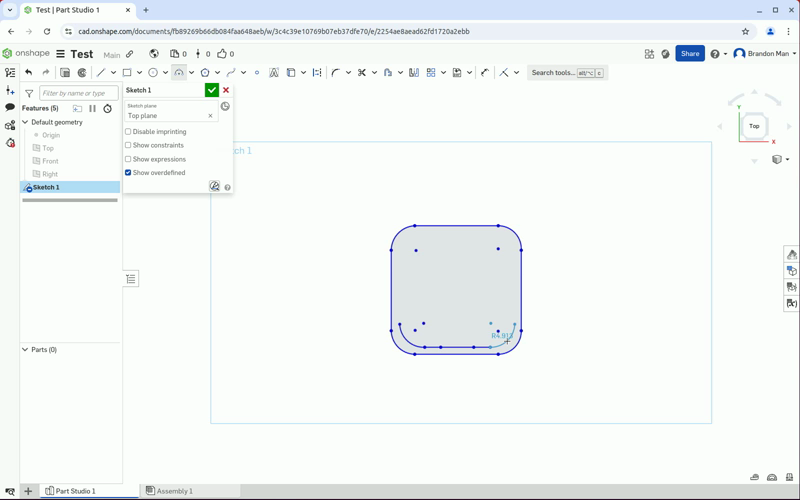
click(507, 340)
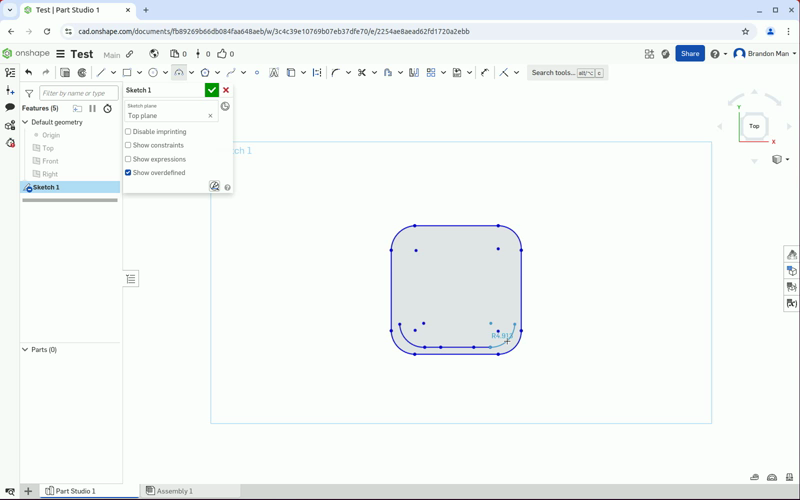
key_up(shift)
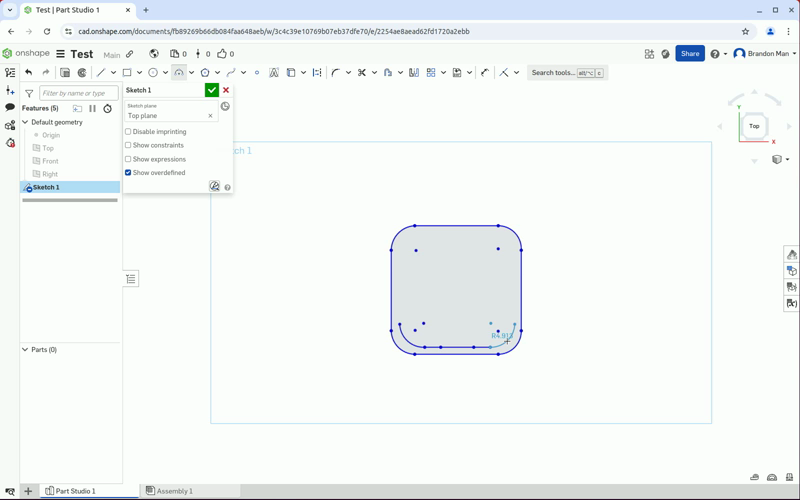
key(esc)
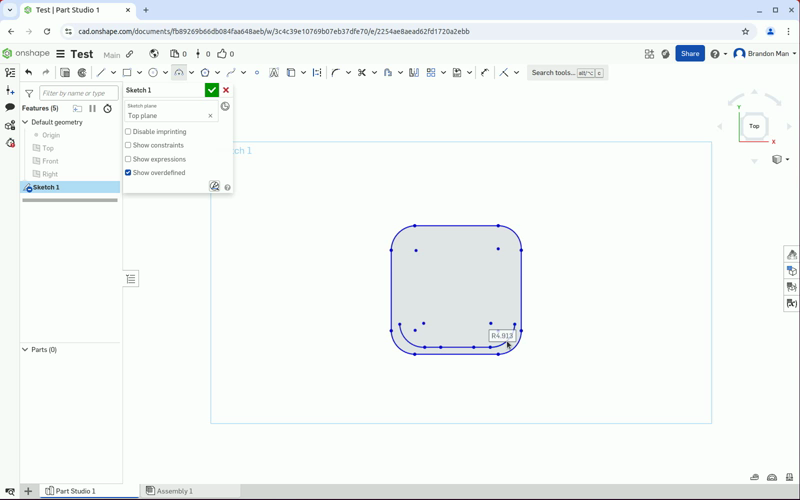
key(l)
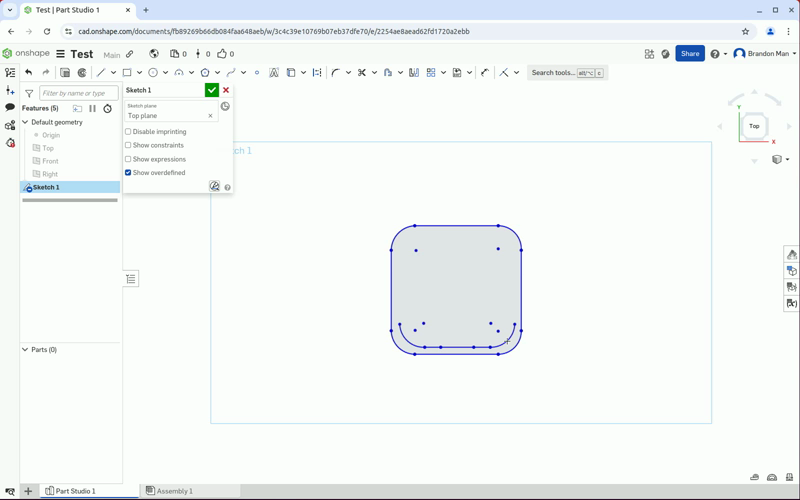
mouse_move(514, 324)
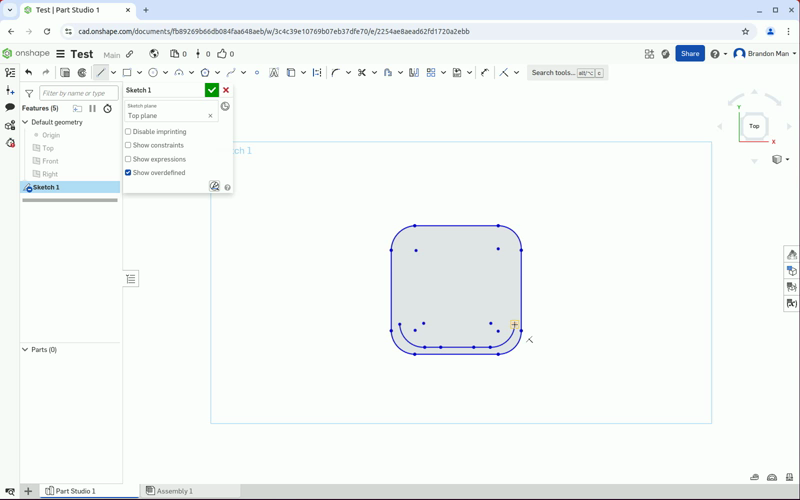
click(514, 324)
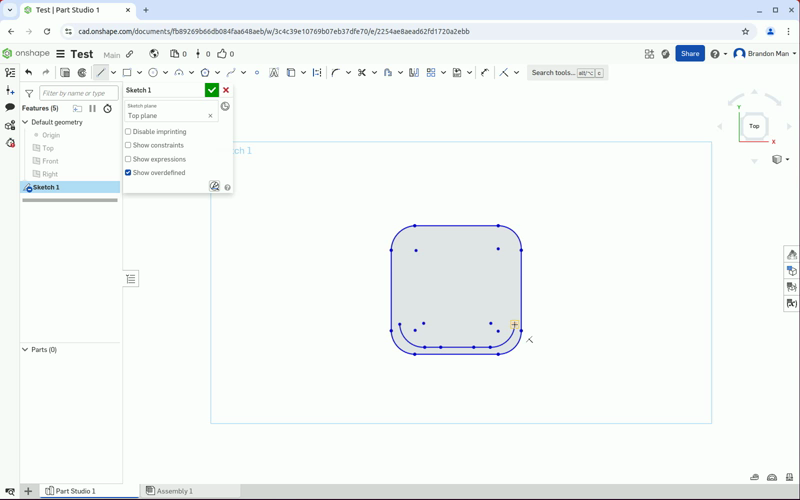
key_down(shift)
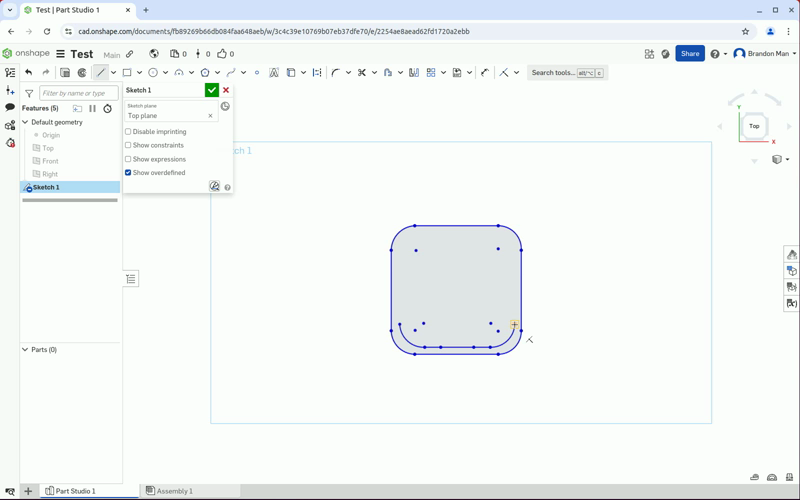
mouse_move(514, 257)
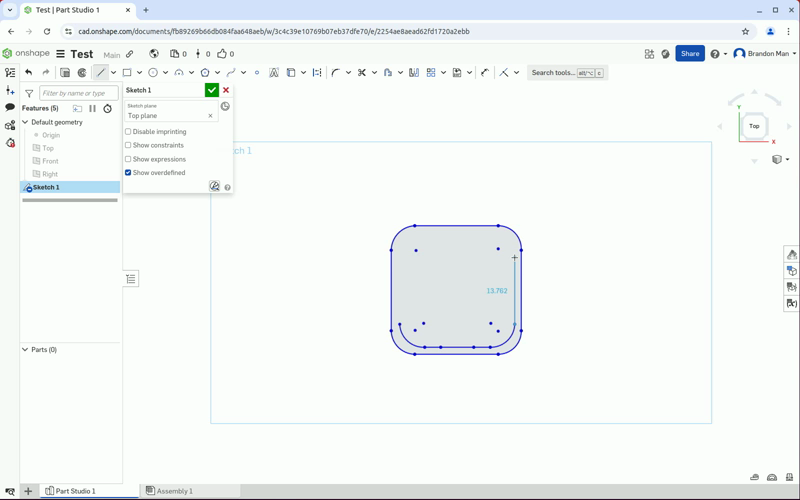
click(514, 257)
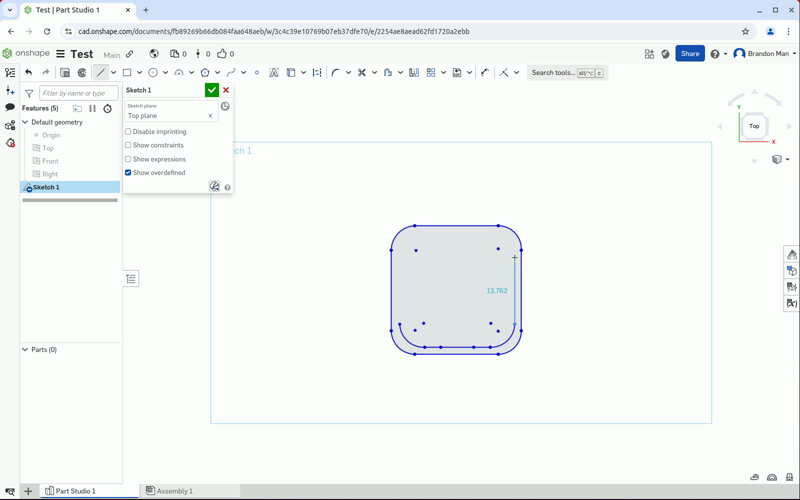
key_up(shift)
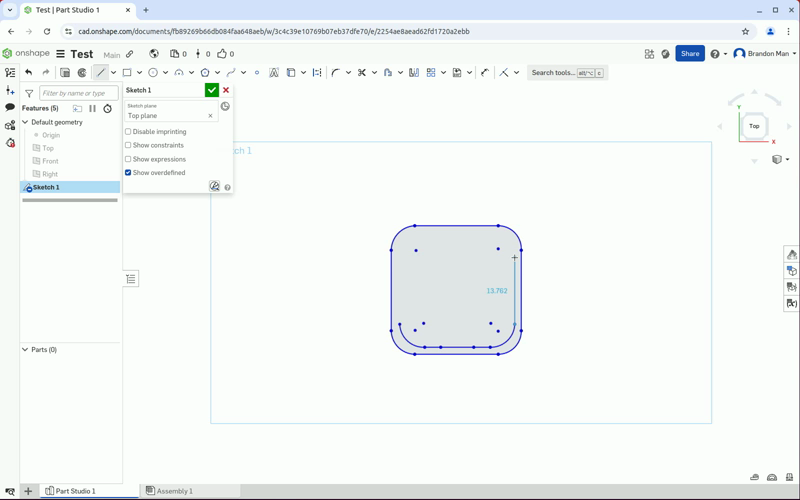
key(esc)
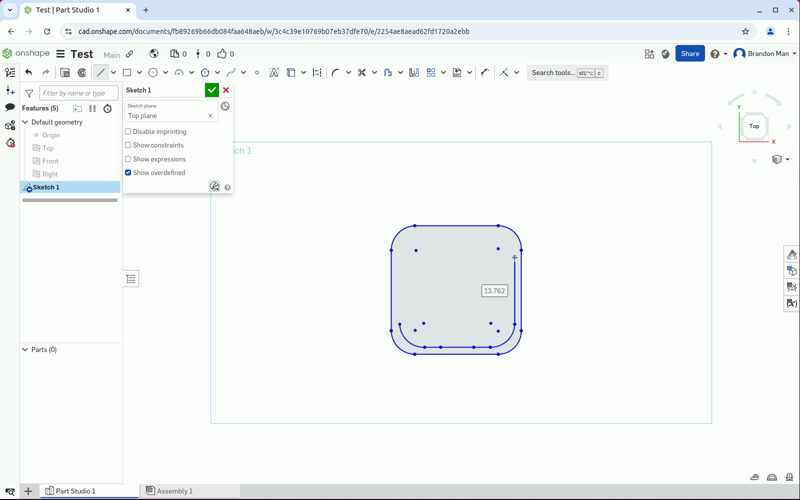
key(a)
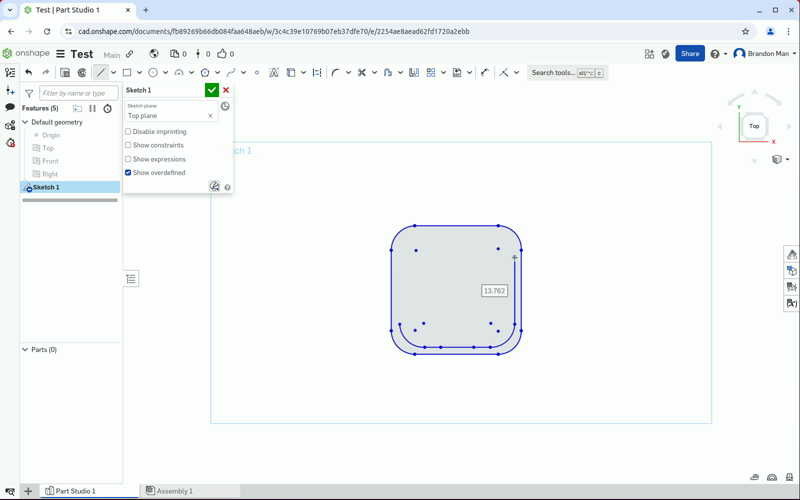
mouse_move(514, 257)
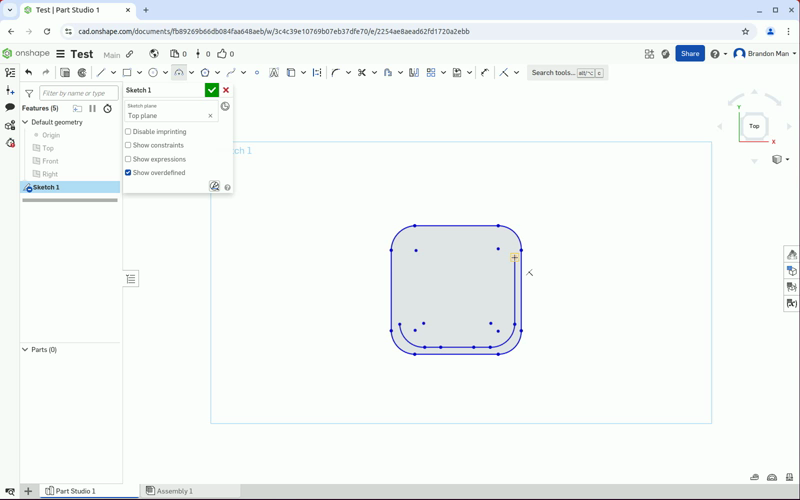
click(514, 257)
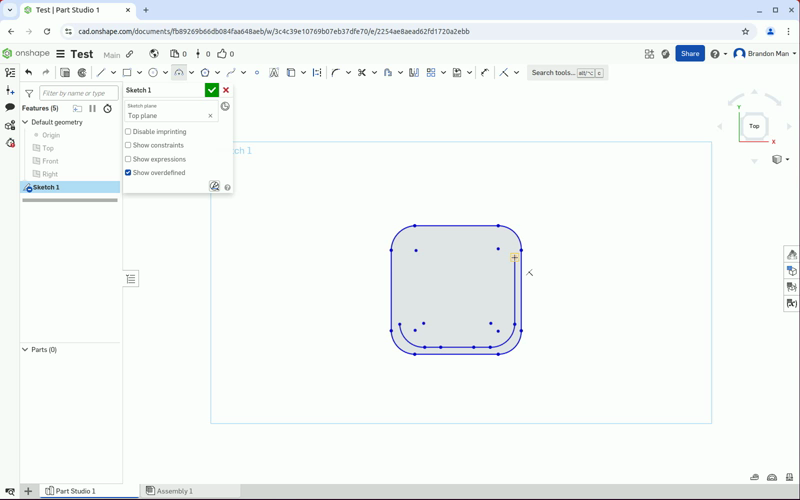
key_down(shift)
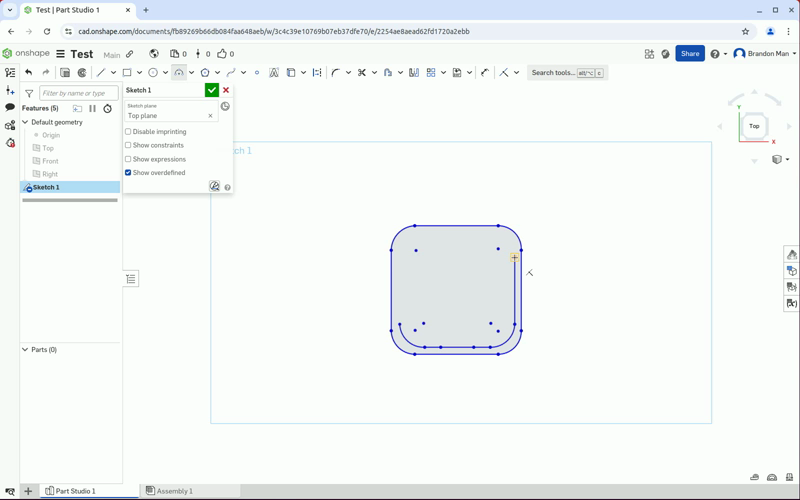
mouse_move(490, 233)
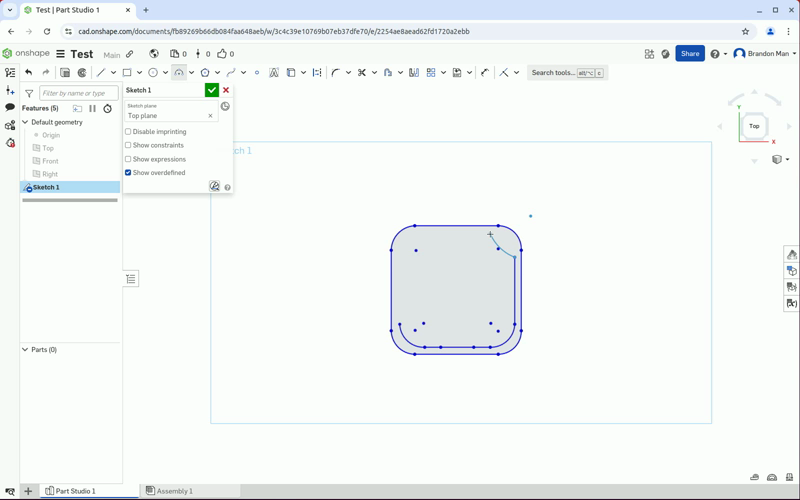
click(490, 233)
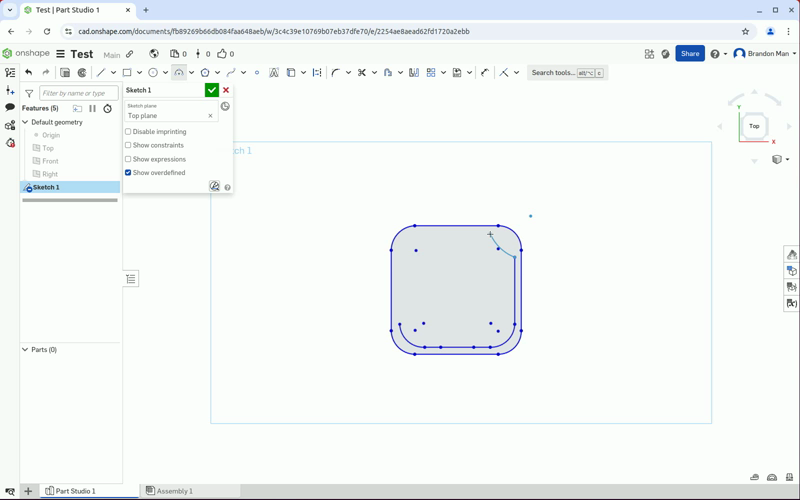
mouse_move(507, 240)
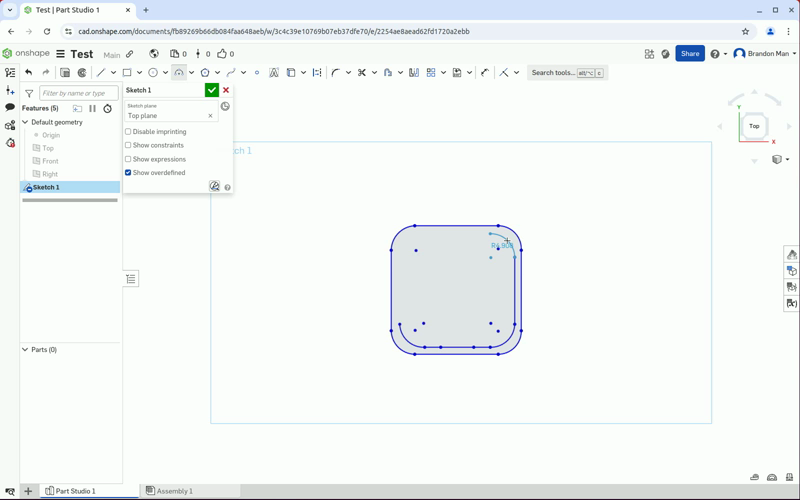
click(507, 240)
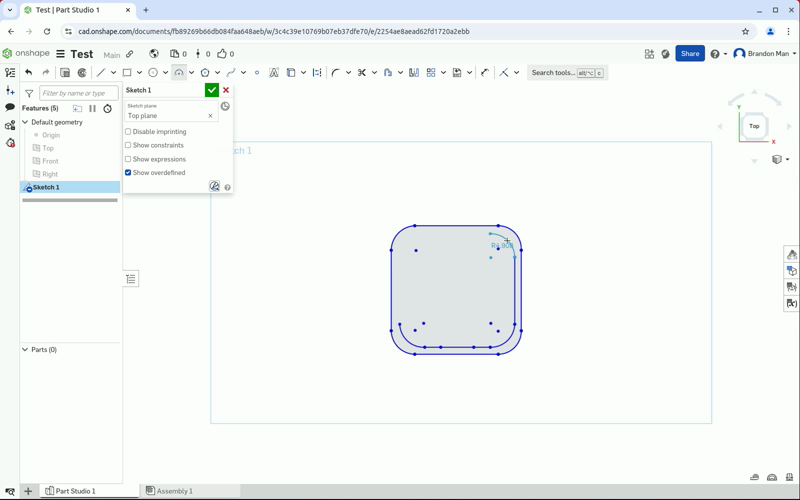
key_up(shift)
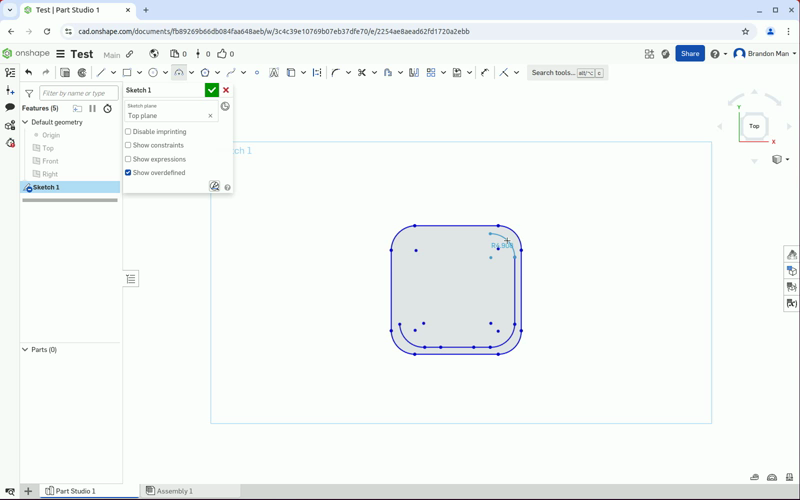
key(esc)
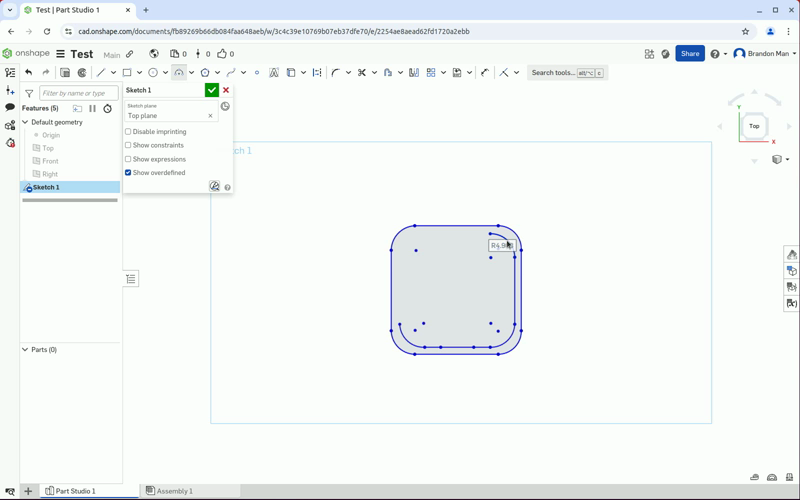
key(l)
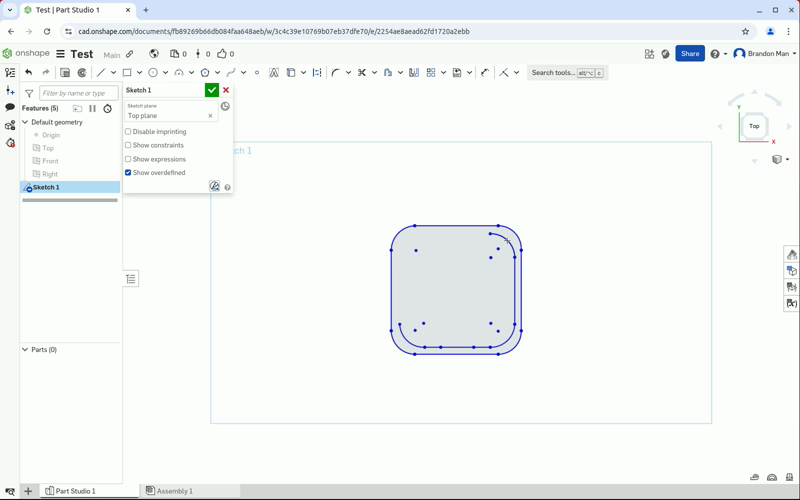
mouse_move(490, 233)
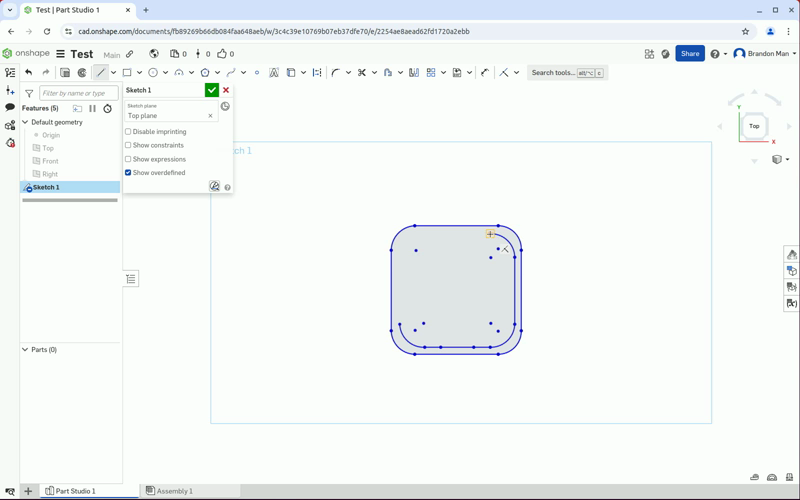
click(490, 233)
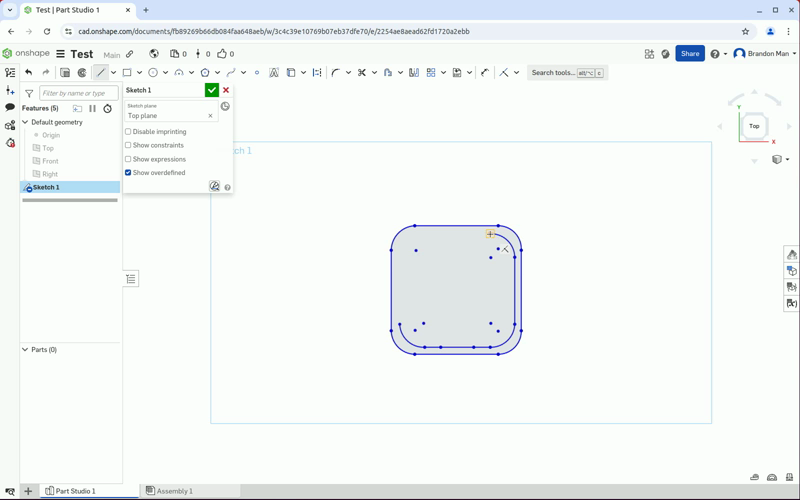
key_down(shift)
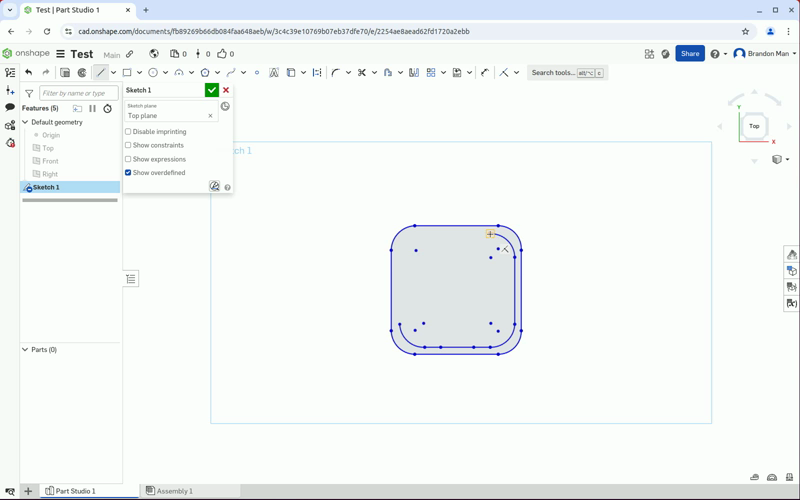
mouse_move(424, 233)
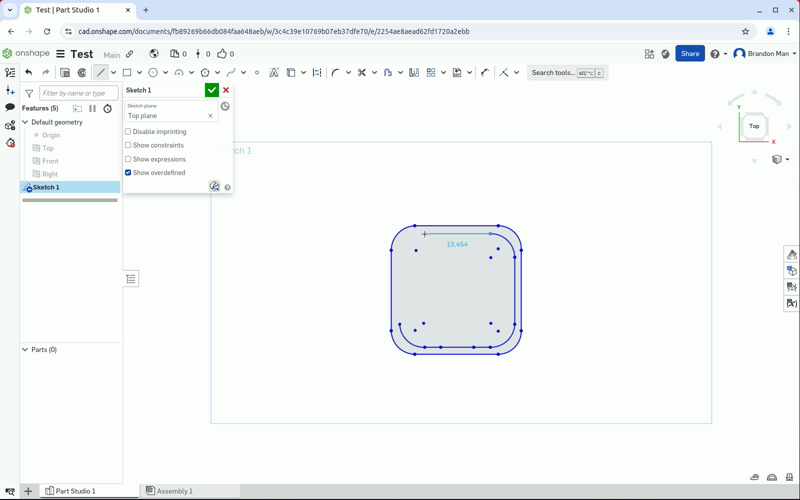
click(424, 233)
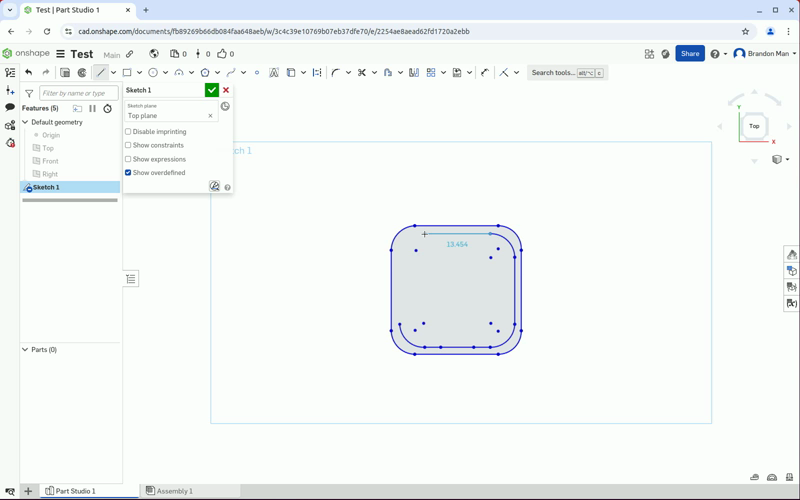
key_up(shift)
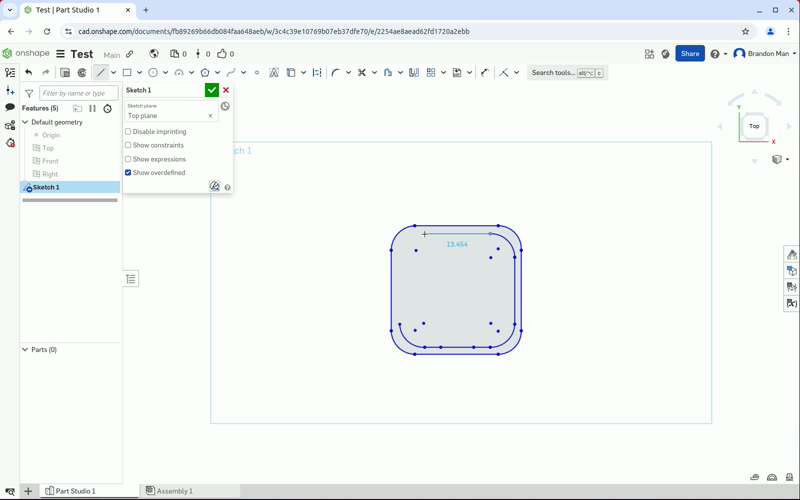
key(esc)
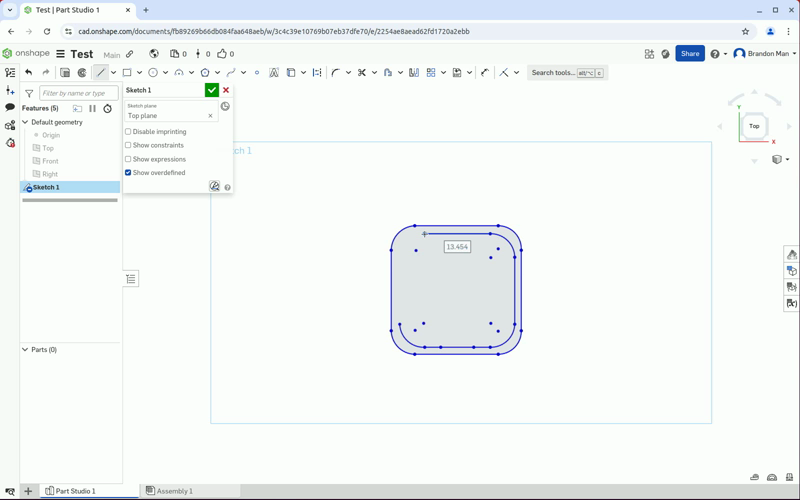
key(a)
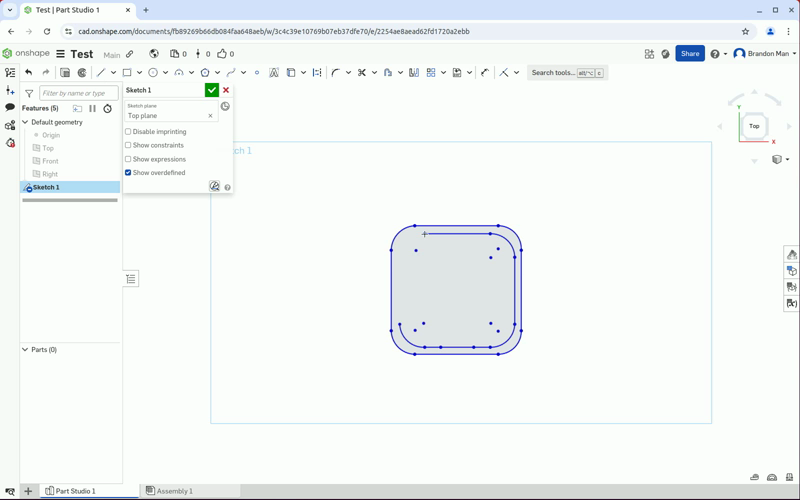
mouse_move(424, 233)
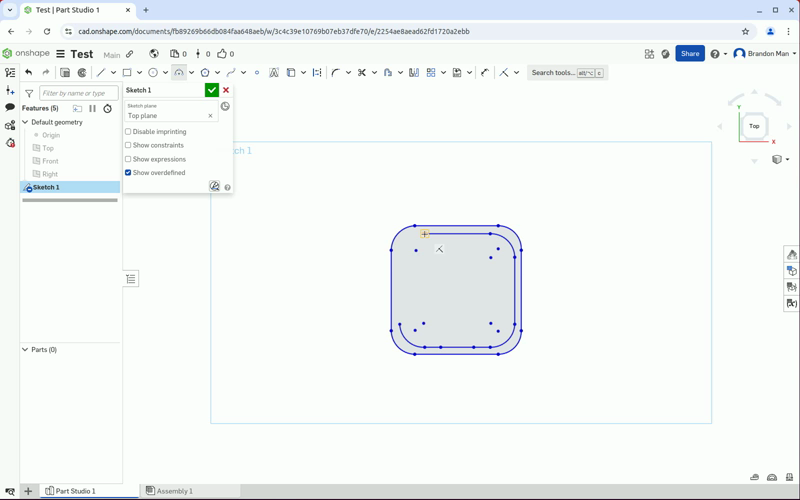
click(424, 233)
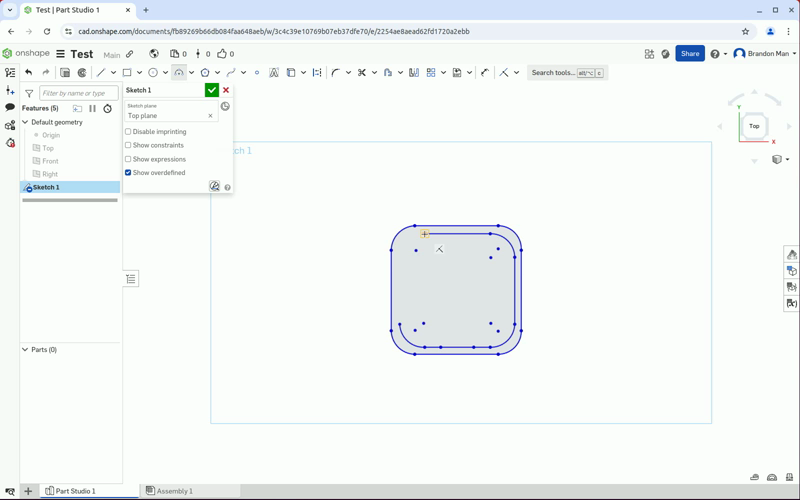
key_down(shift)
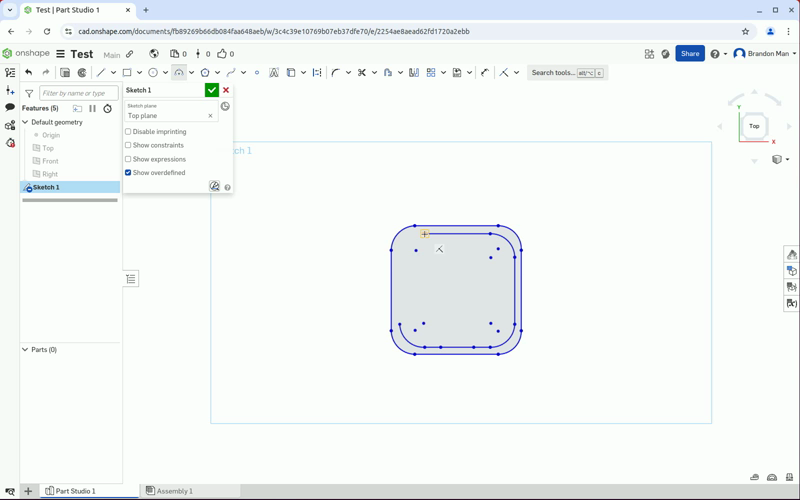
mouse_move(399, 257)
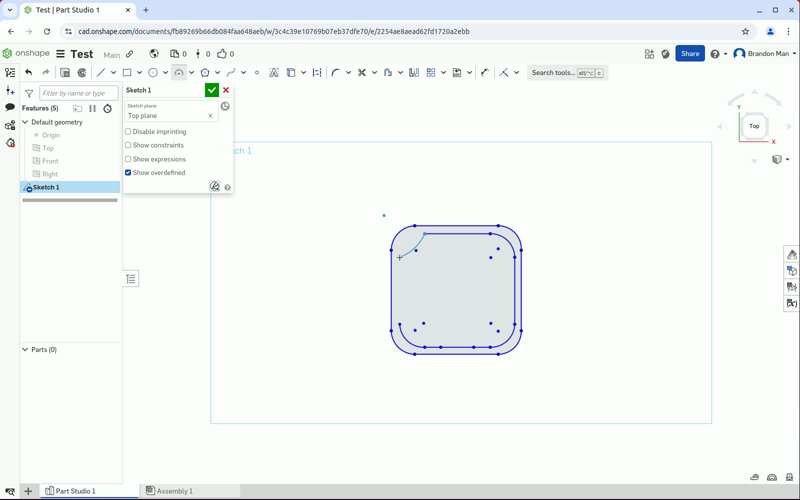
click(399, 257)
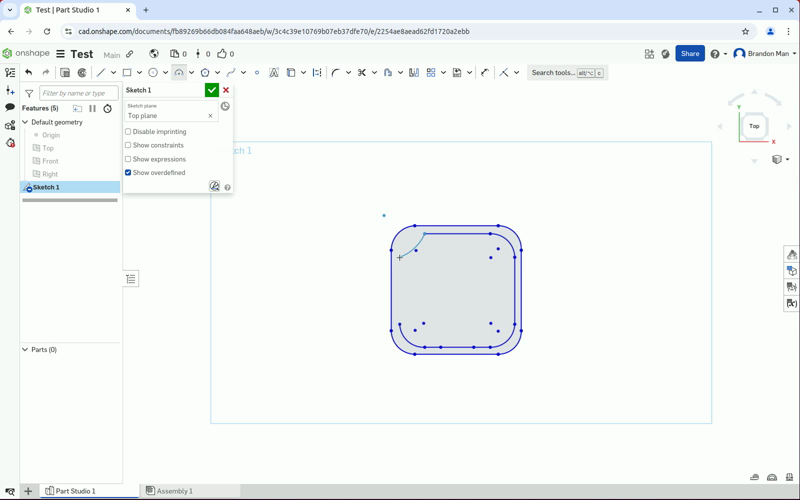
mouse_move(407, 240)
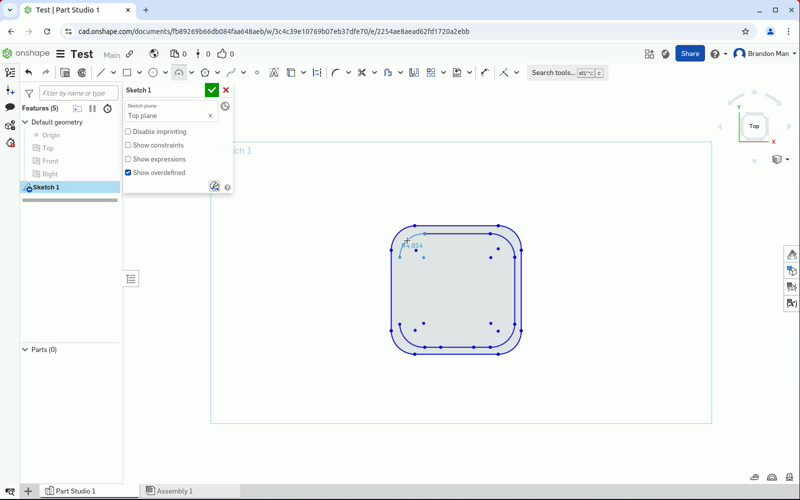
click(407, 240)
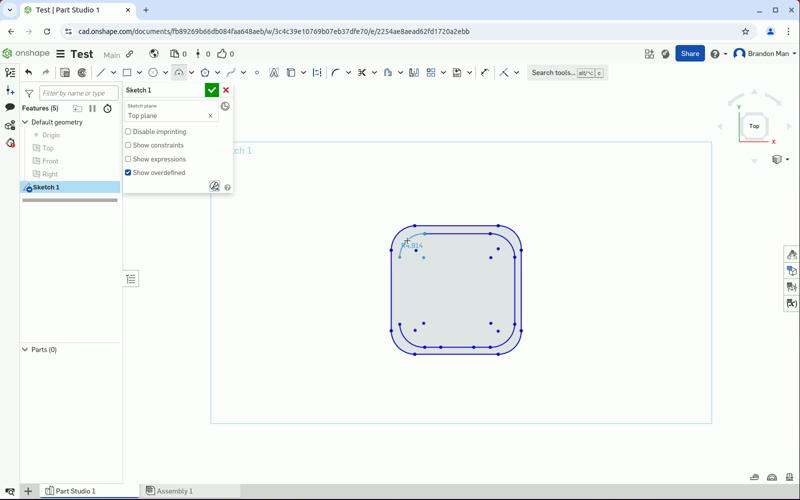
key_up(shift)
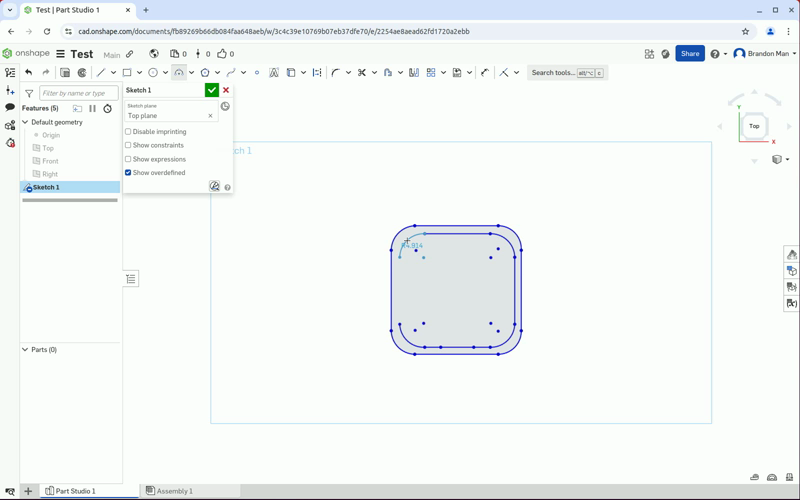
key(esc)
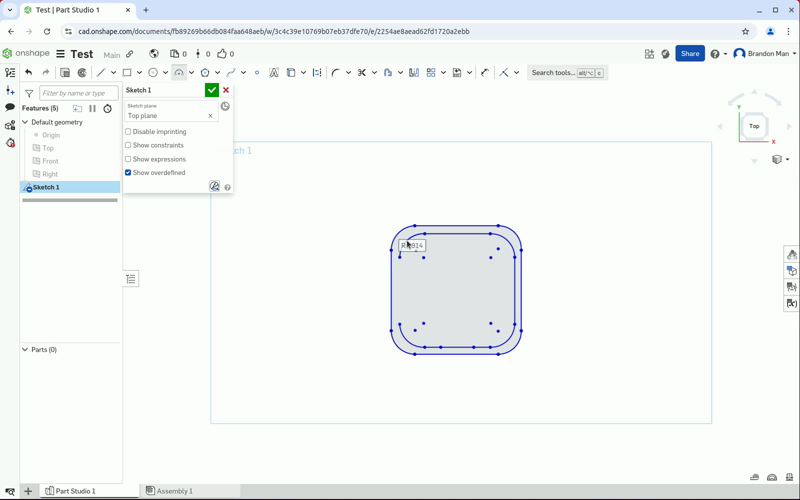
key(l)
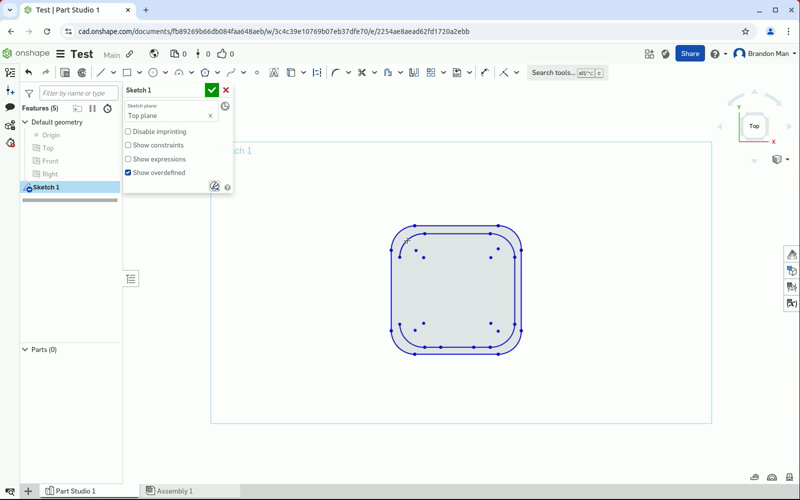
mouse_move(399, 257)
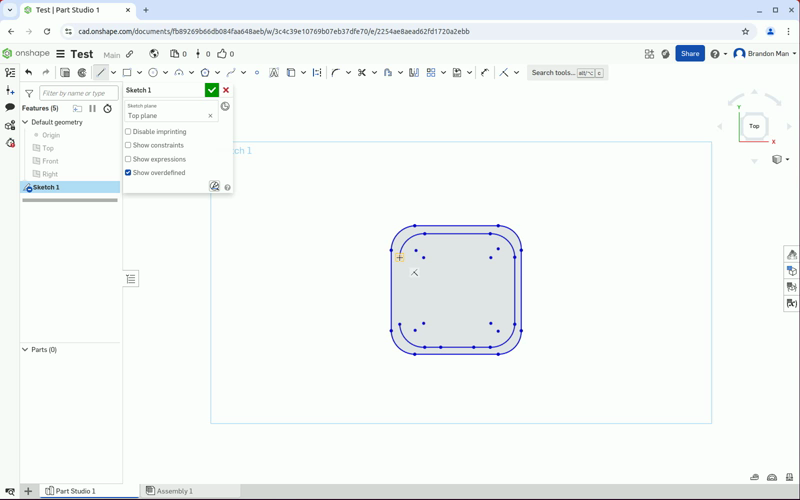
click(399, 257)
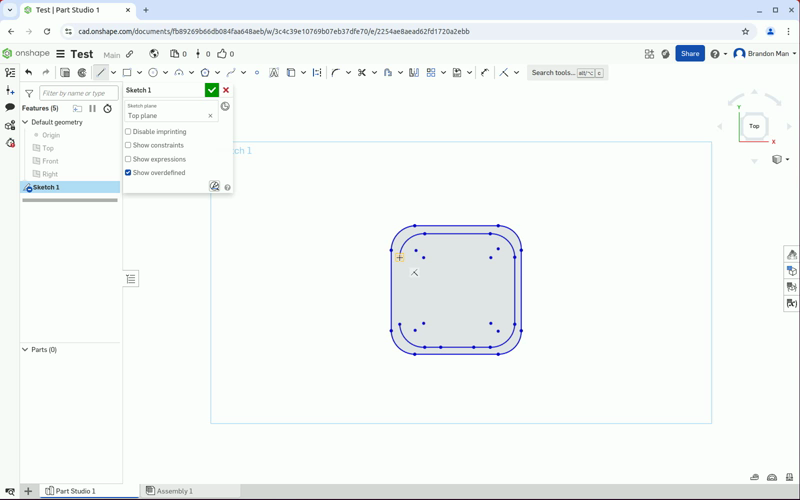
key_down(shift)
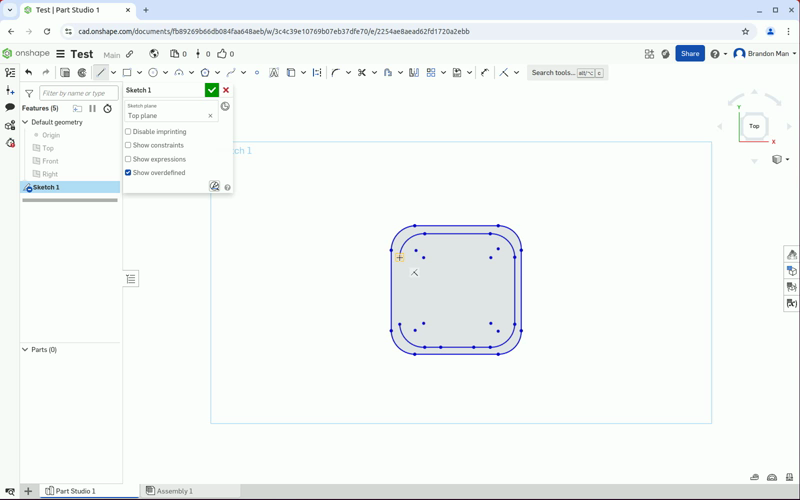
mouse_move(399, 324)
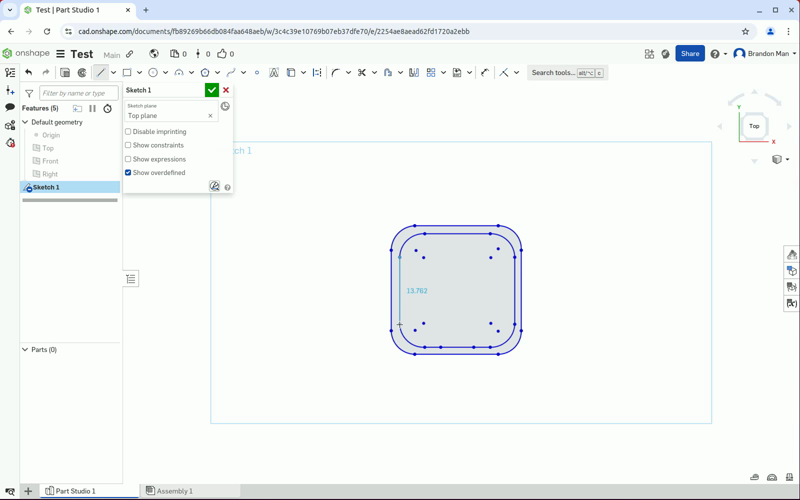
key_up(shift)
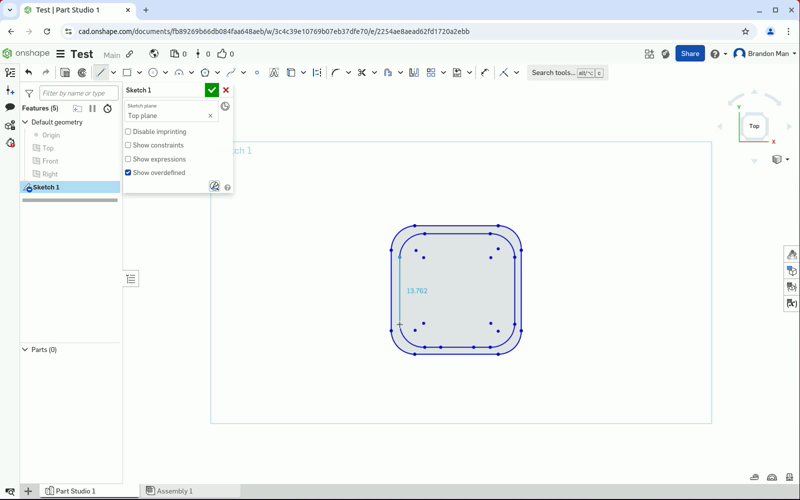
click(399, 324)
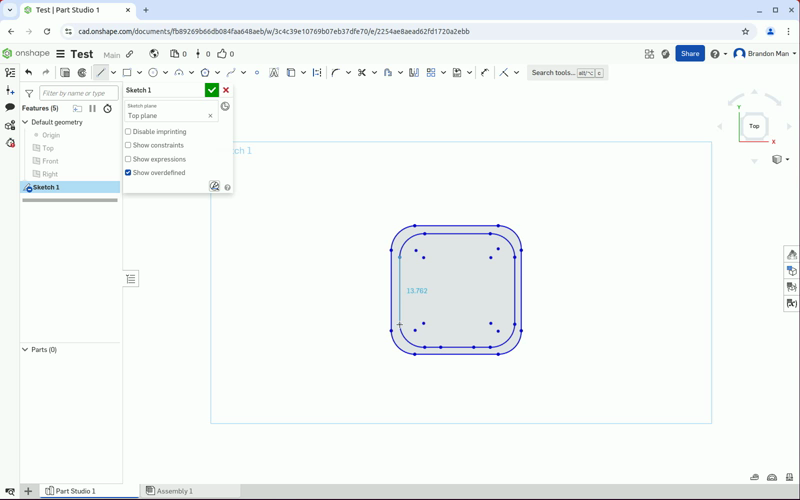
key(esc)
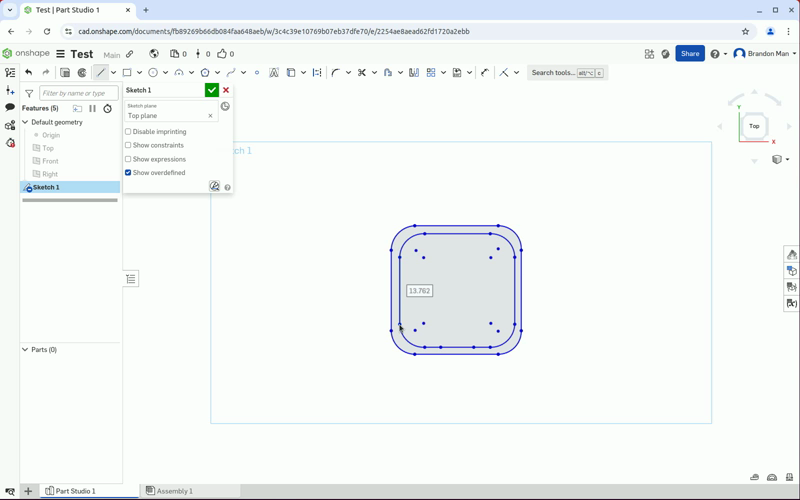
mouse_move(518, 322)
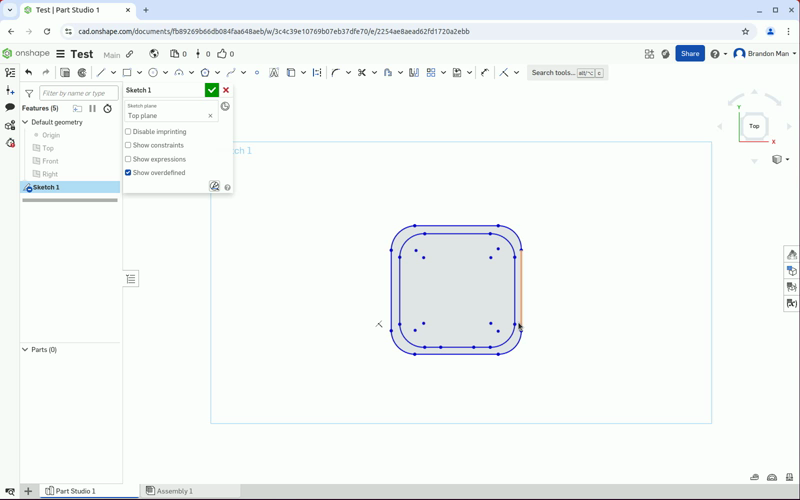
click(518, 322)
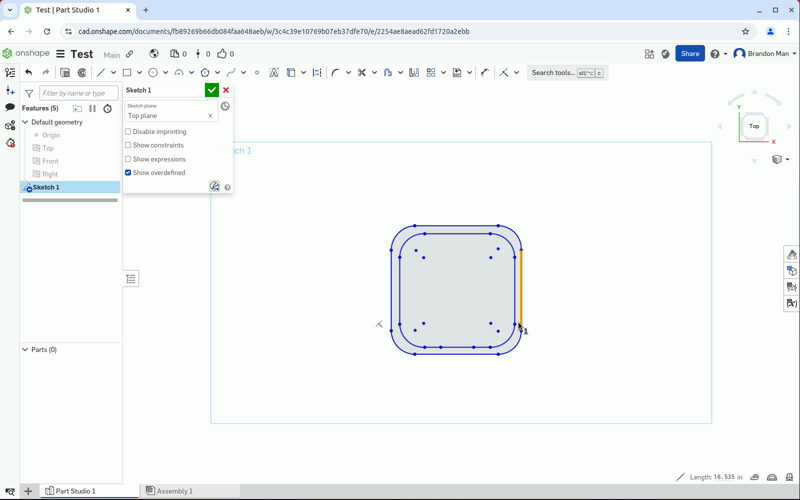
mouse_move(73, 352)
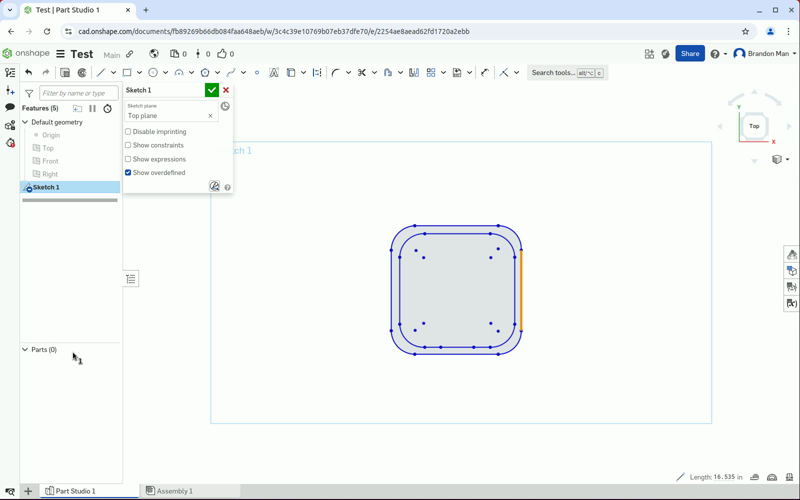
key(shift+y)
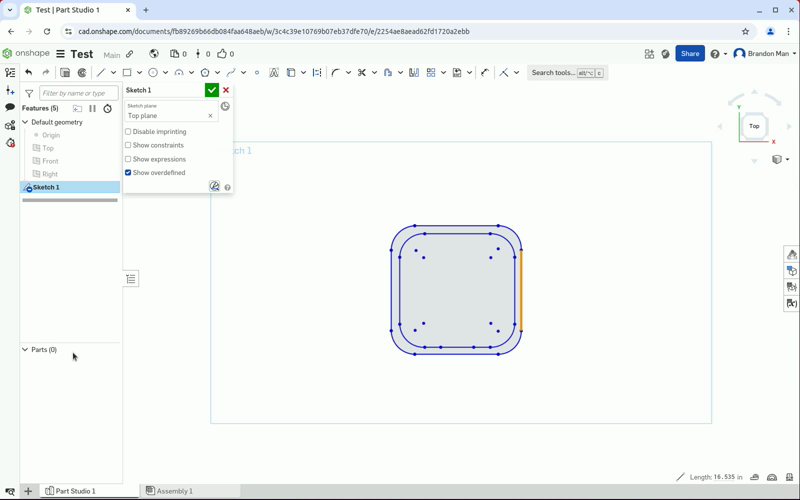
key(shift+e)
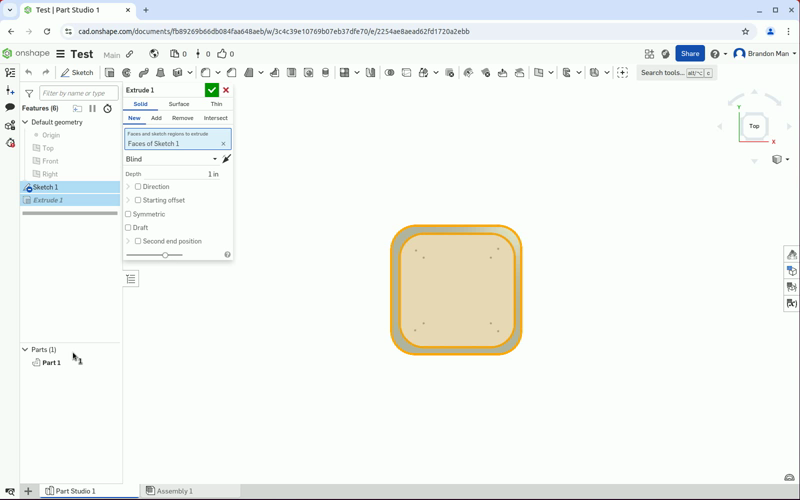
mouse_move(143, 106)
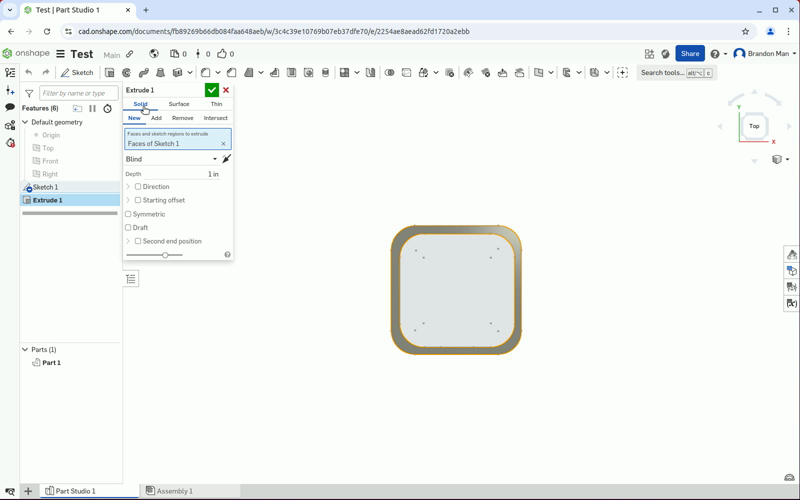
click(143, 106)
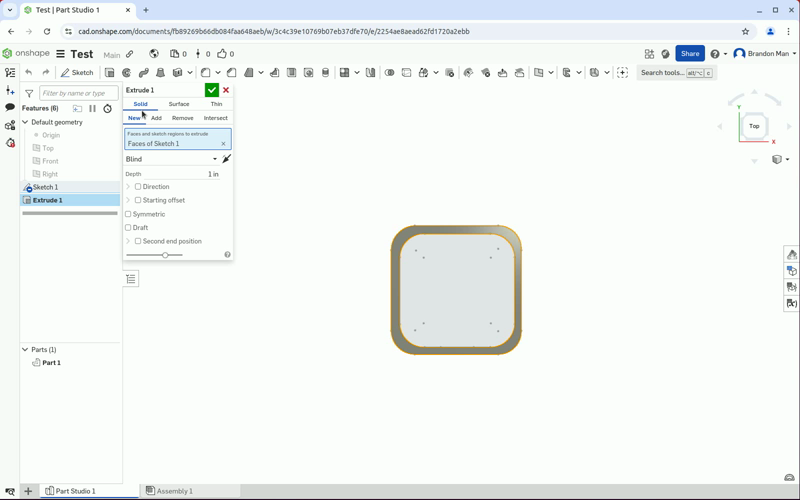
mouse_move(137, 120)
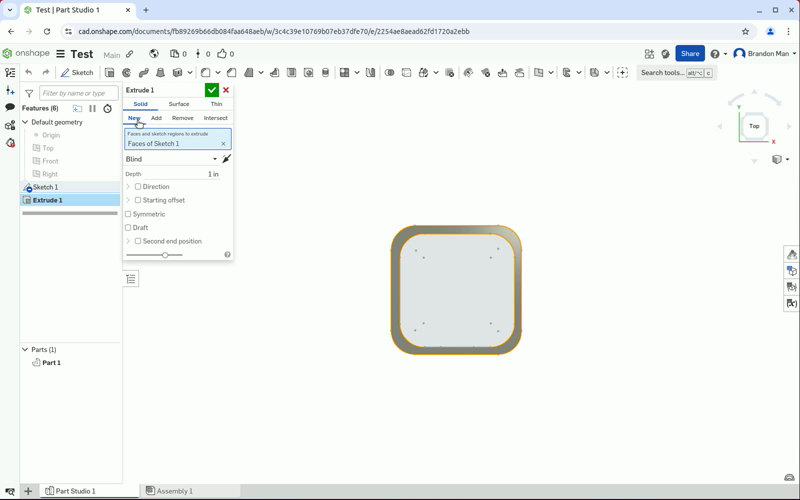
click(137, 120)
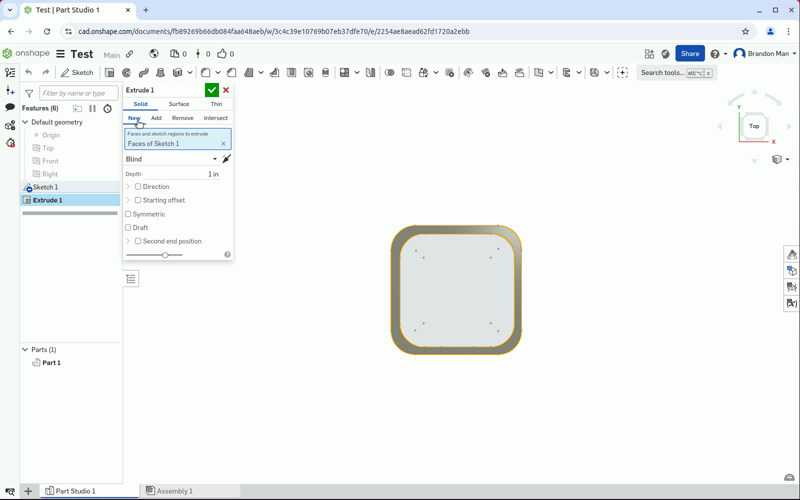
key(tab, 4)
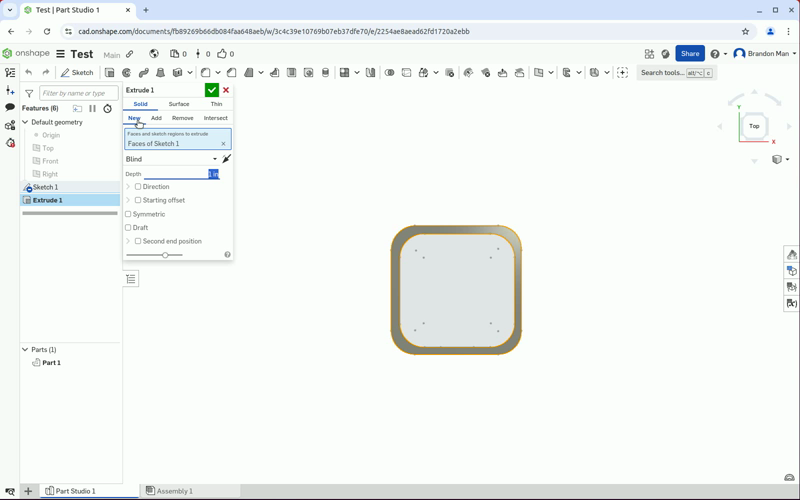
text(23.108)
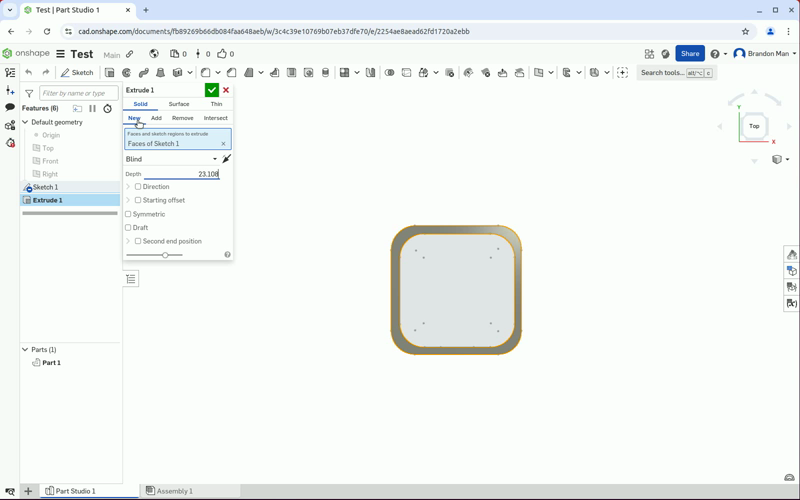
key(enter)
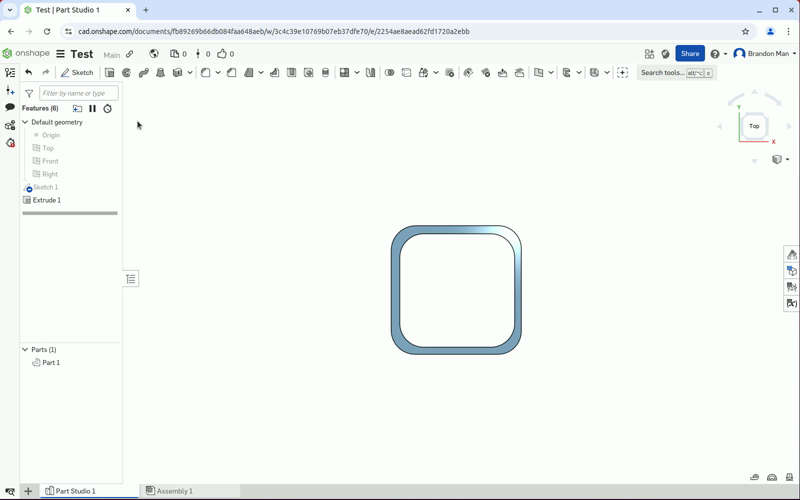
key(shift+h)
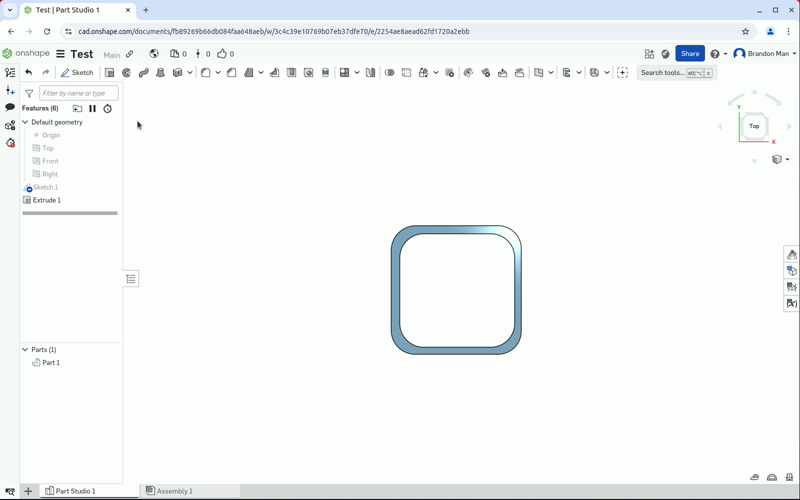
key(shift+h)
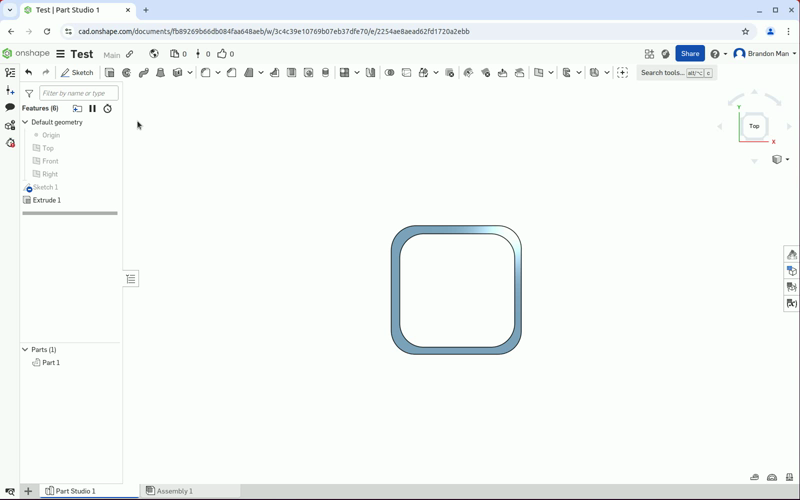
mouse_move(73, 189)
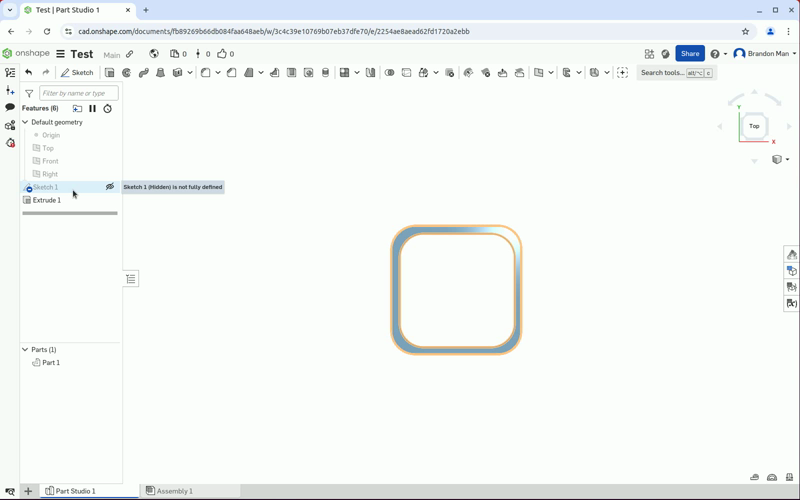
click(73, 189)
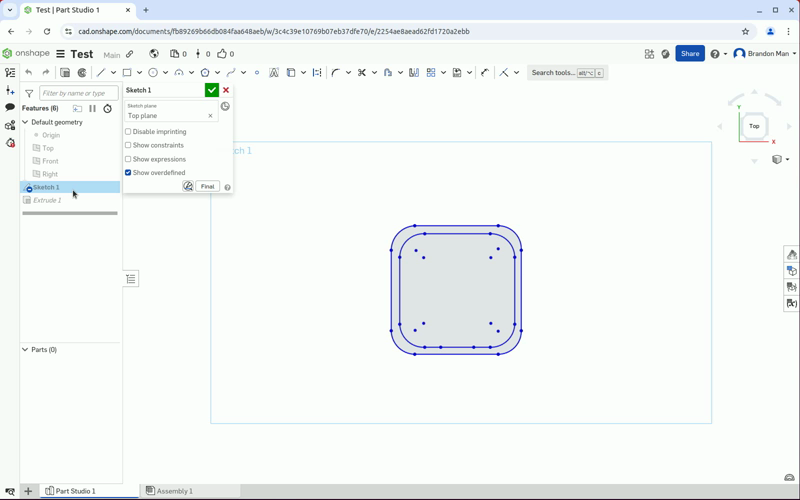
mouse_move(229, 92)
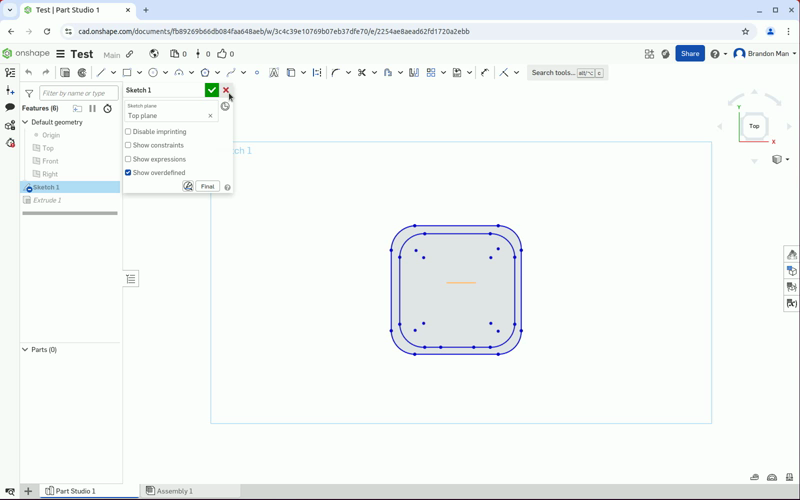
click(229, 92)
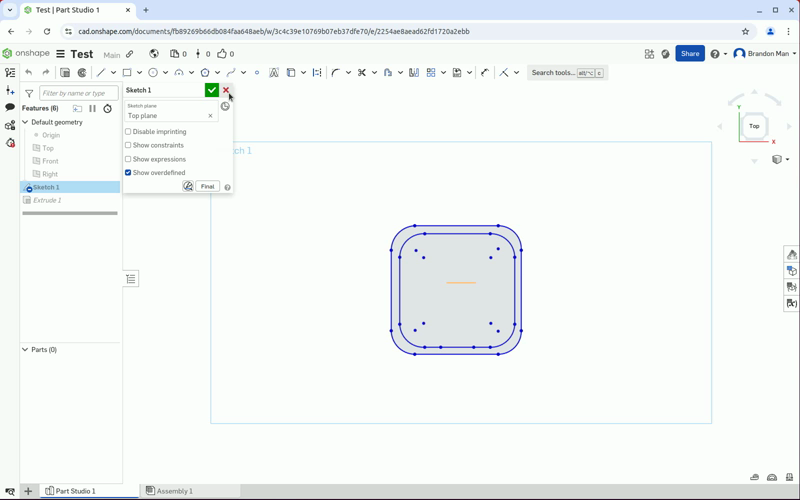
key(shift+s)
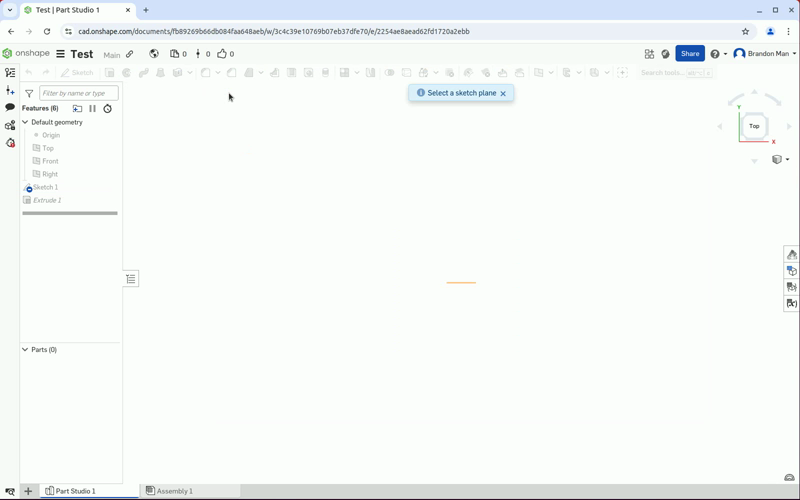
mouse_move(73, 150)
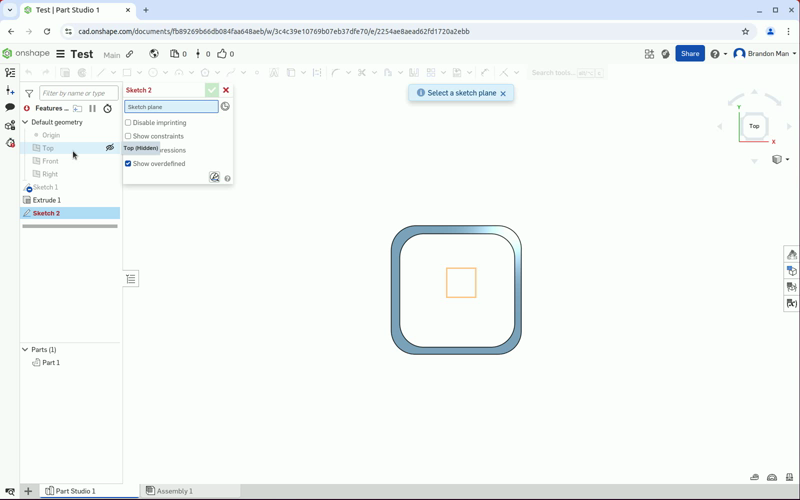
click(73, 150)
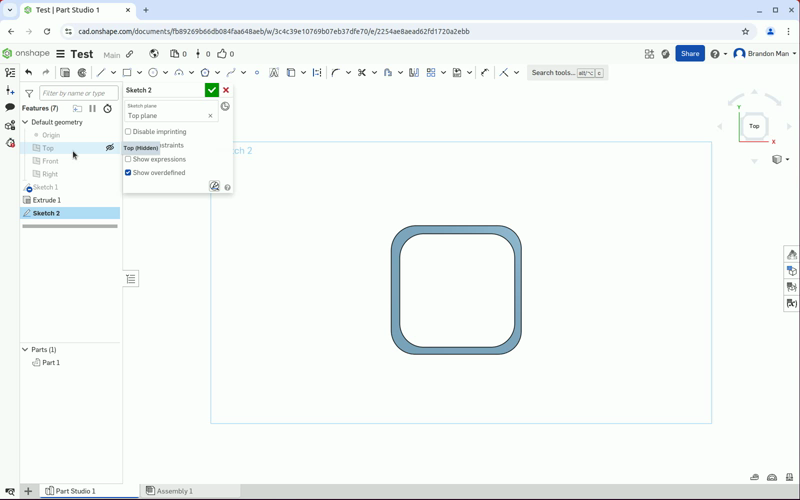
mouse_move(73, 352)
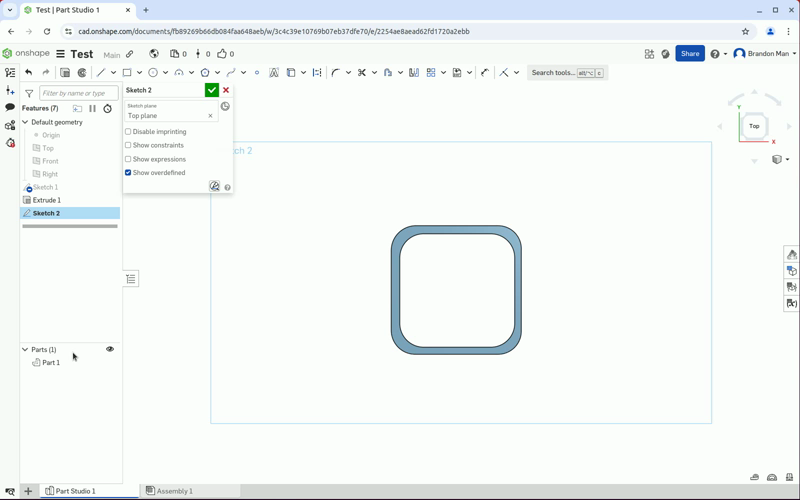
key(y)
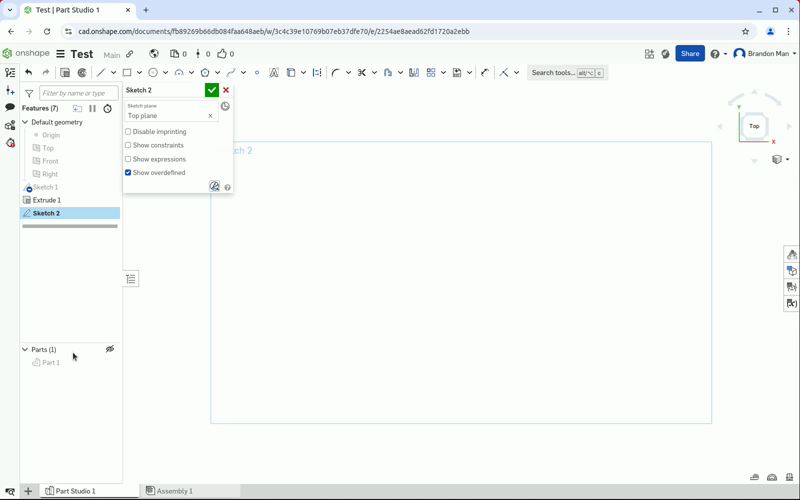
key(a)
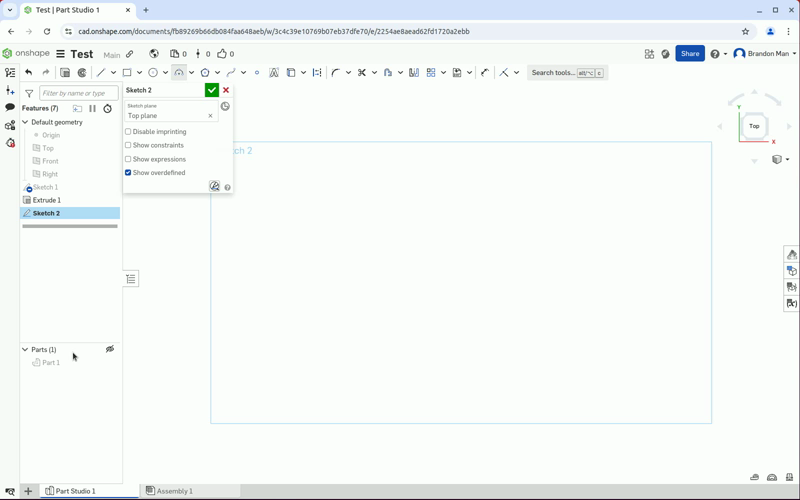
key_down(shift)
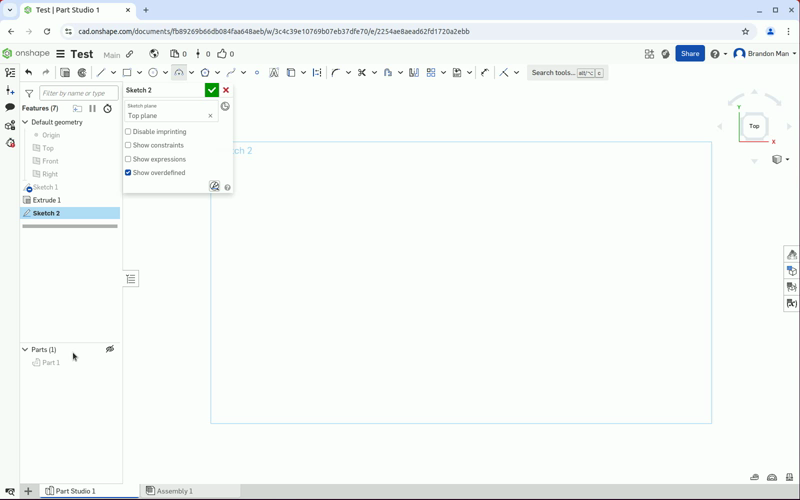
mouse_move(401, 324)
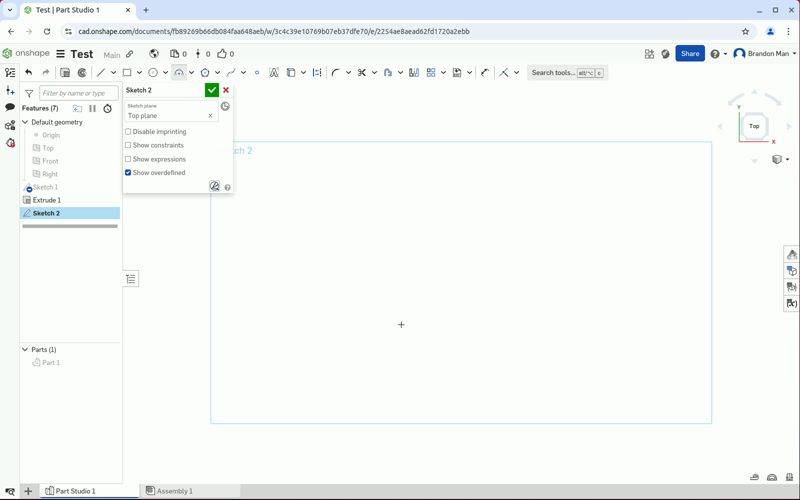
click(401, 324)
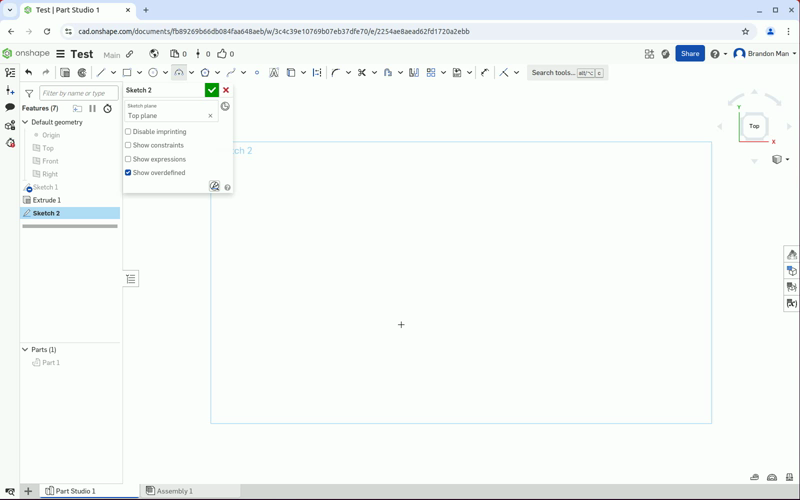
key_up(shift)
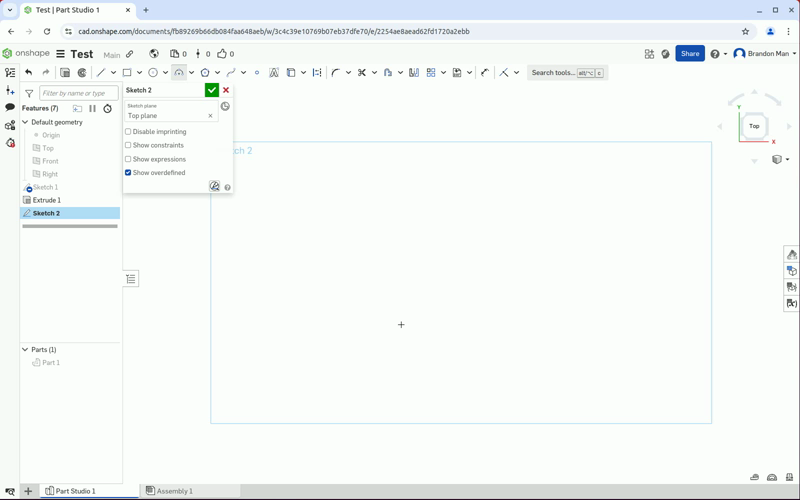
key_down(shift)
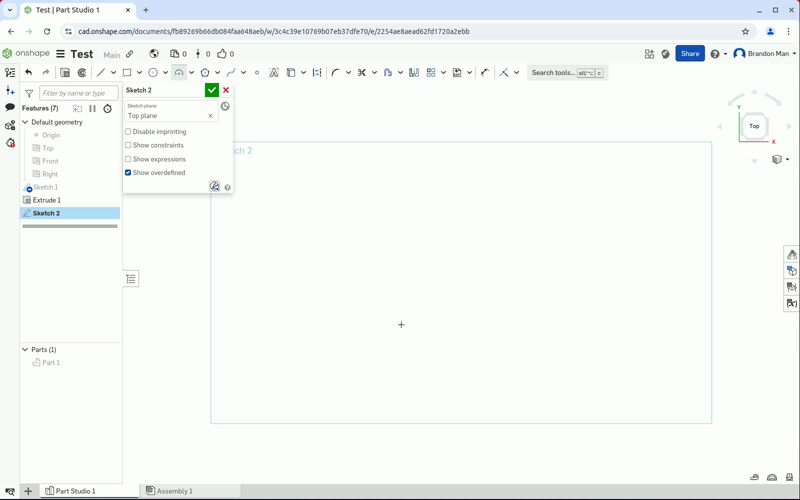
mouse_move(425, 347)
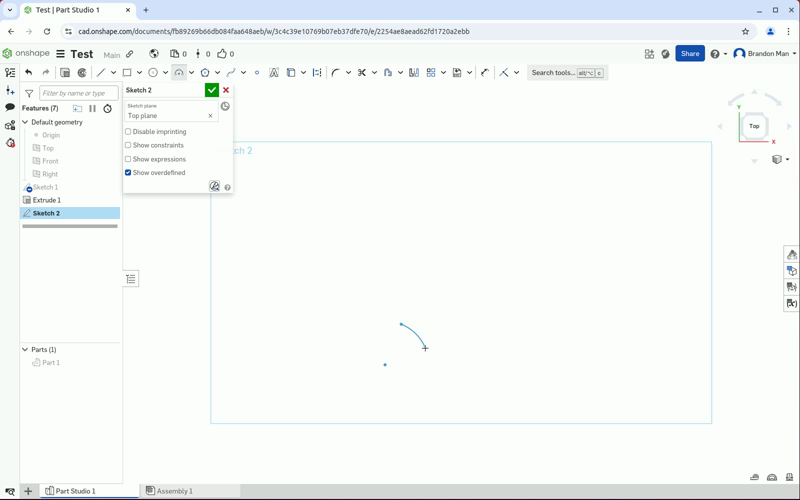
click(425, 347)
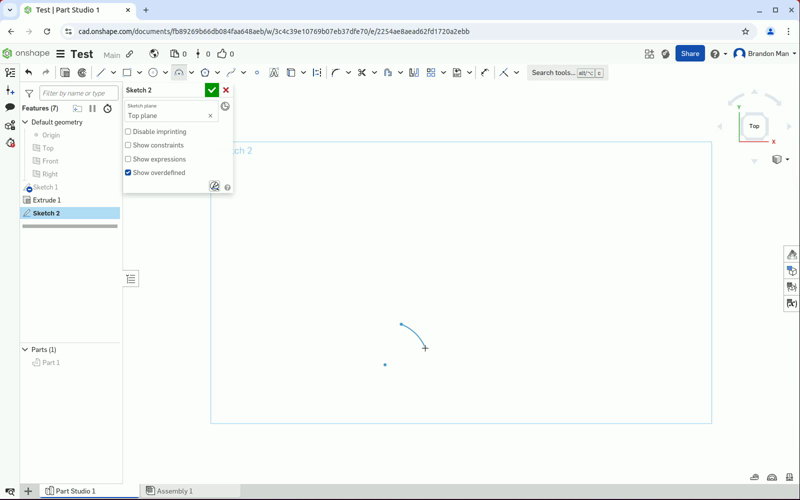
mouse_move(407, 340)
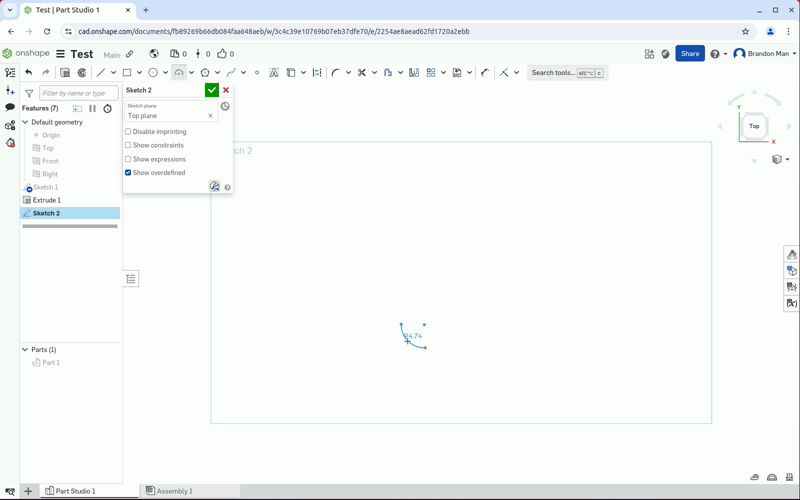
click(407, 340)
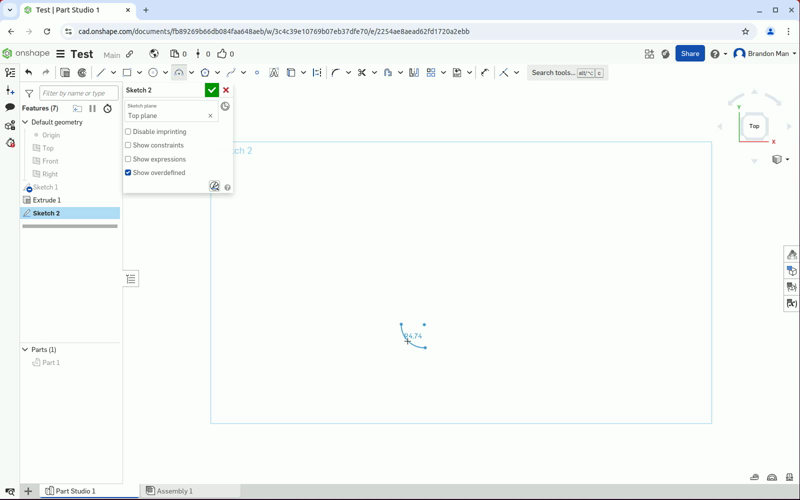
key_up(shift)
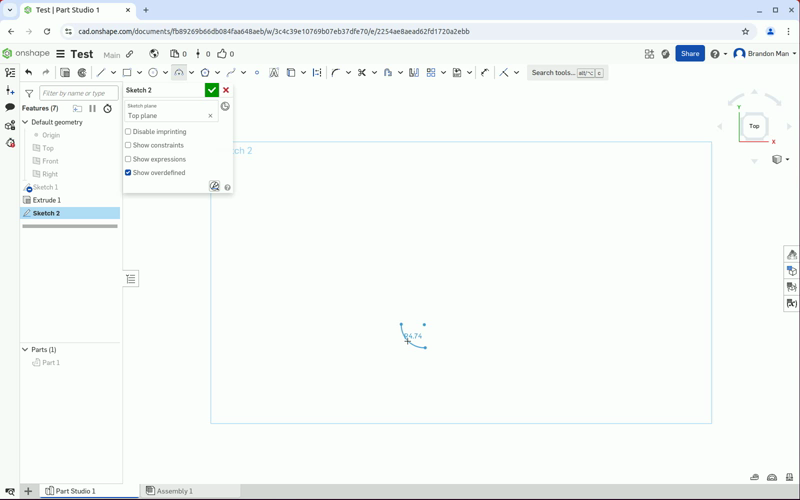
key(esc)
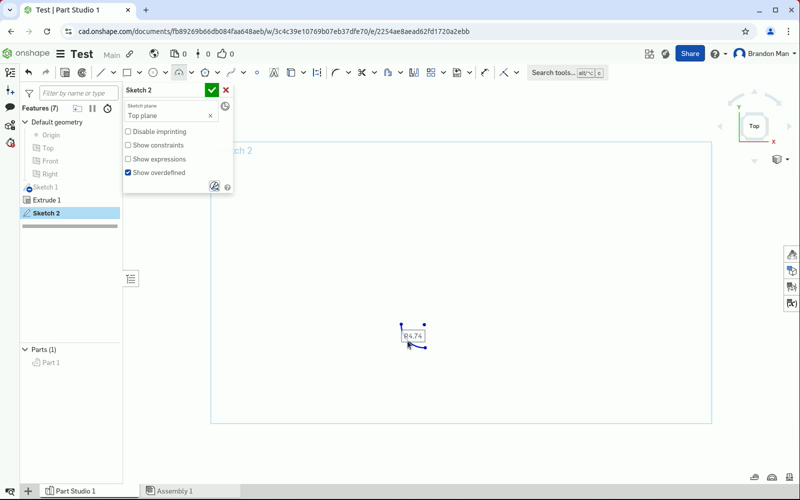
key(l)
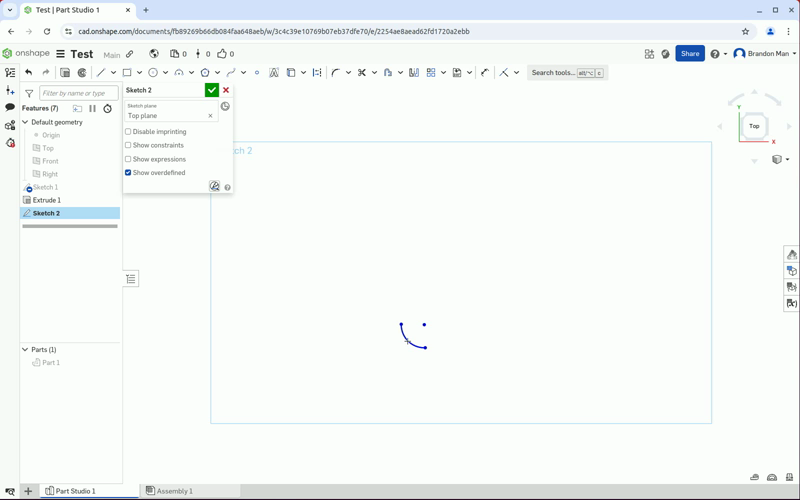
mouse_move(425, 347)
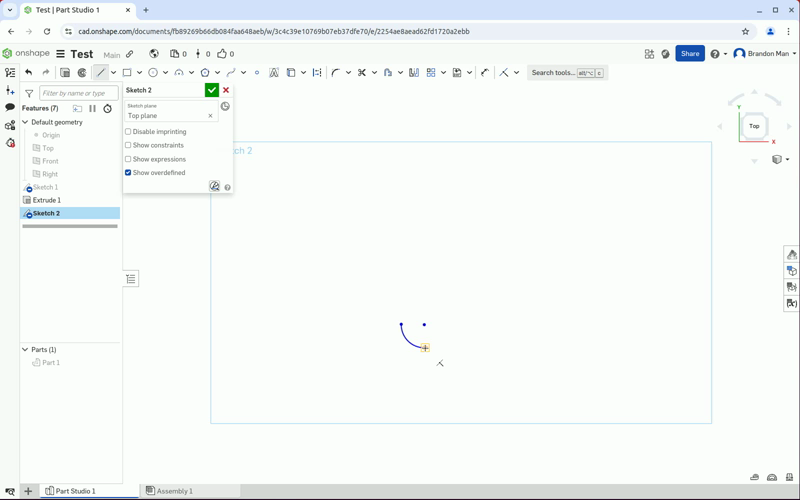
click(425, 347)
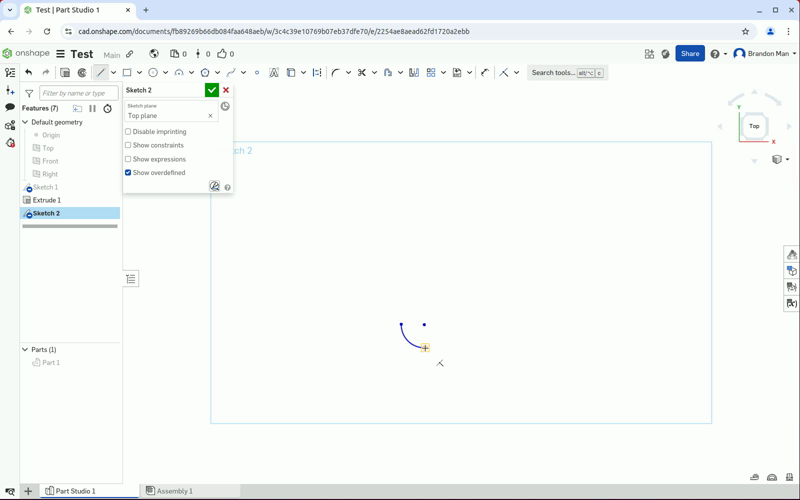
key_down(shift)
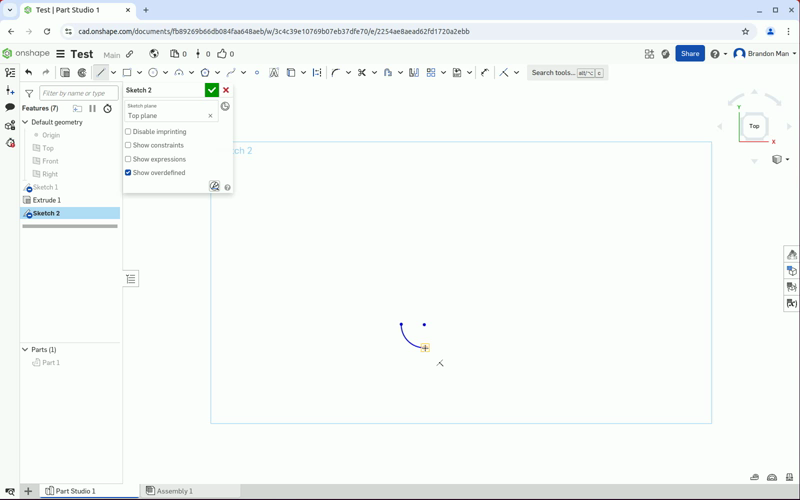
mouse_move(455, 347)
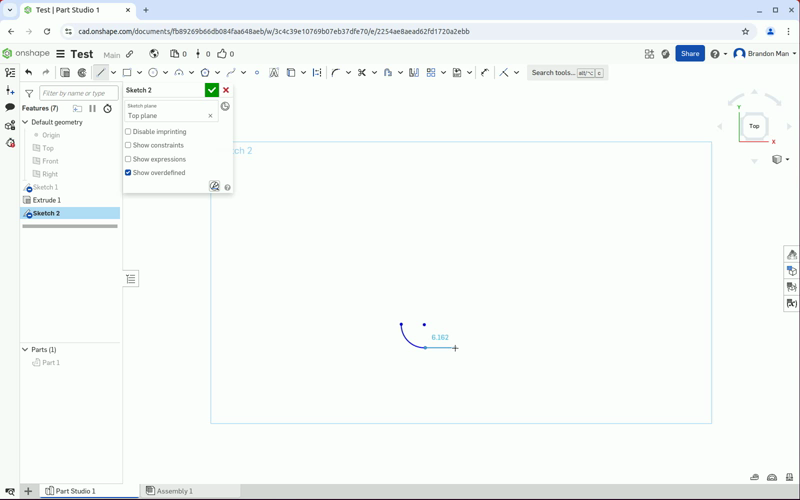
mouse_move(441, 347)
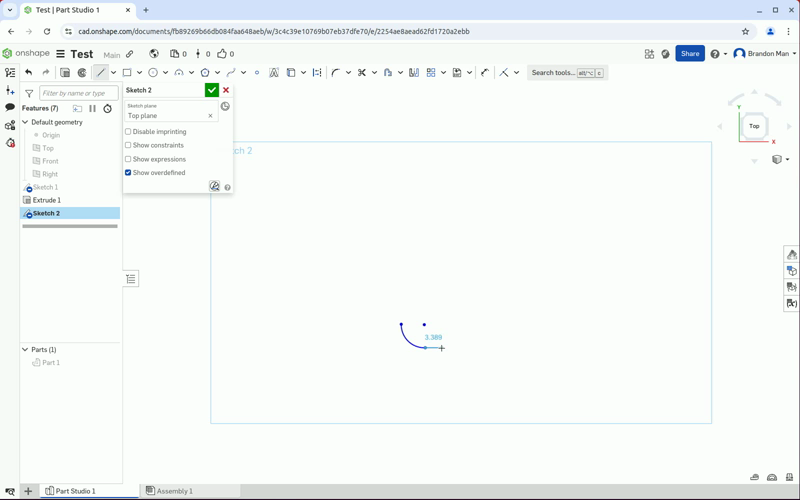
click(441, 347)
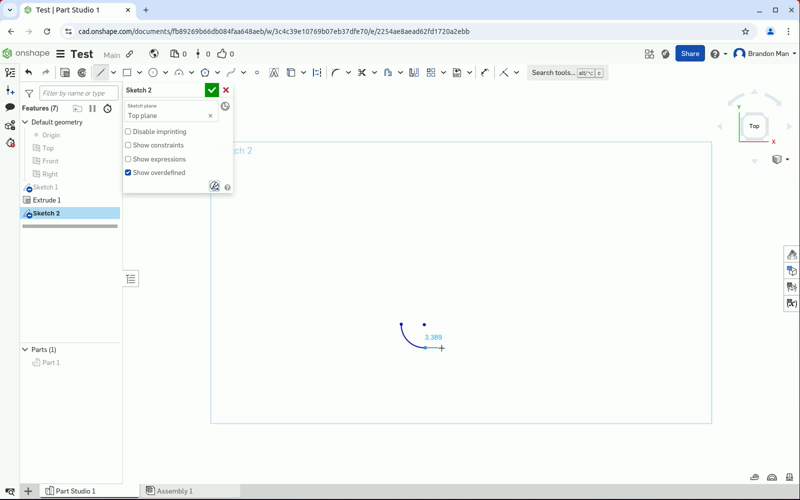
key_up(shift)
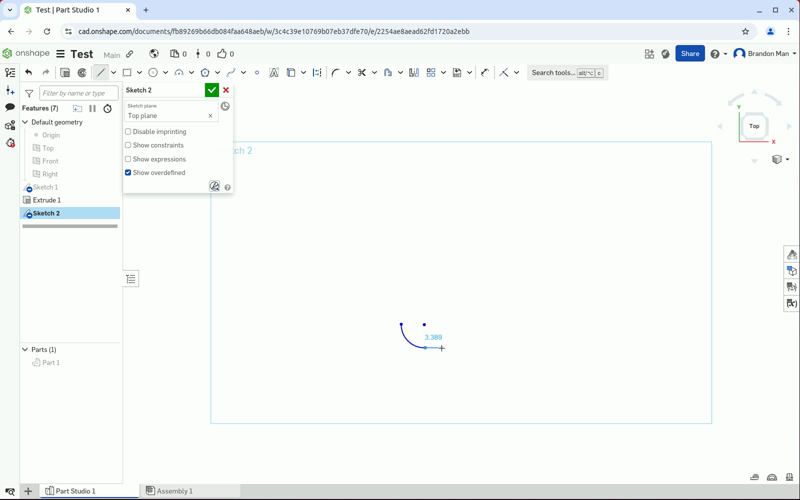
key_down(shift)
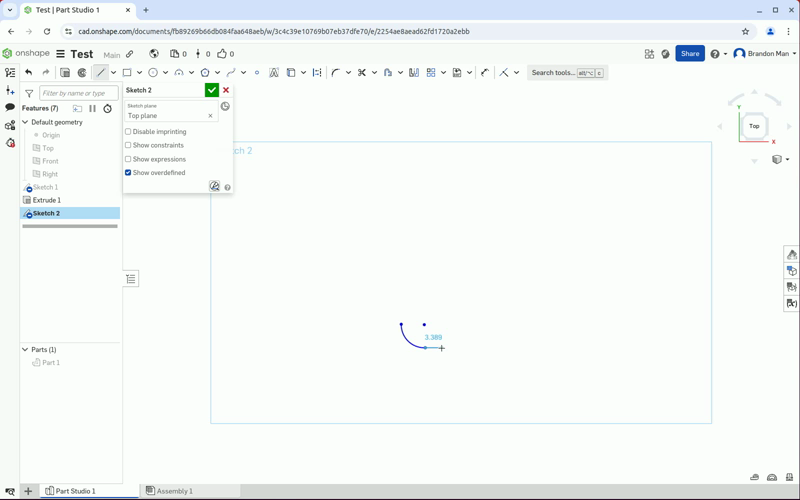
mouse_move(471, 347)
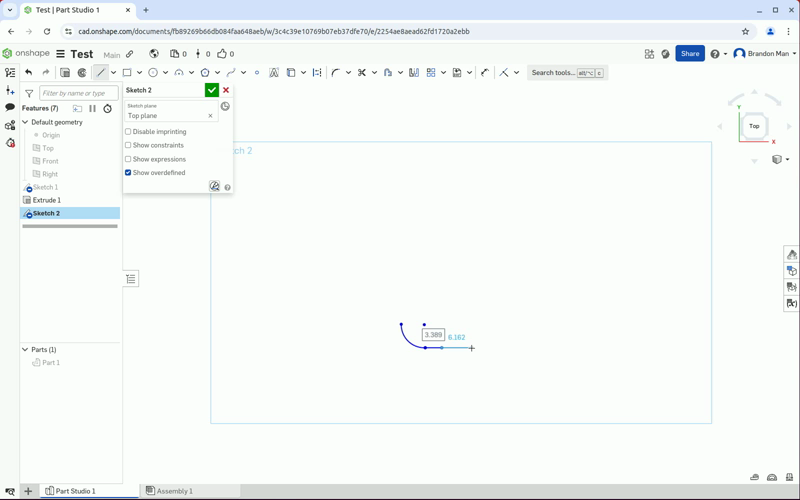
mouse_move(441, 318)
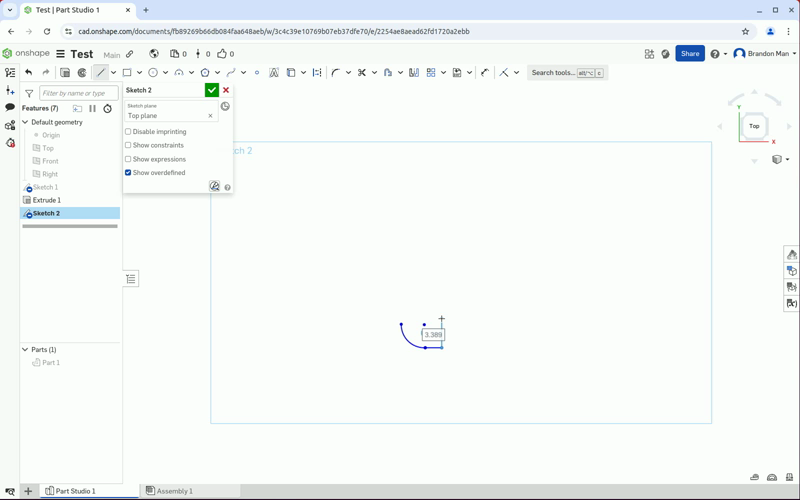
click(441, 318)
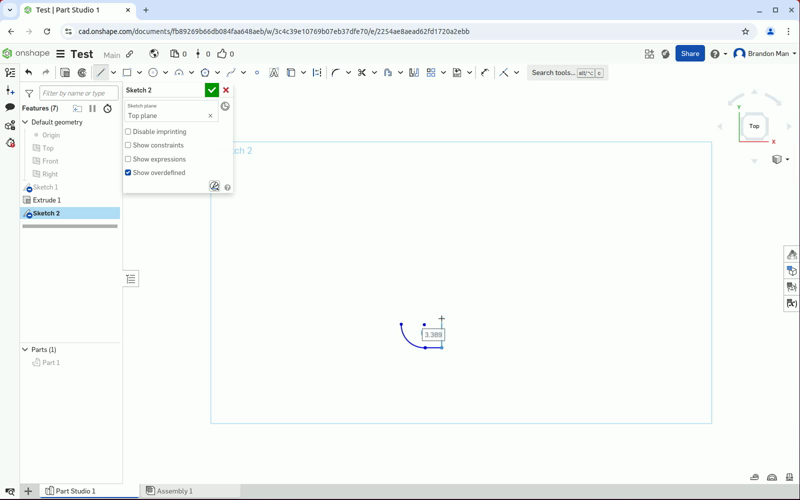
key_up(shift)
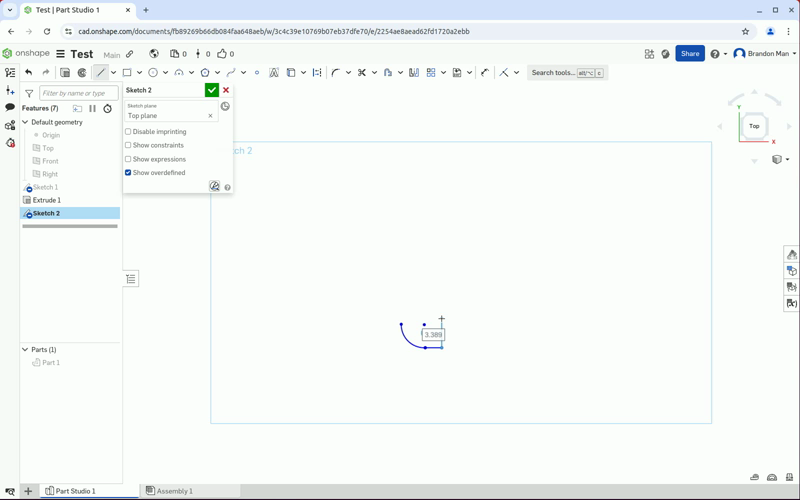
key_down(shift)
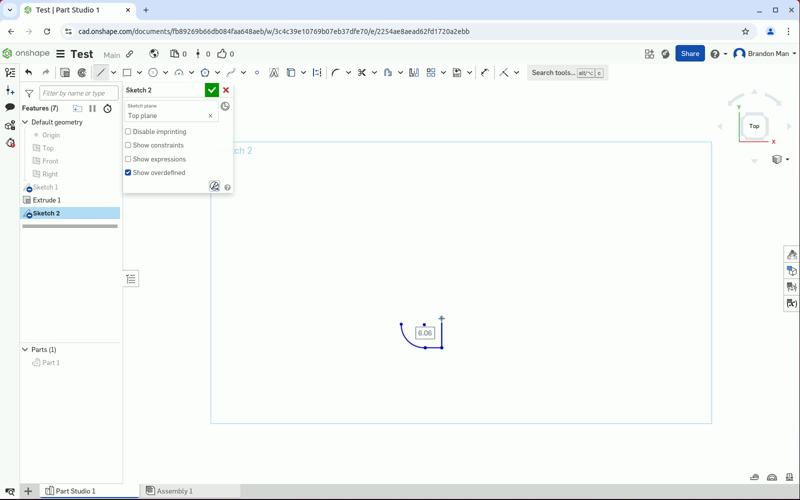
mouse_move(471, 318)
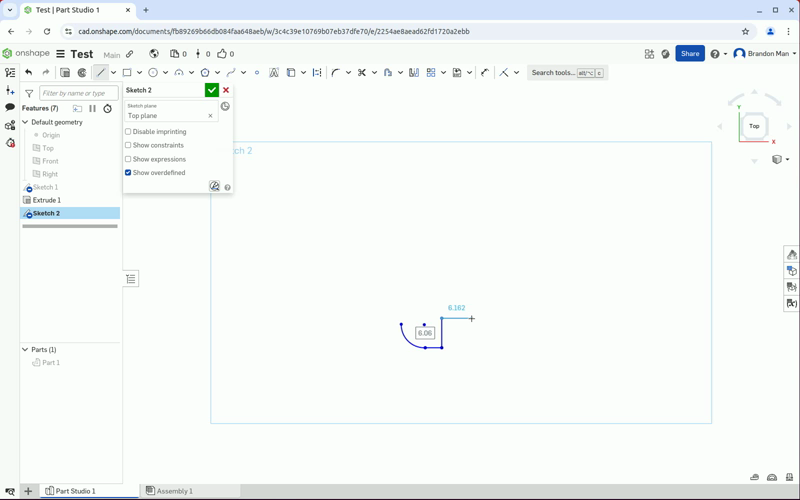
mouse_move(474, 318)
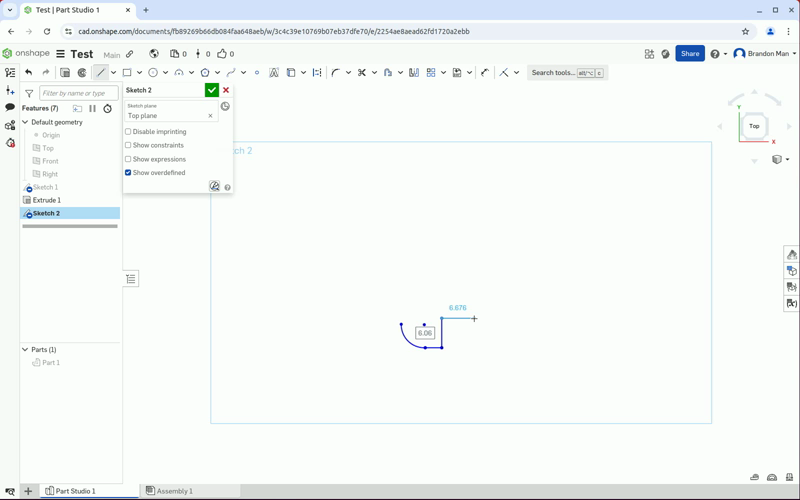
click(474, 318)
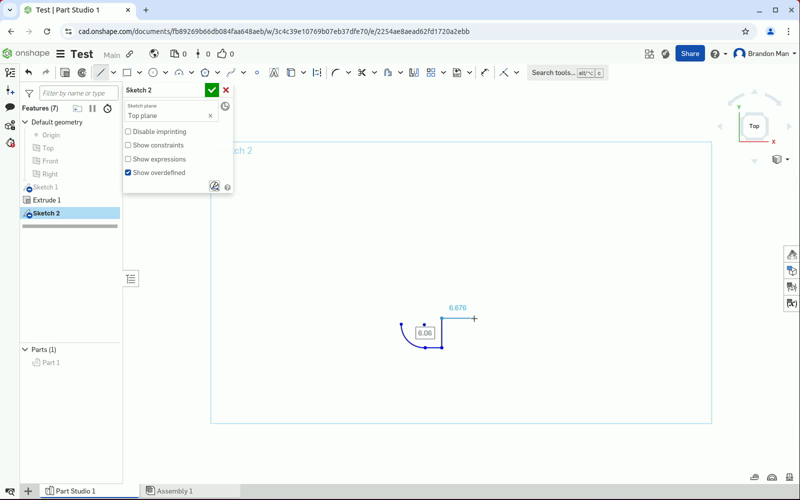
key_up(shift)
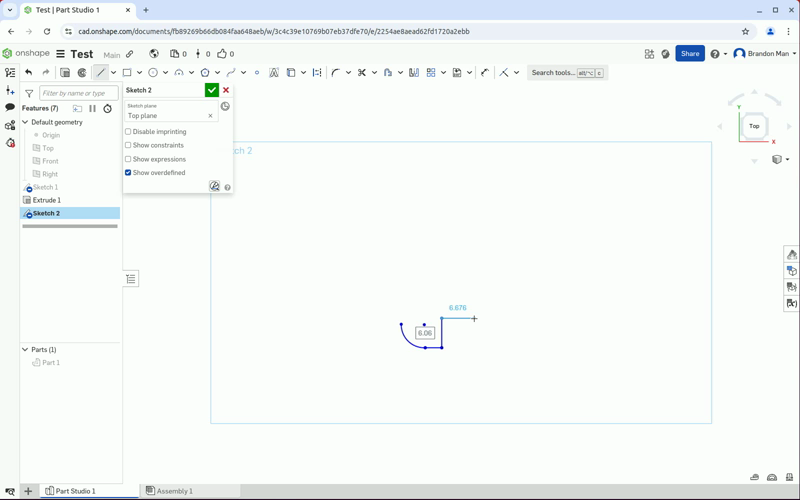
key_down(shift)
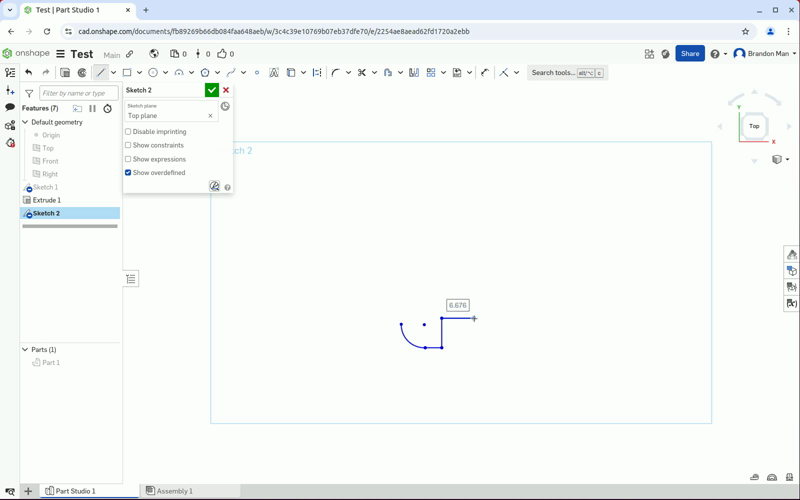
mouse_move(504, 318)
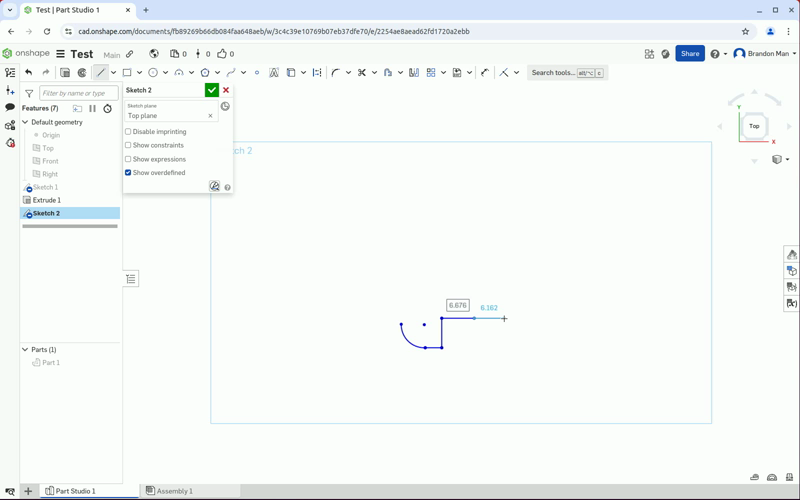
mouse_move(474, 347)
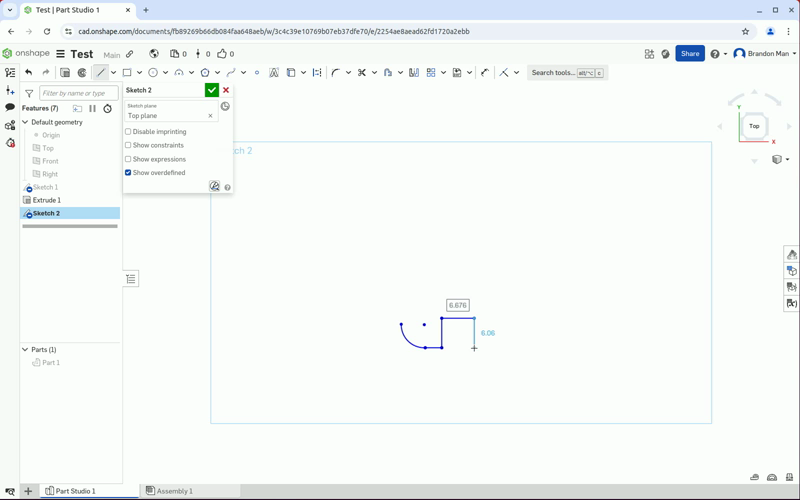
click(474, 347)
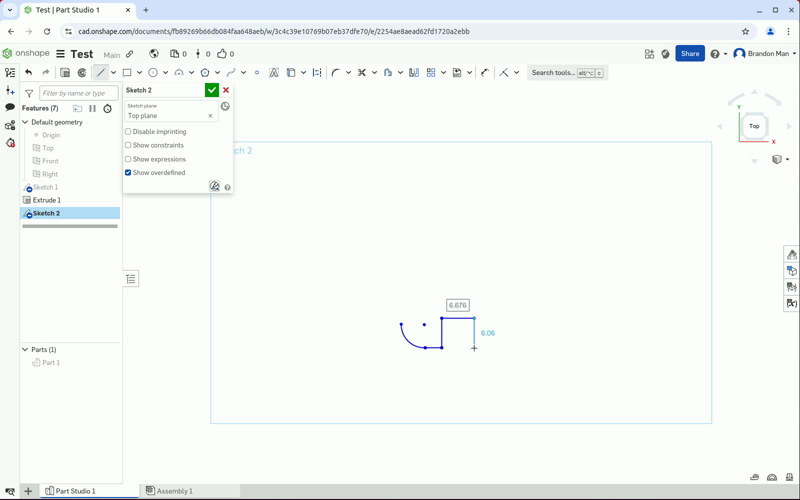
key_up(shift)
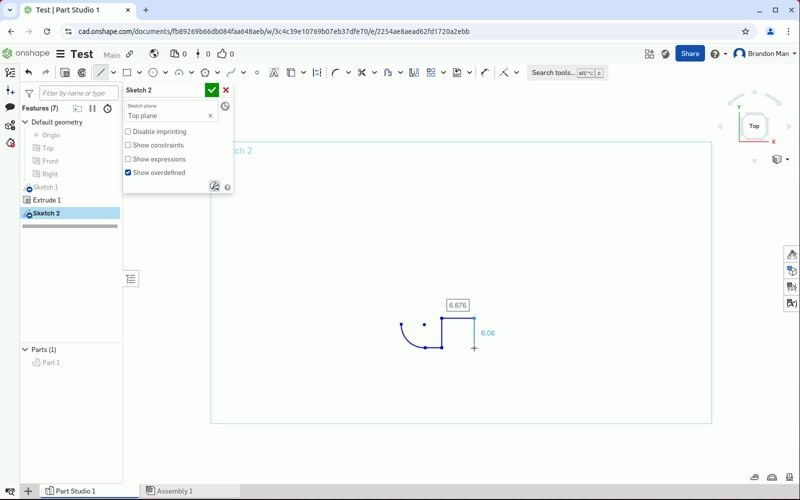
key_down(shift)
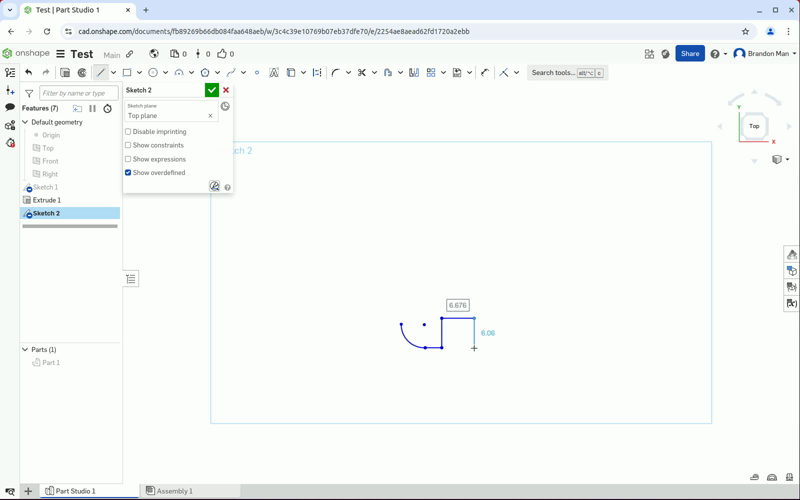
mouse_move(504, 347)
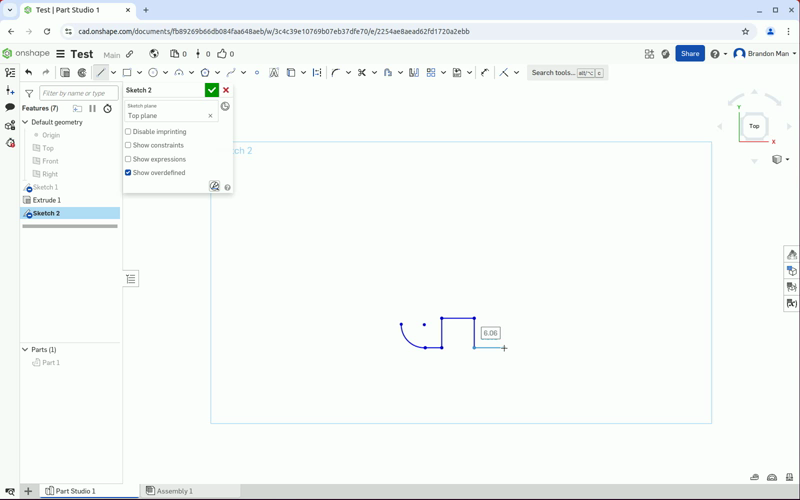
mouse_move(490, 347)
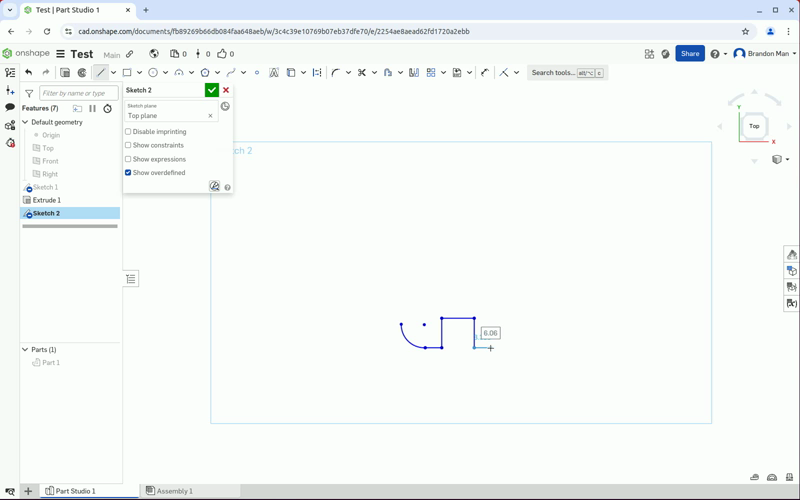
click(490, 347)
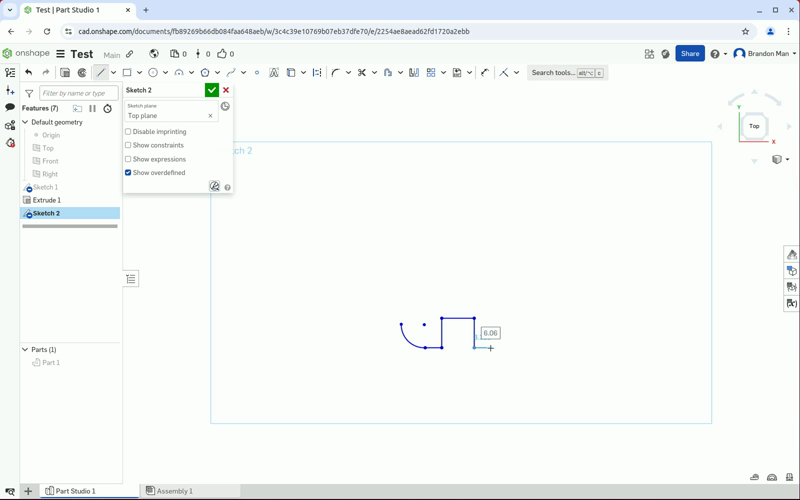
key_up(shift)
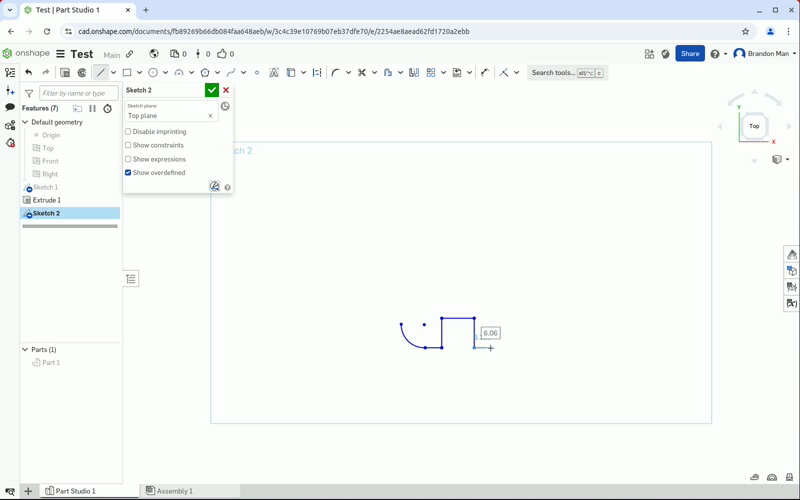
key(esc)
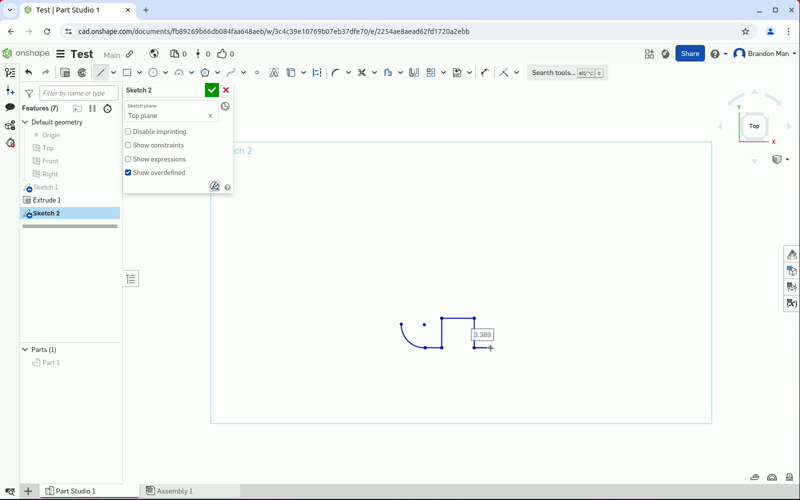
key(a)
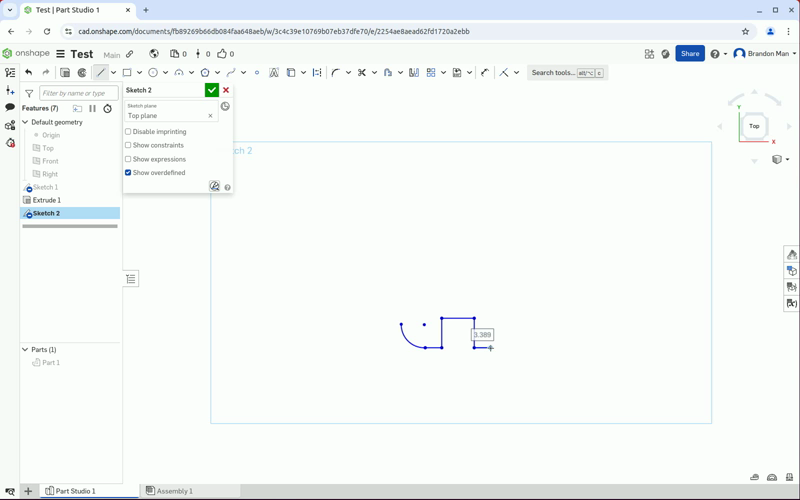
mouse_move(490, 347)
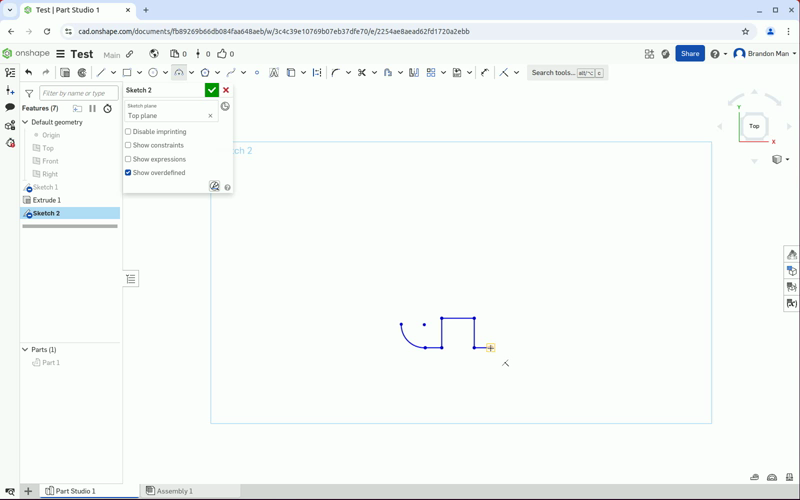
click(490, 347)
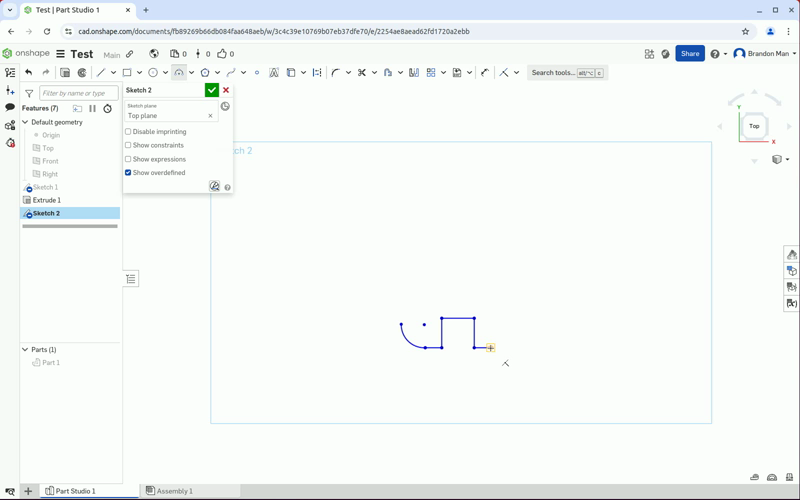
key_down(shift)
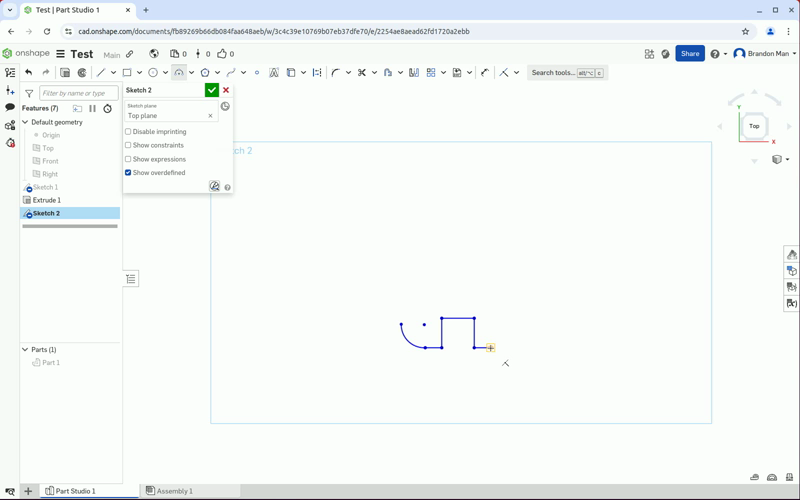
mouse_move(514, 324)
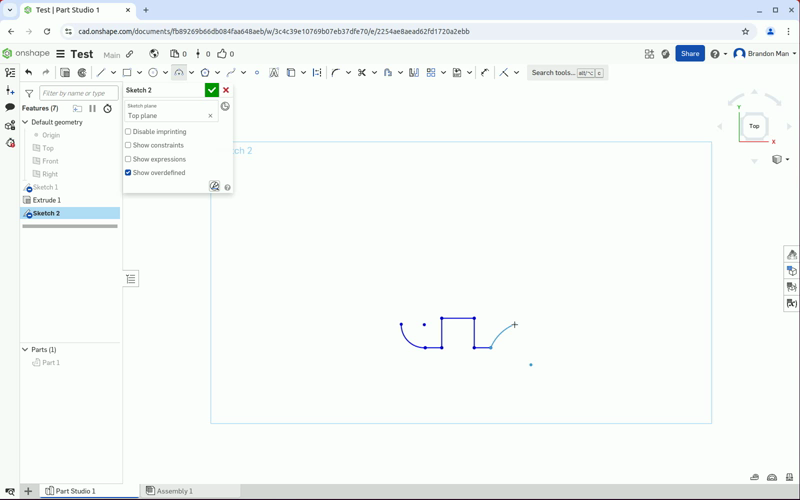
click(514, 324)
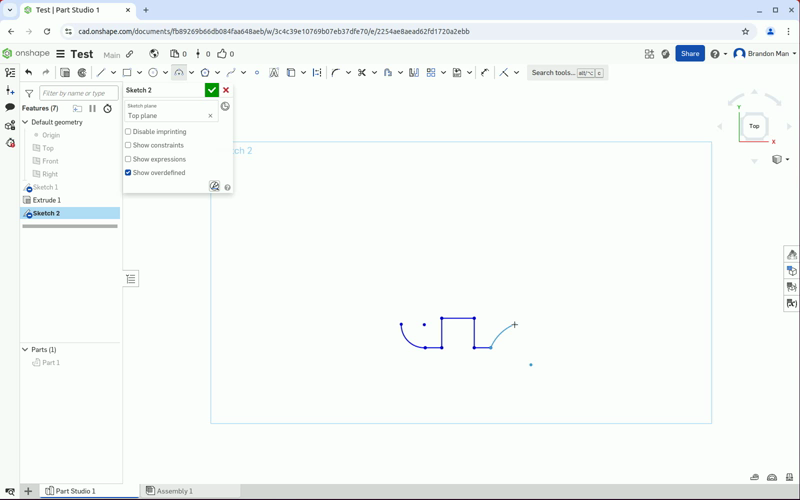
mouse_move(507, 340)
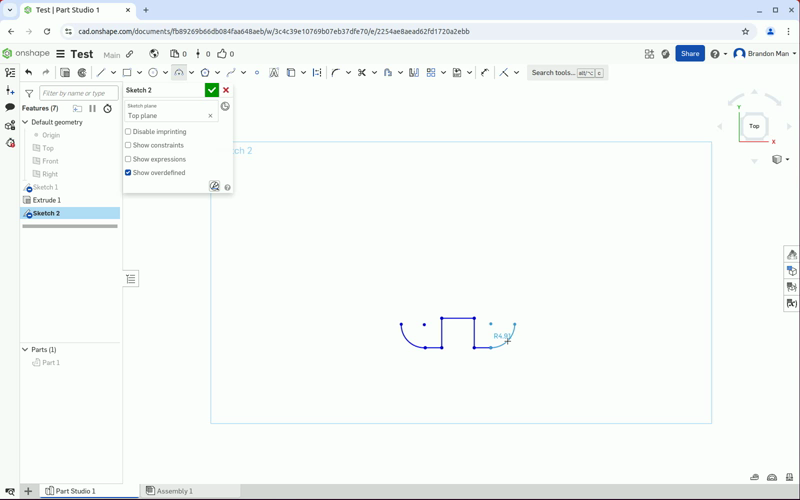
click(507, 340)
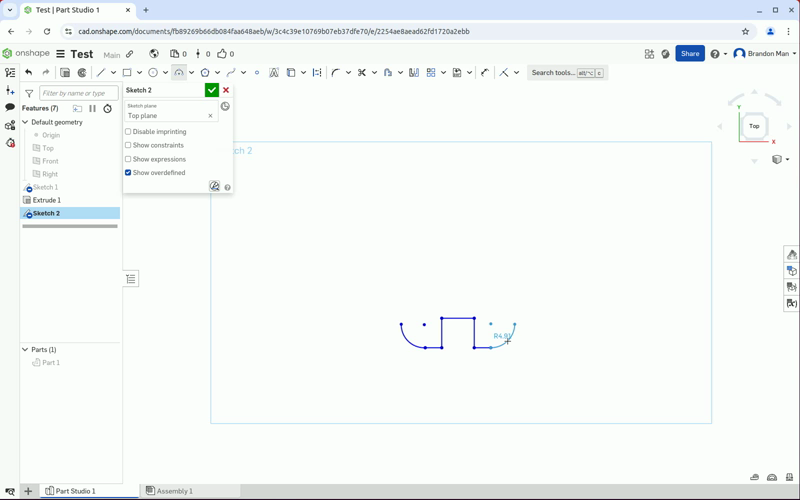
key_up(shift)
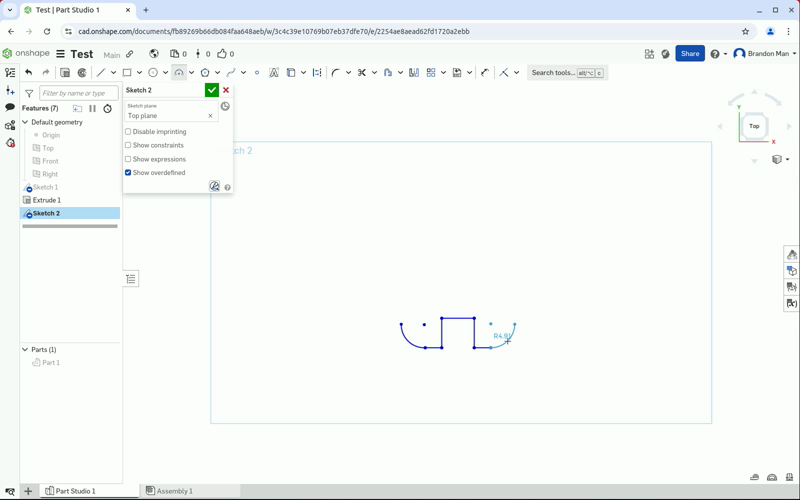
key(esc)
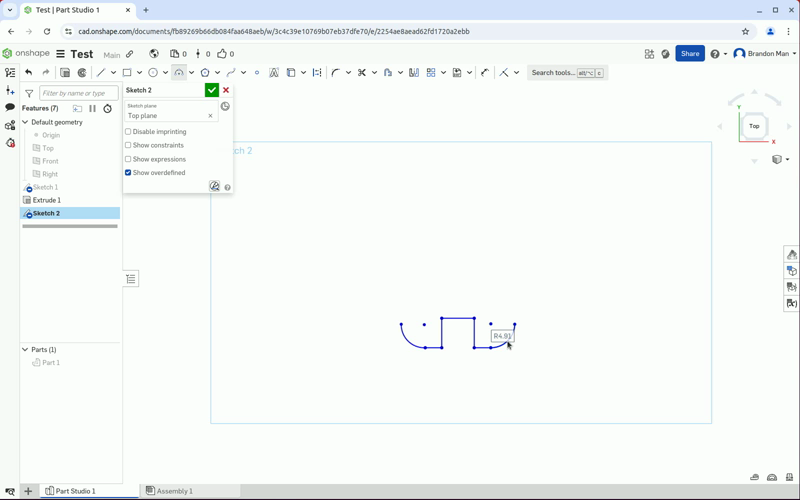
key(l)
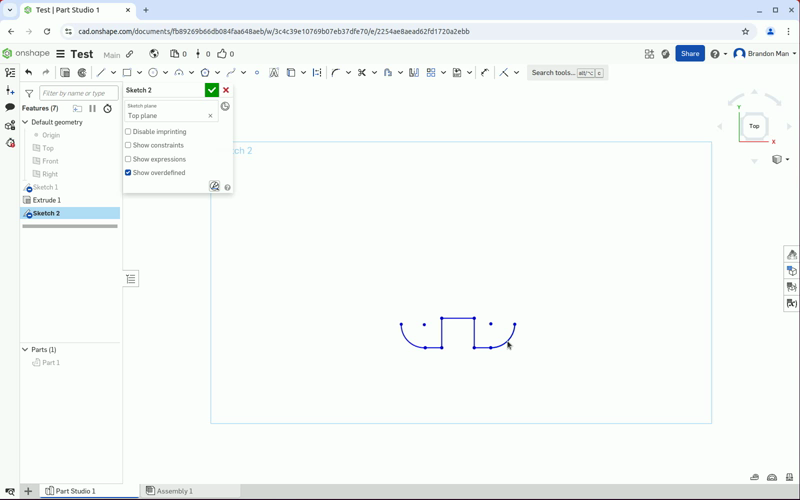
mouse_move(514, 324)
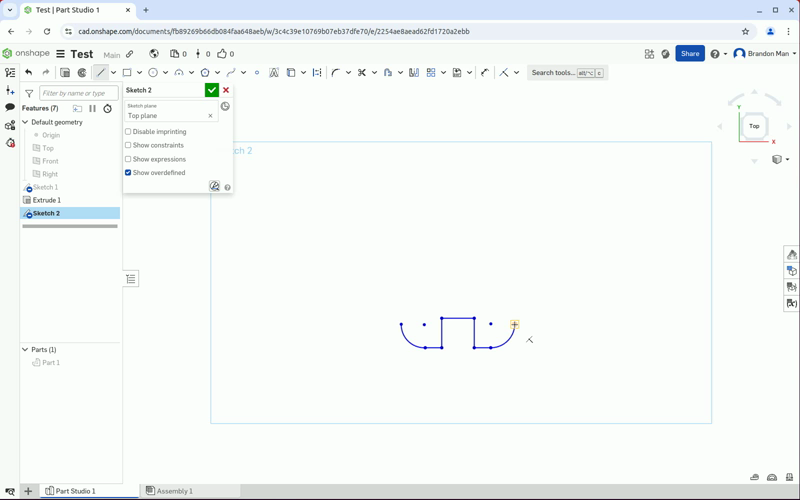
click(514, 324)
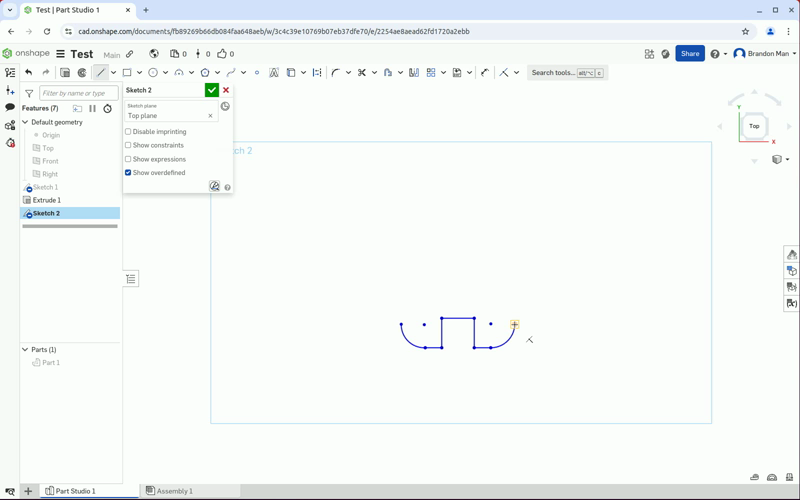
key_down(shift)
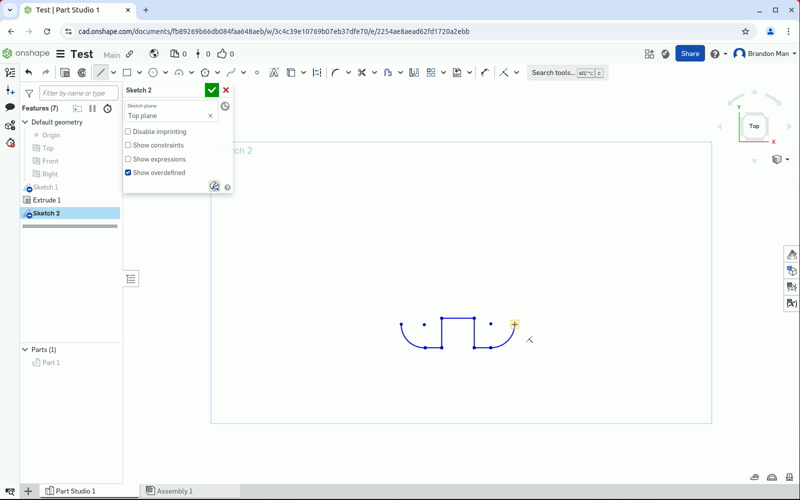
mouse_move(514, 256)
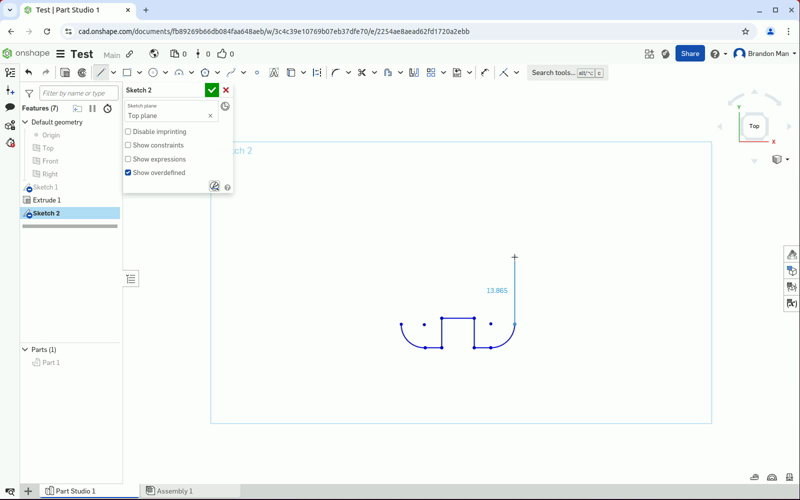
click(514, 256)
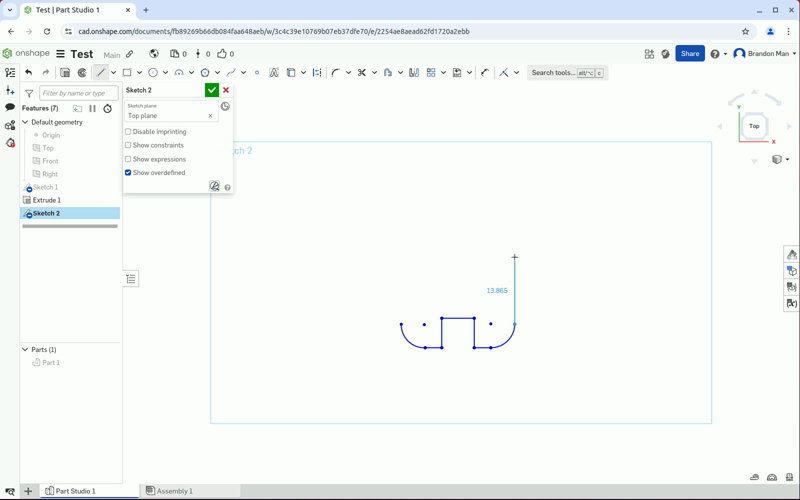
key_up(shift)
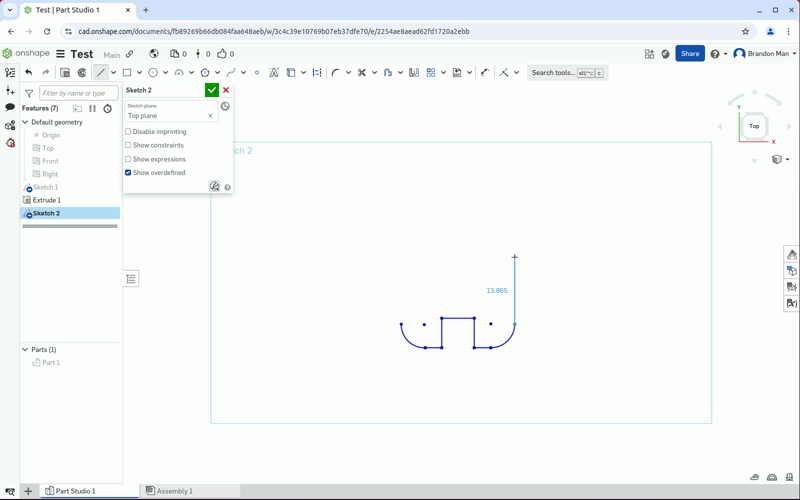
key(esc)
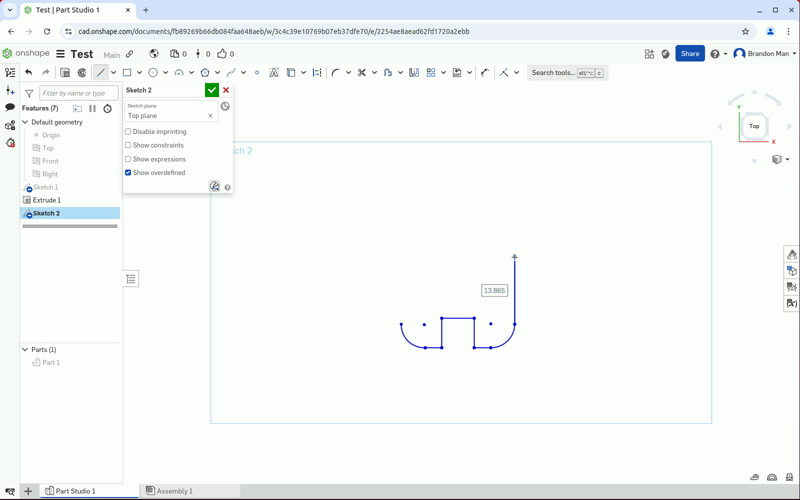
key(a)
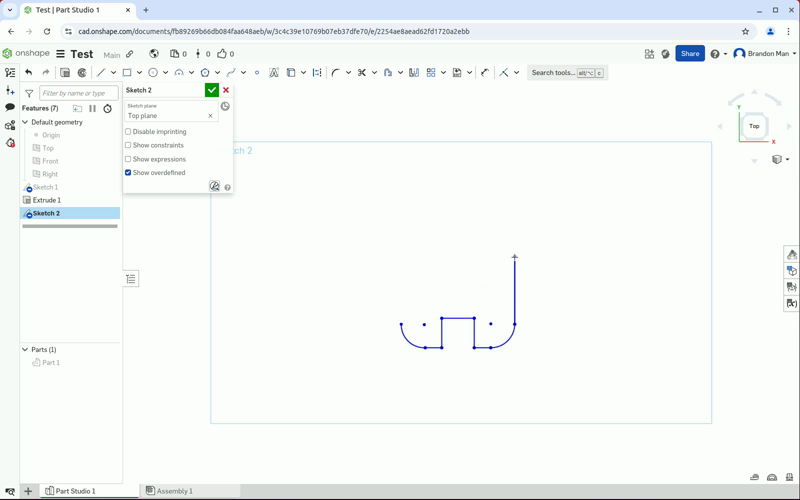
mouse_move(514, 256)
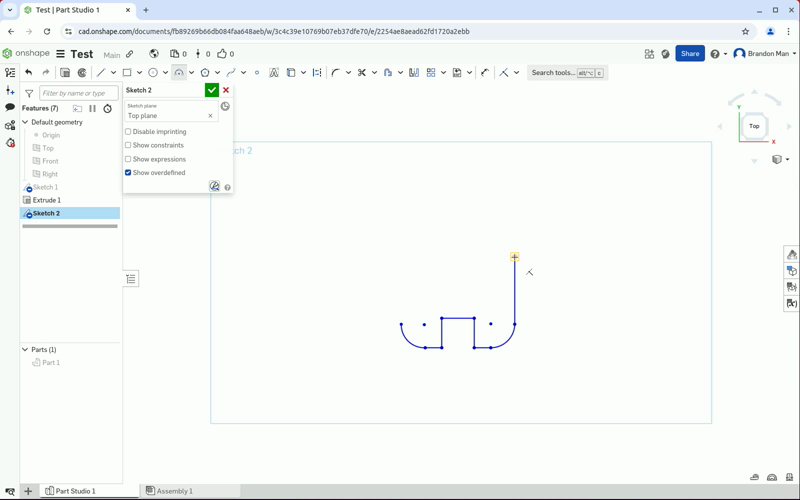
click(514, 256)
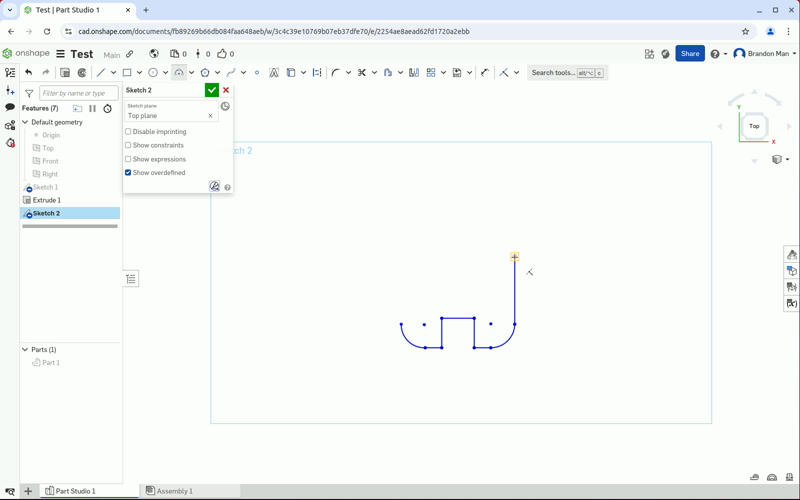
key_down(shift)
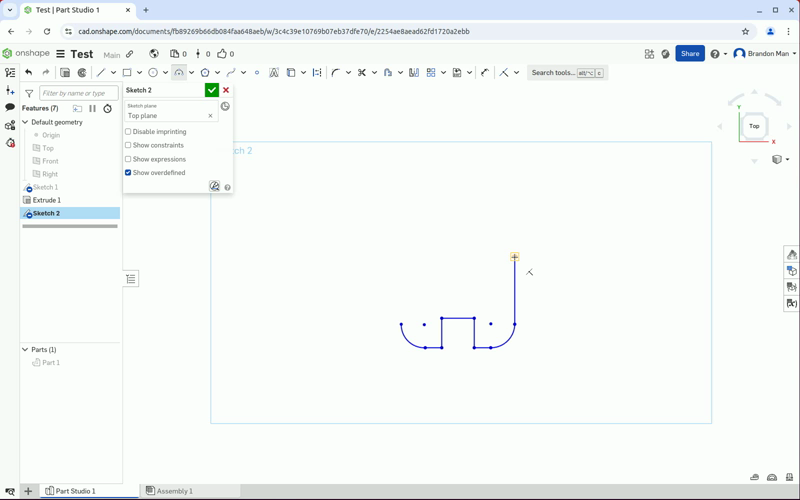
mouse_move(490, 234)
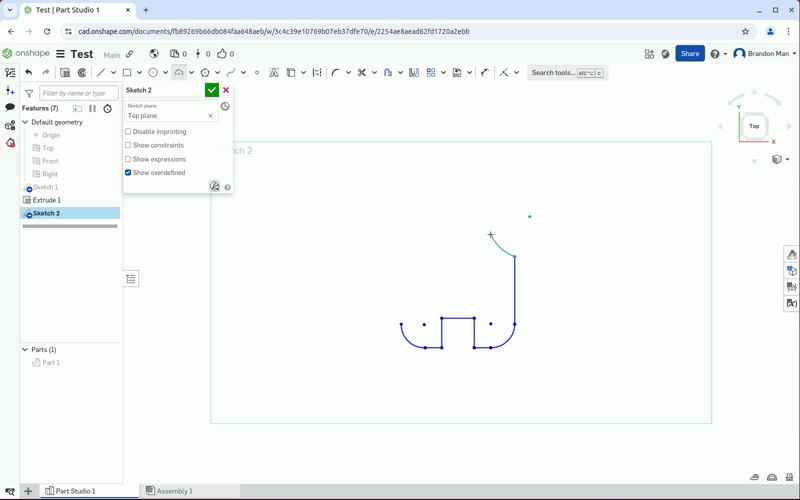
click(490, 234)
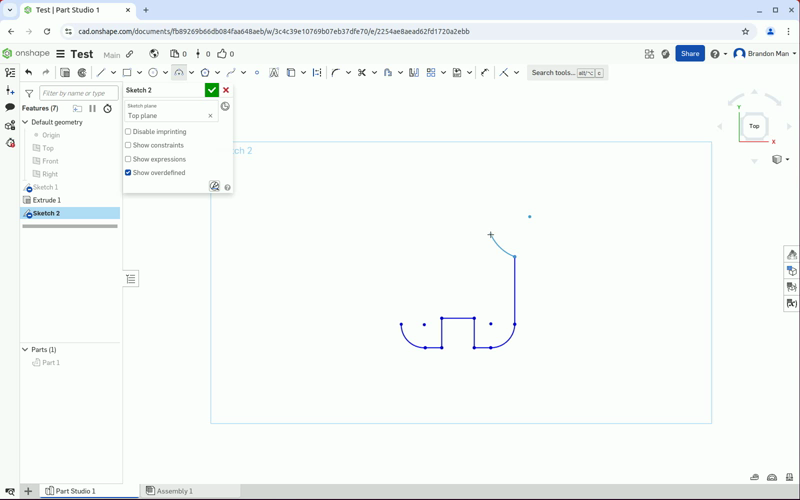
mouse_move(507, 240)
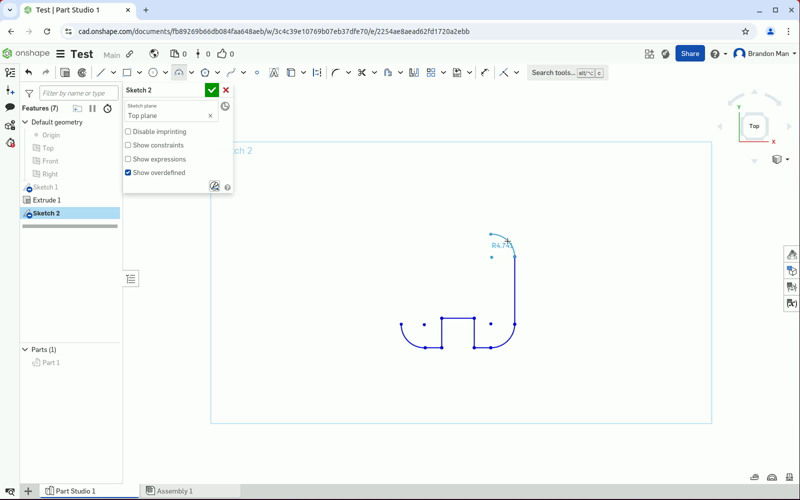
click(507, 240)
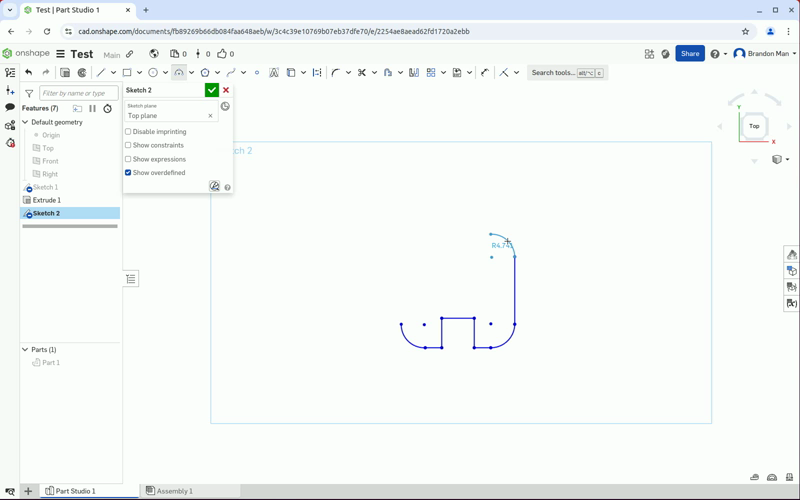
key_up(shift)
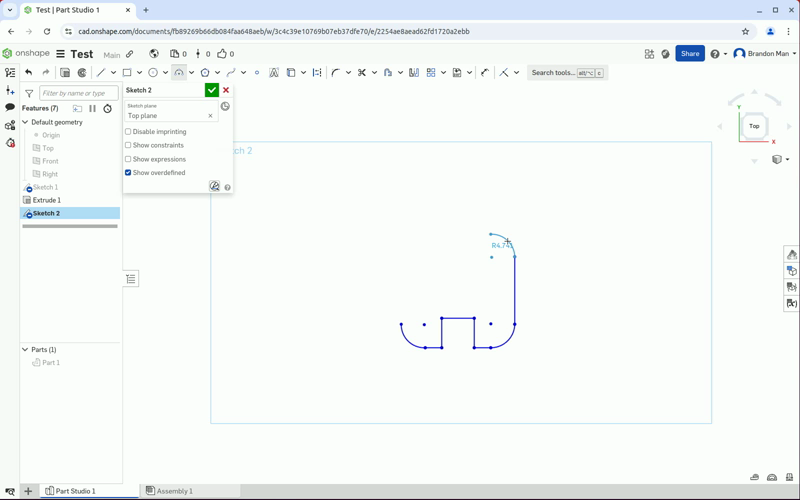
key(esc)
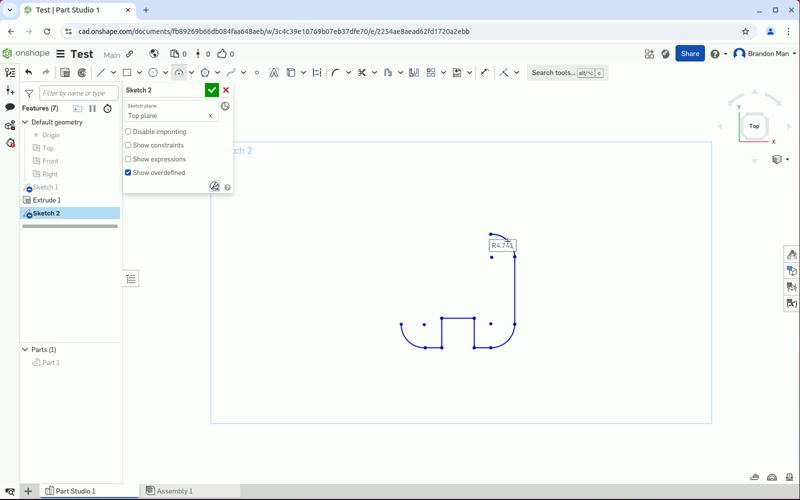
key(l)
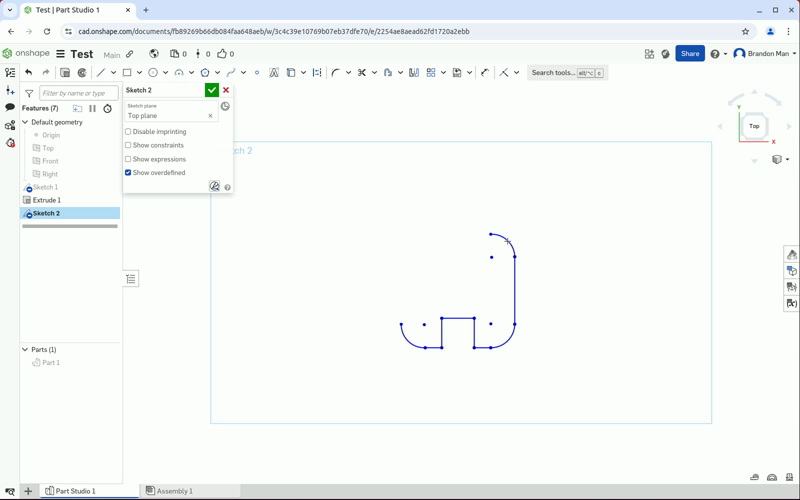
mouse_move(490, 234)
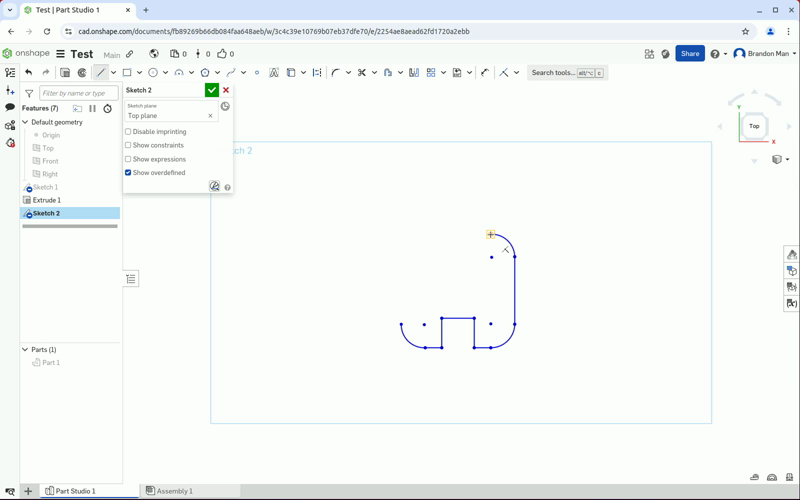
click(490, 234)
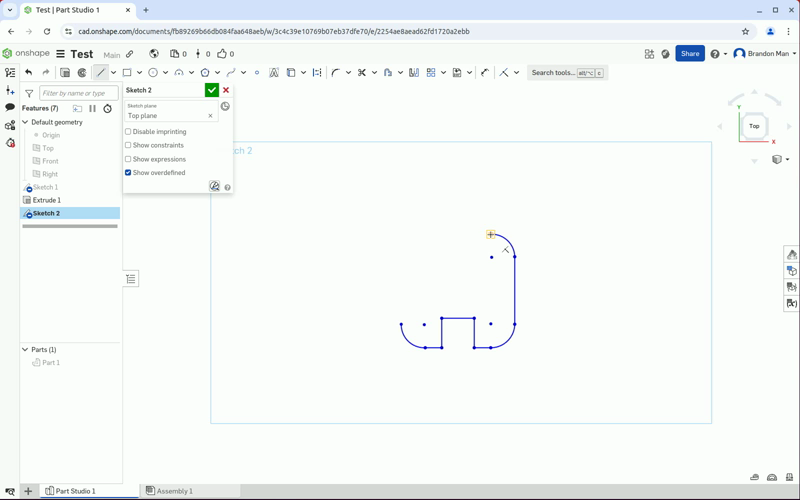
key_down(shift)
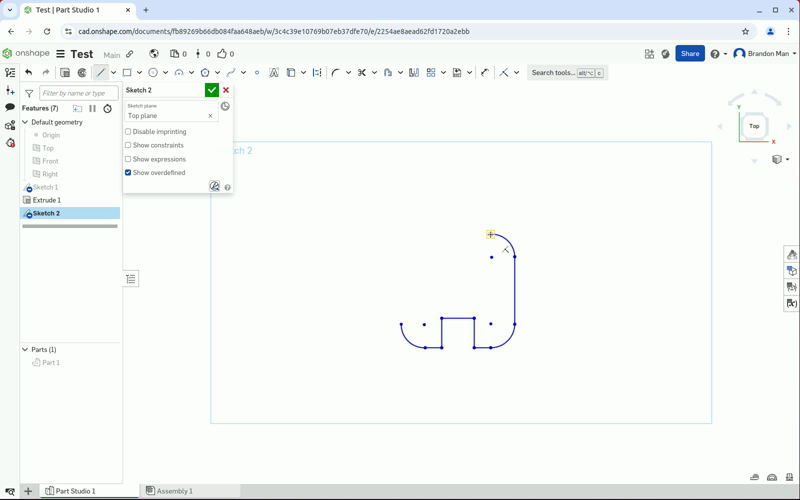
mouse_move(425, 234)
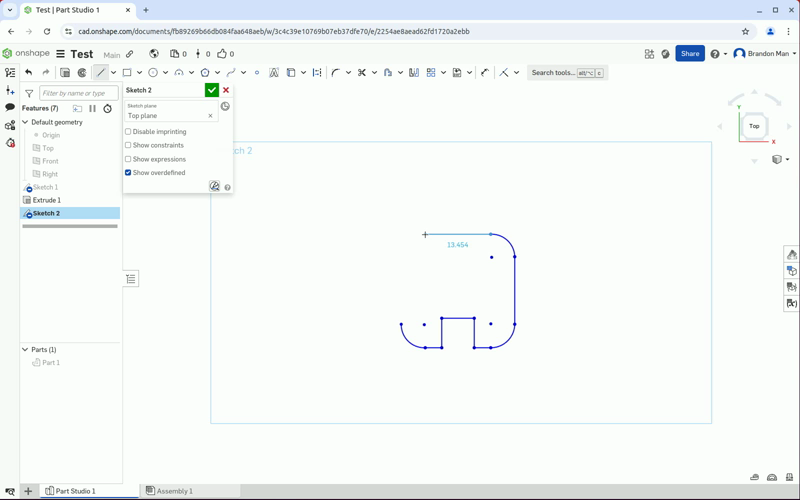
click(425, 234)
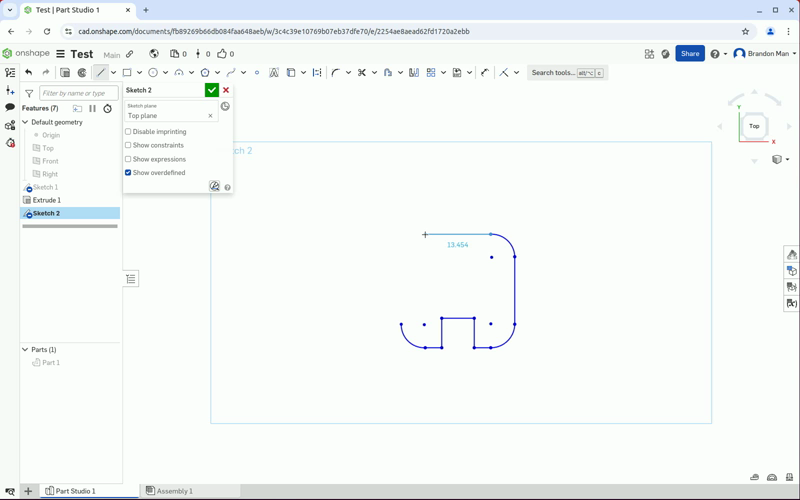
key_up(shift)
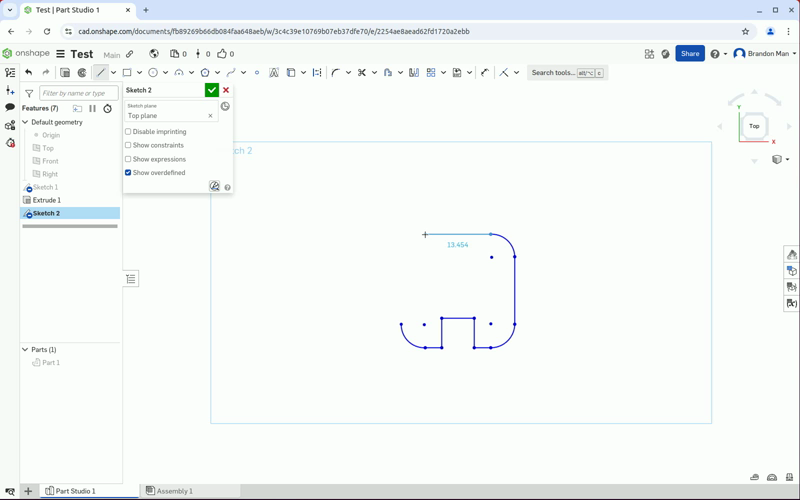
key(esc)
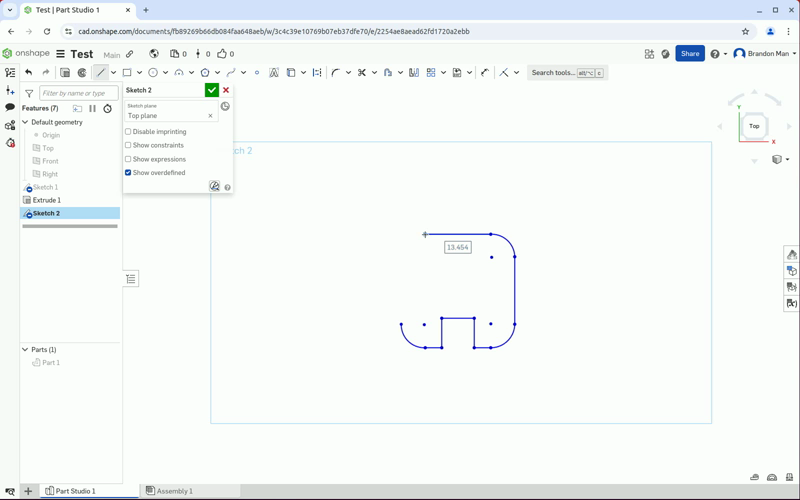
key(a)
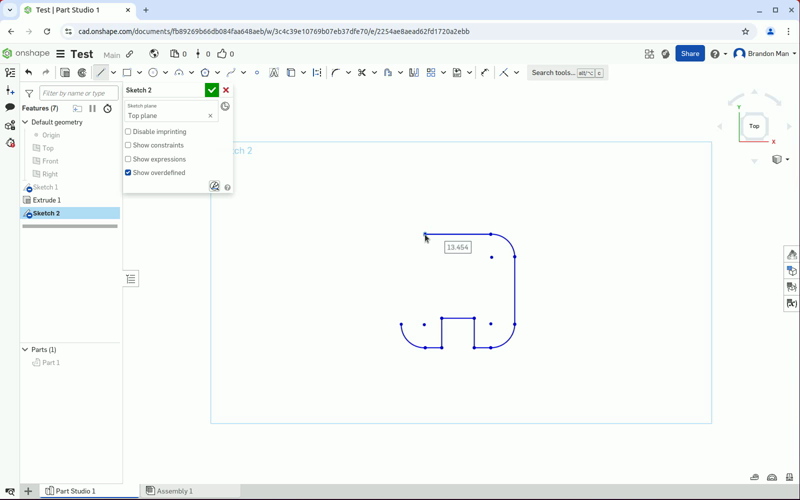
mouse_move(425, 234)
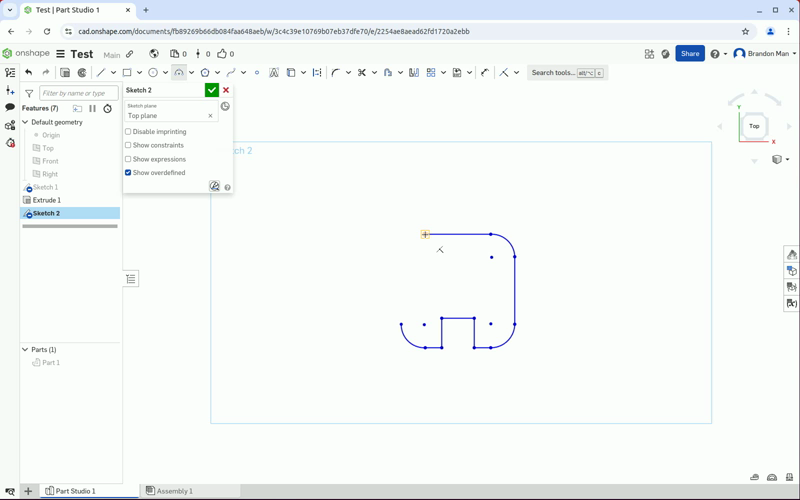
click(425, 234)
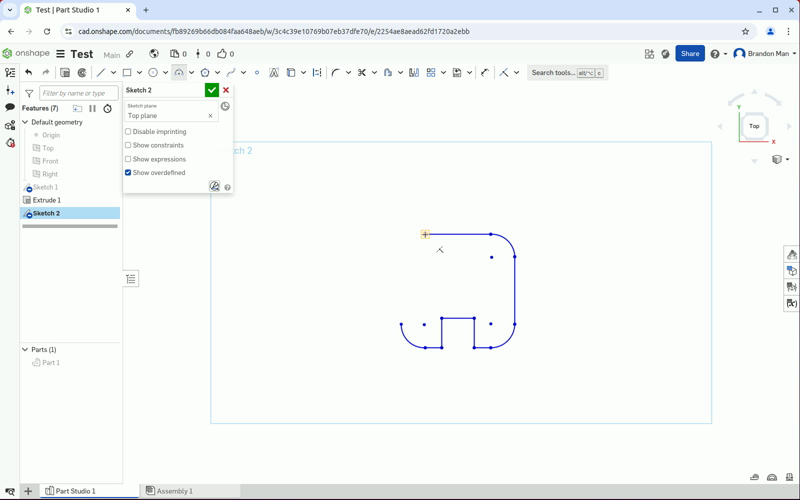
key_down(shift)
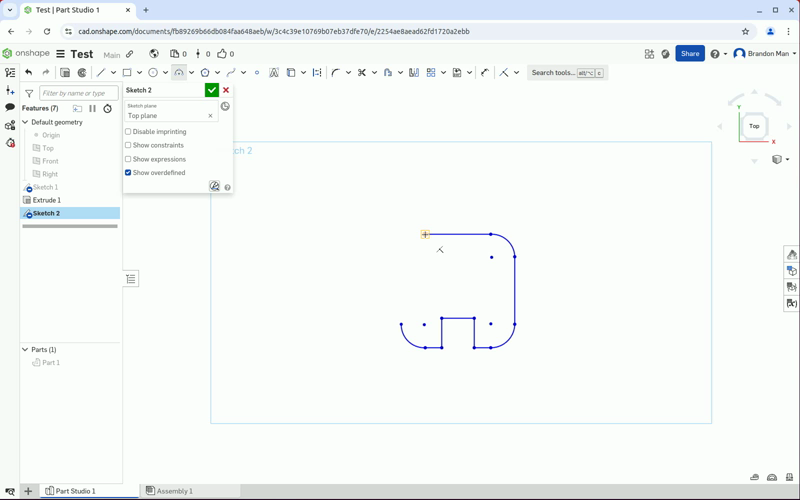
mouse_move(401, 256)
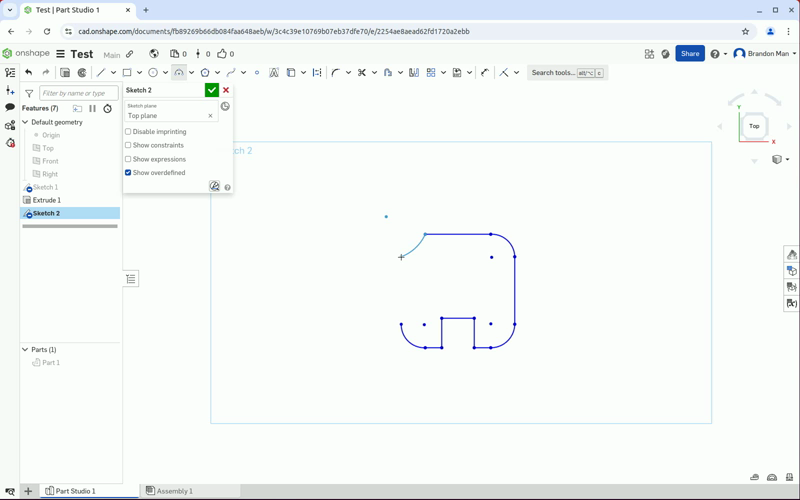
click(401, 256)
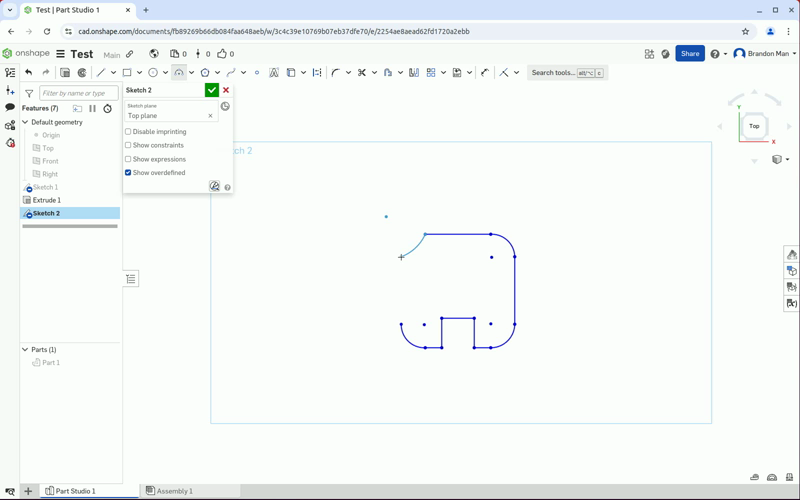
mouse_move(408, 240)
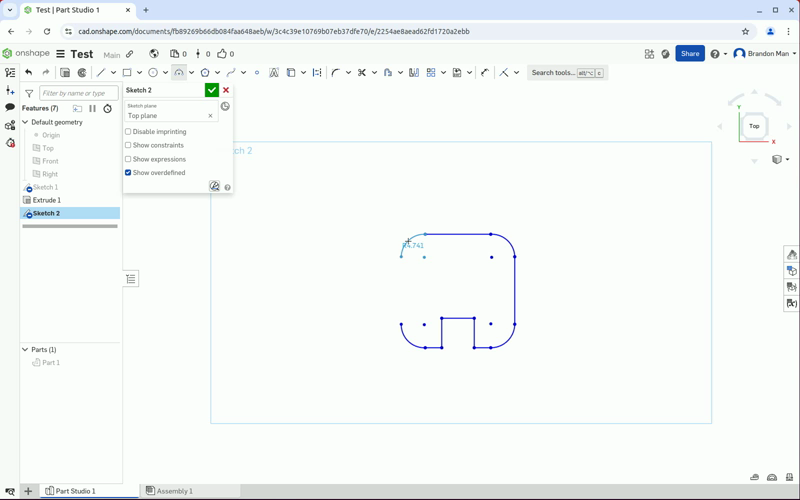
click(408, 240)
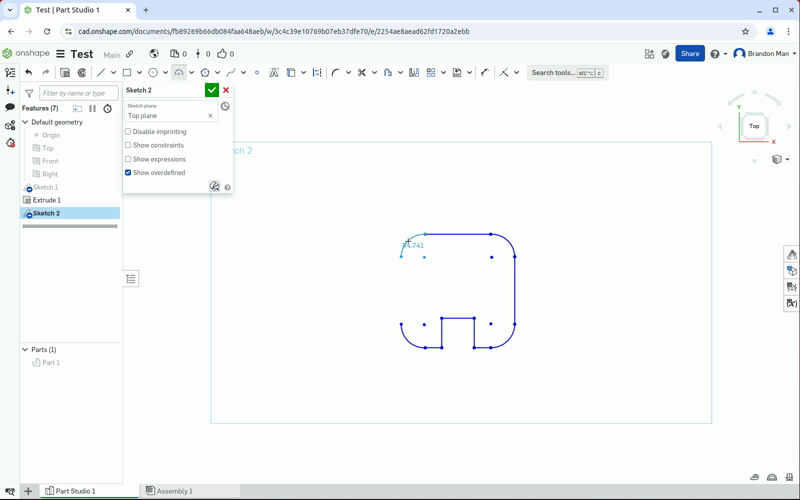
key_up(shift)
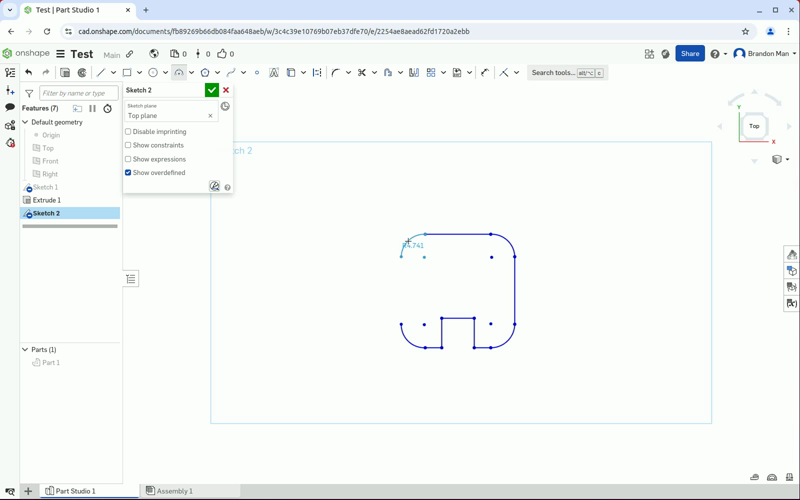
key(esc)
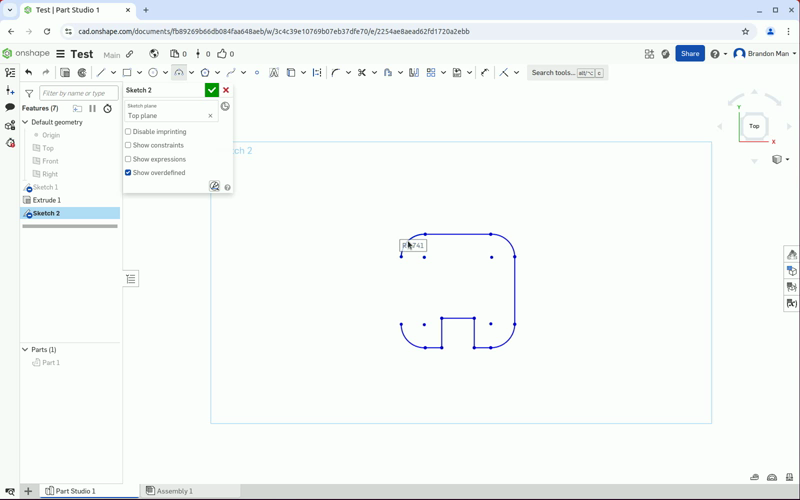
key(l)
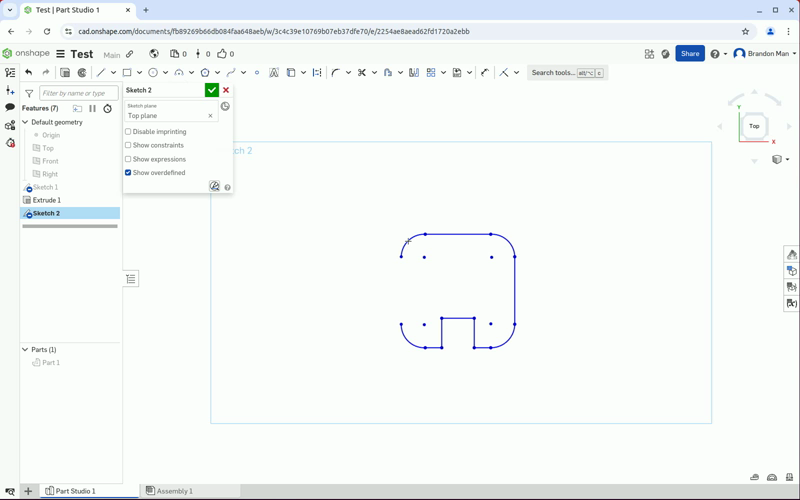
mouse_move(401, 256)
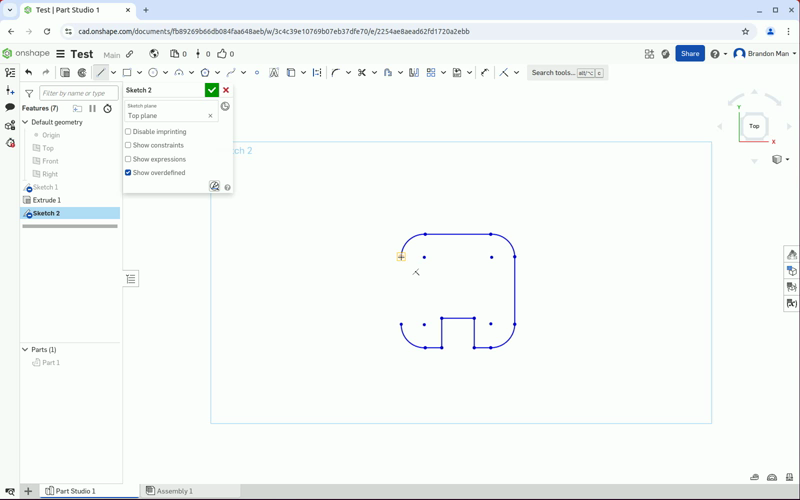
click(401, 256)
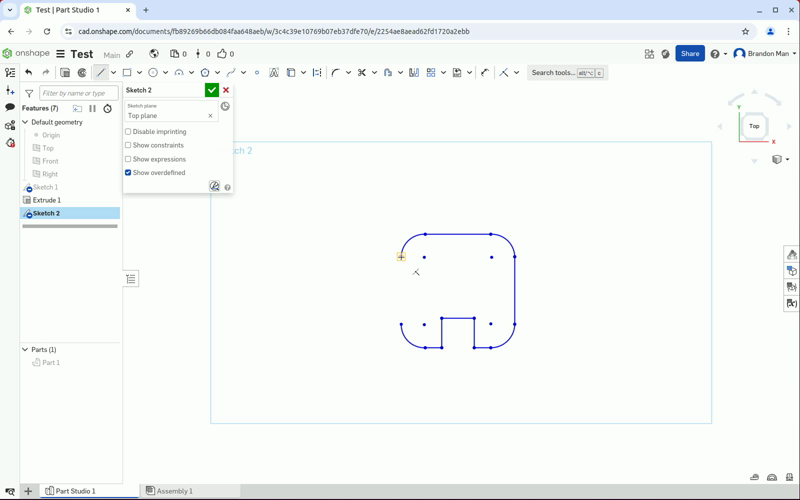
key_down(shift)
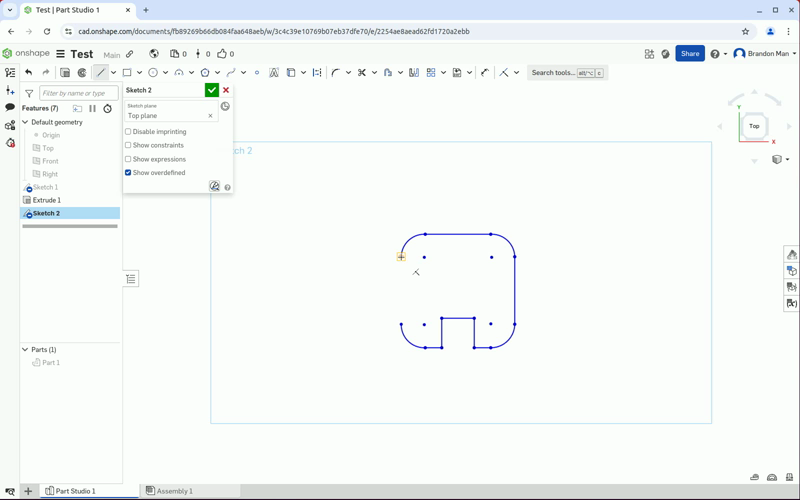
mouse_move(401, 324)
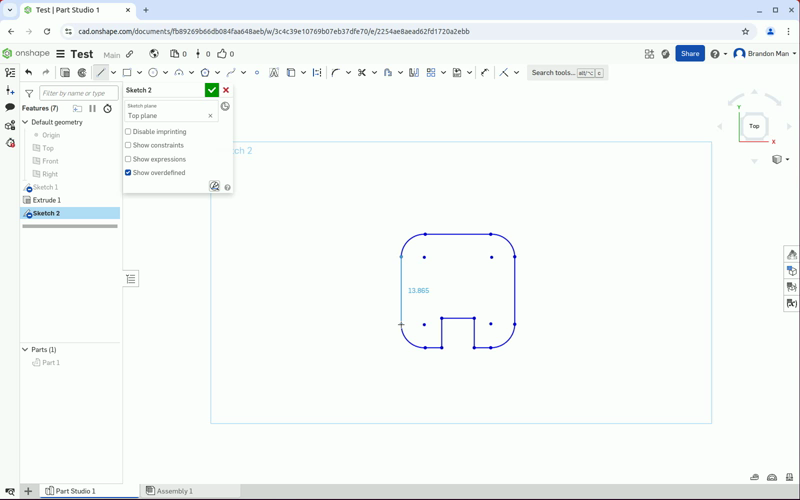
key_up(shift)
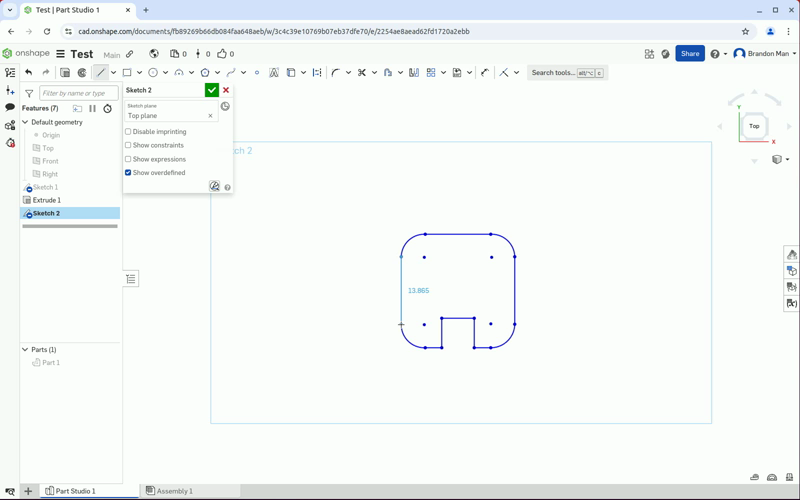
click(401, 324)
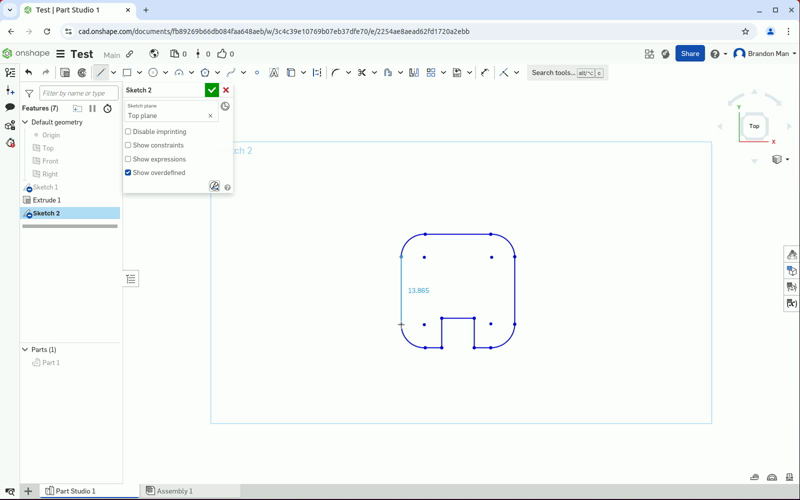
key(esc)
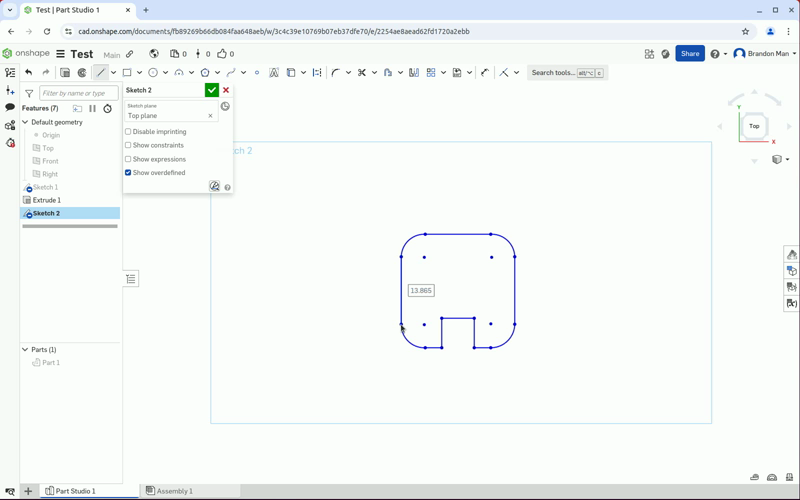
mouse_move(444, 289)
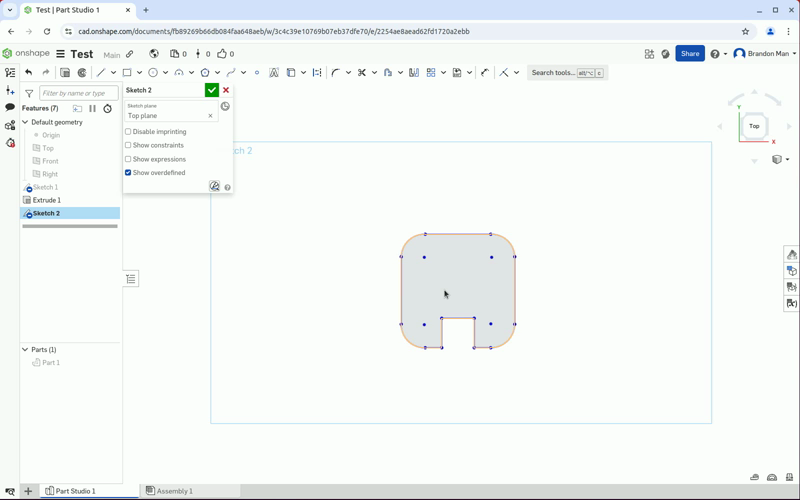
click(444, 289)
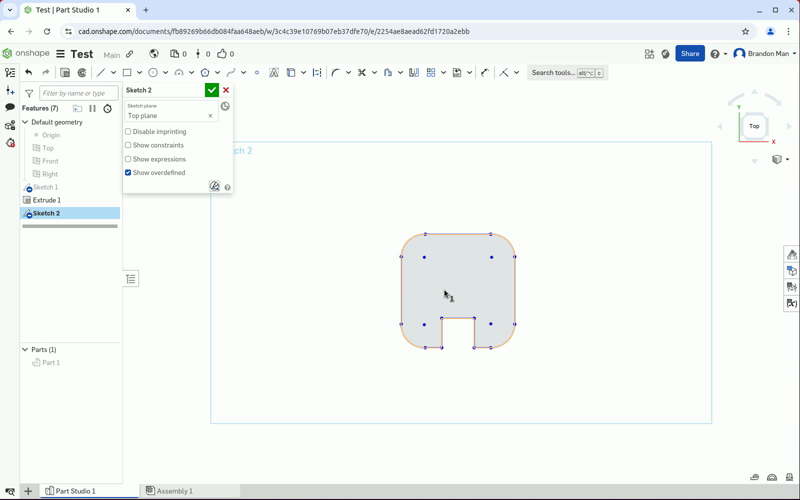
mouse_move(73, 352)
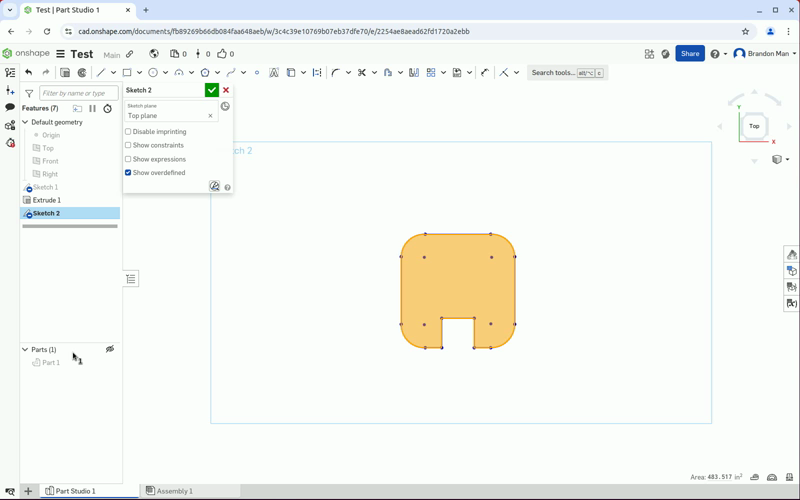
key(shift+y)
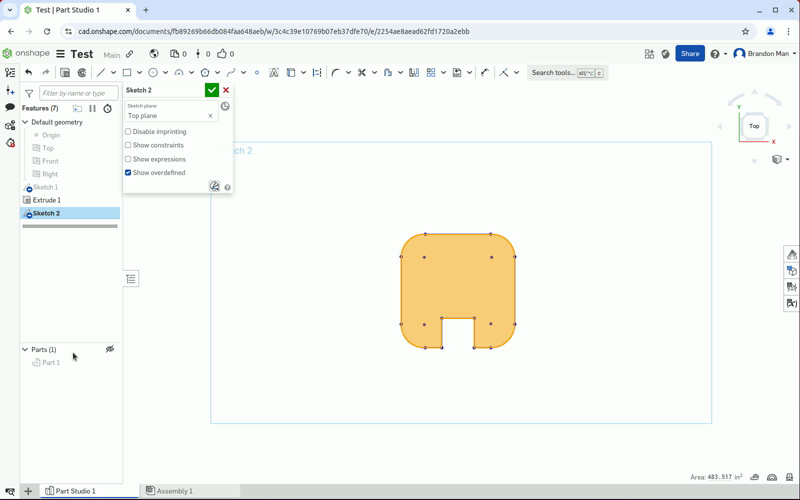
key(shift+e)
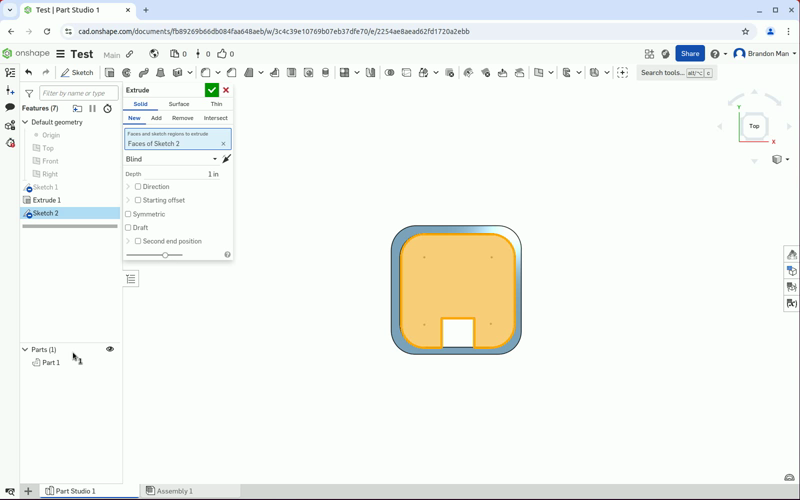
mouse_move(143, 106)
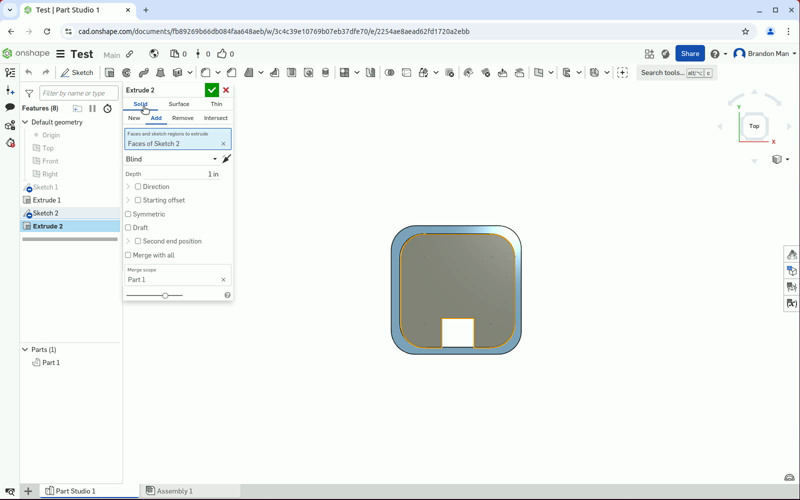
click(143, 106)
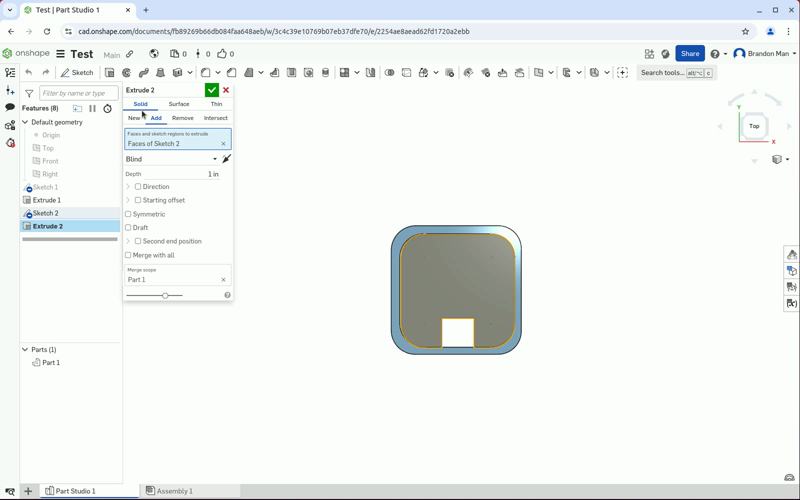
mouse_move(137, 120)
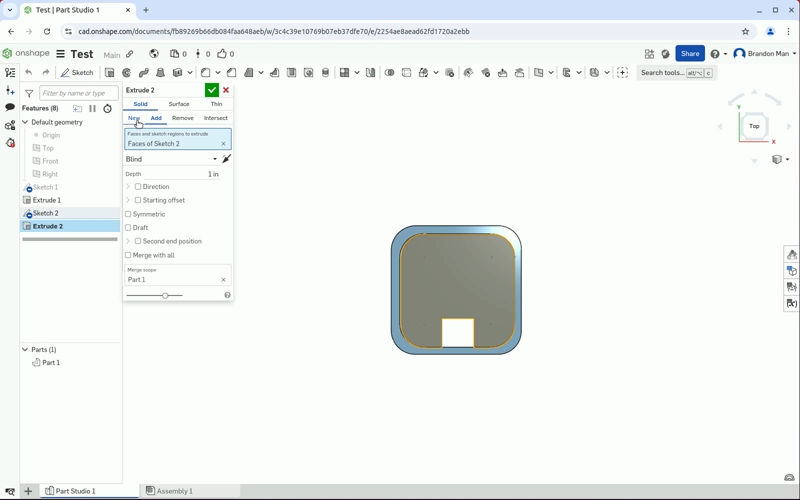
click(137, 120)
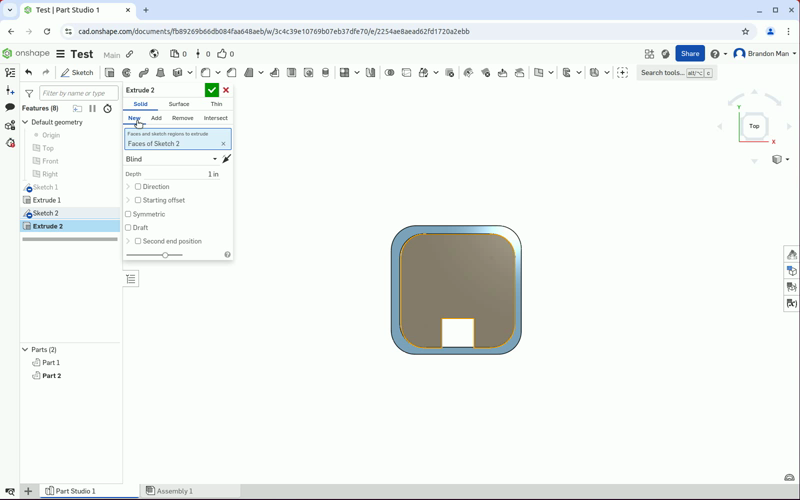
key(tab, 4)
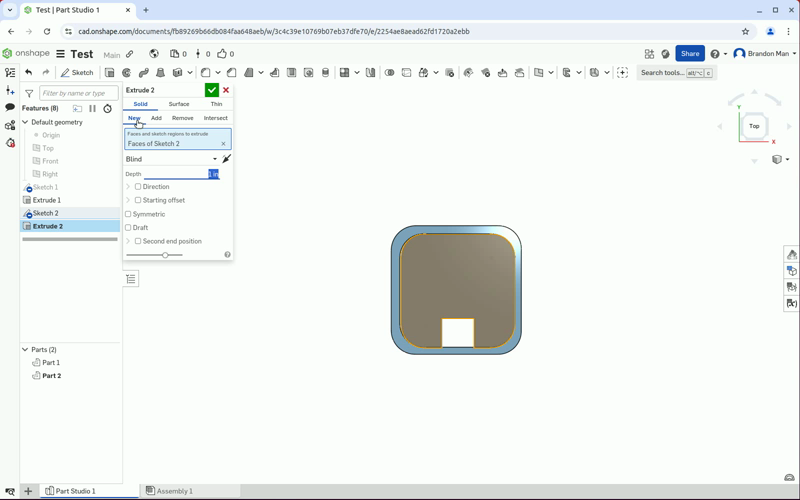
text(0.963)
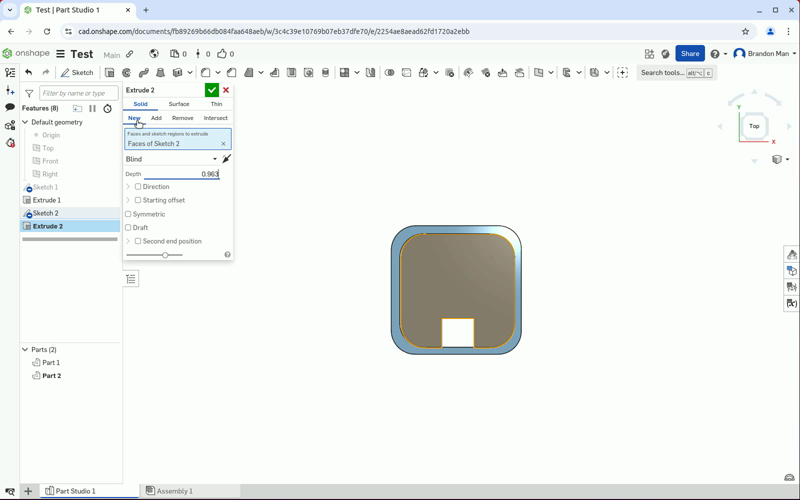
key(enter)
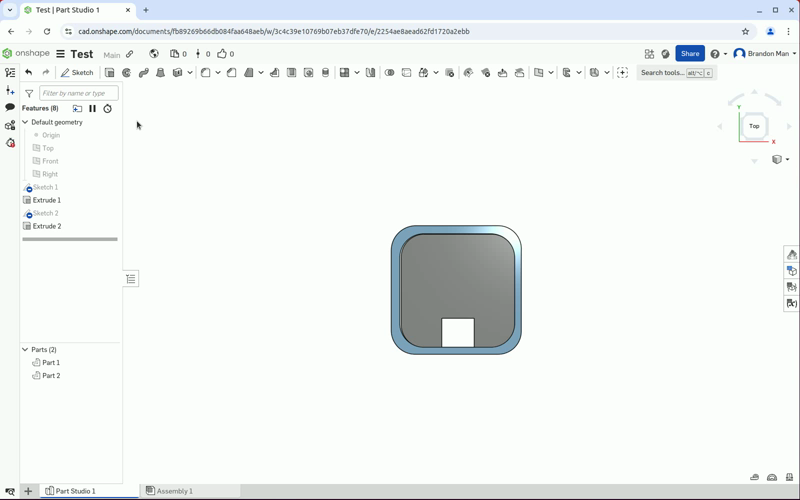
key(shift+h)
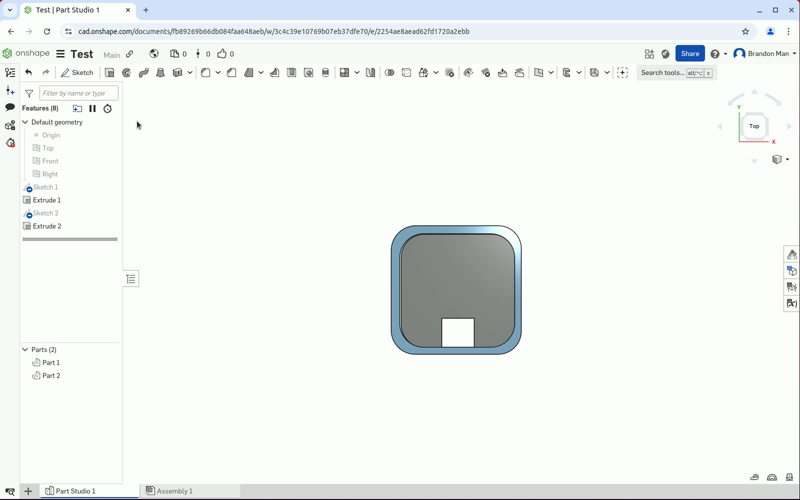
key(shift+h)
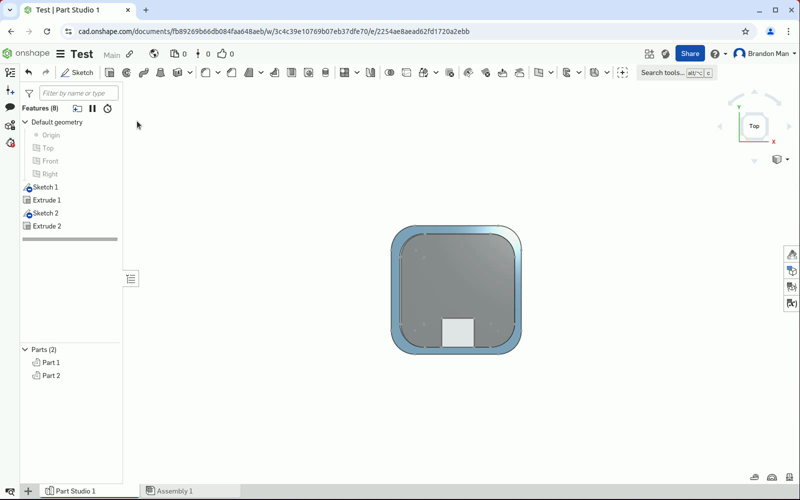
key(shift+7)
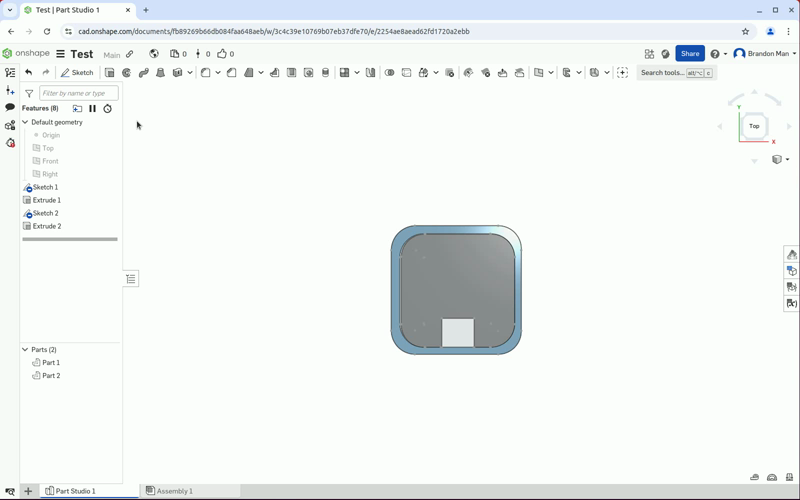
key(up, 3)
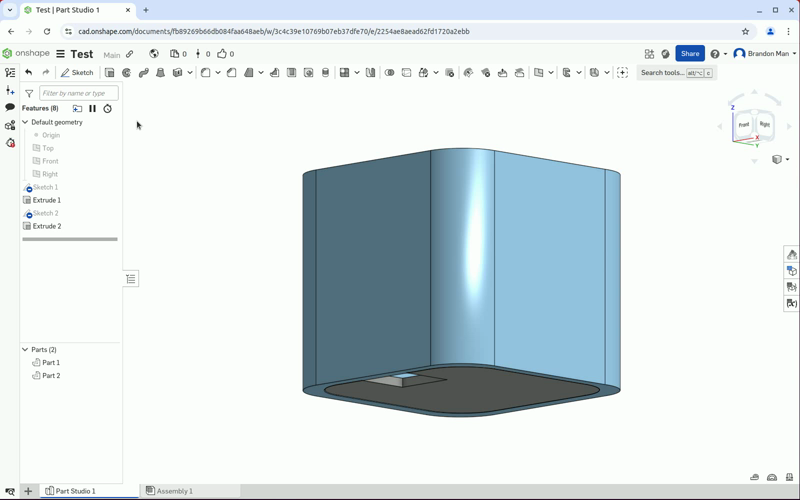
key(left, 3)
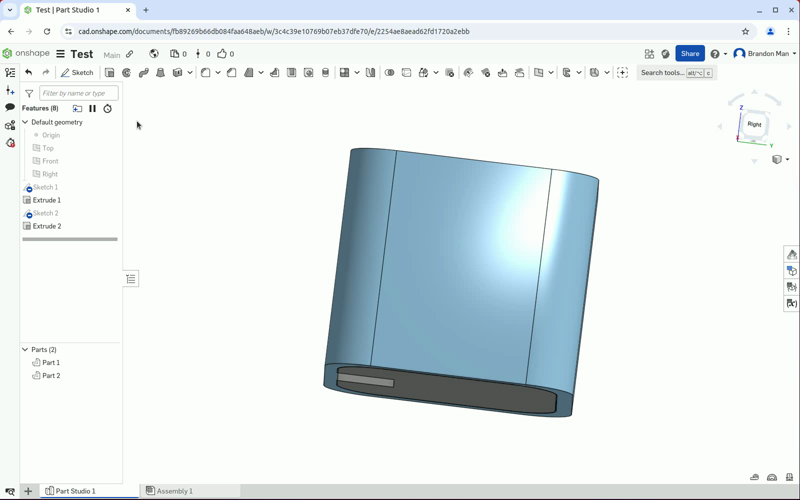
key(right, 3)
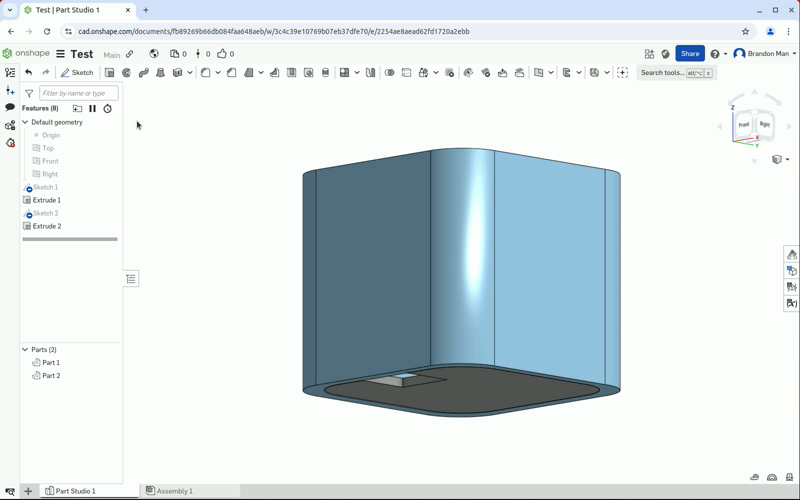
key(down, 3)
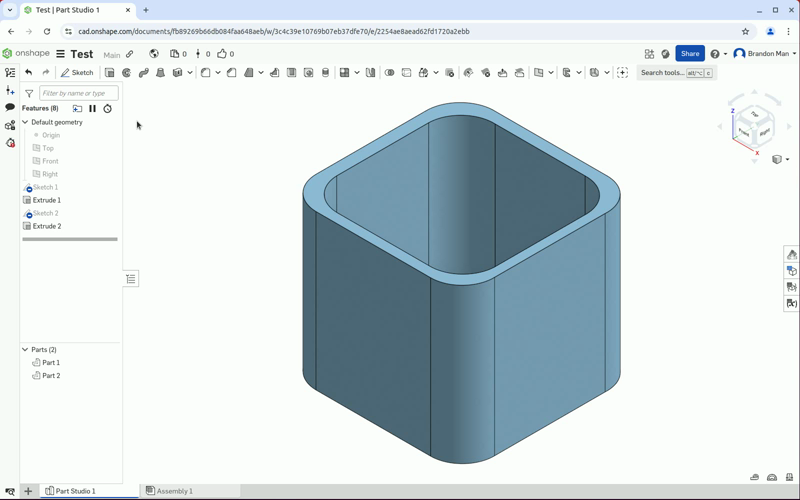
mouse_move(73, 189)
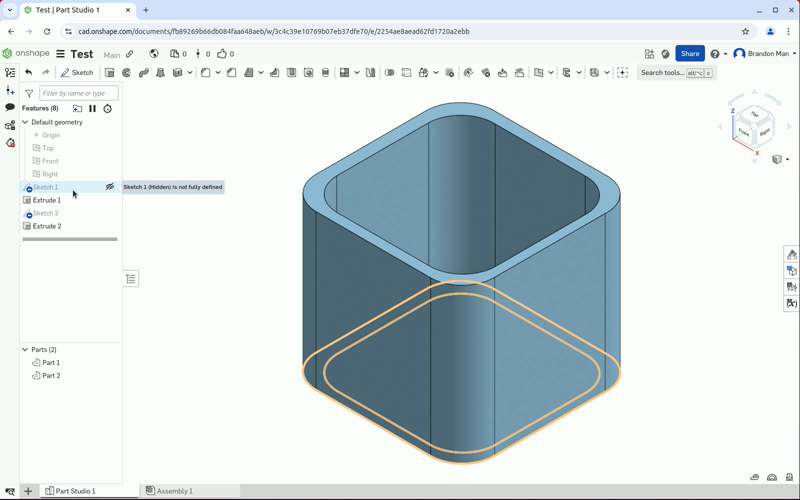
click(73, 189)